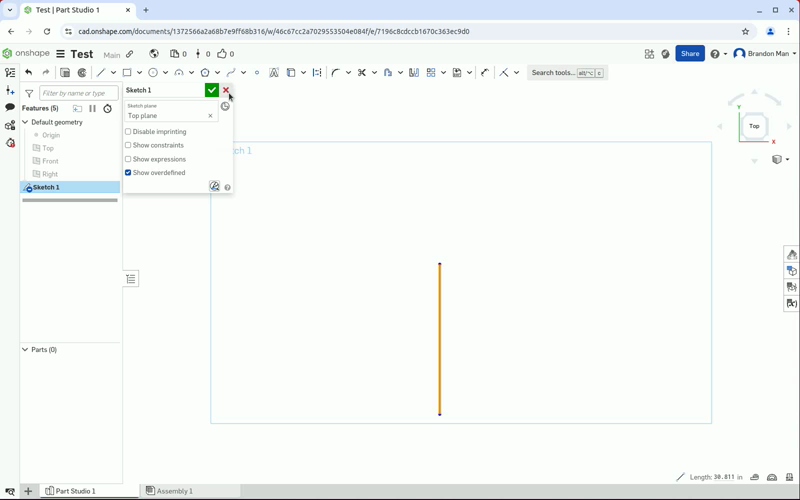
key(shift+h)
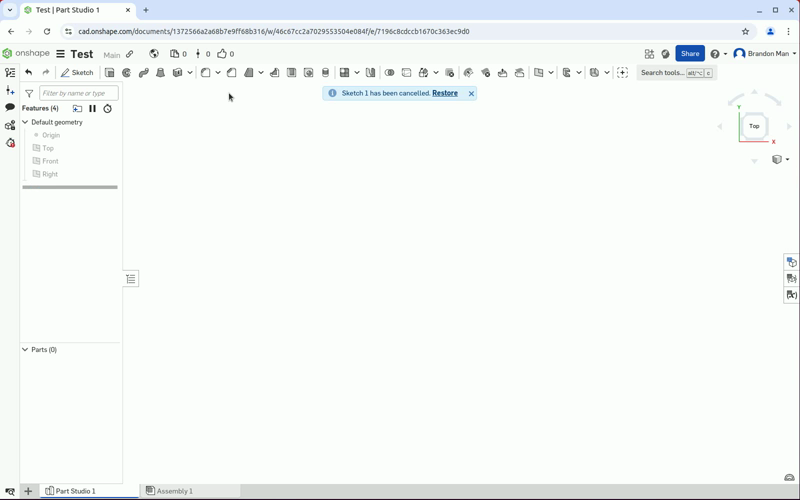
mouse_move(73, 352)
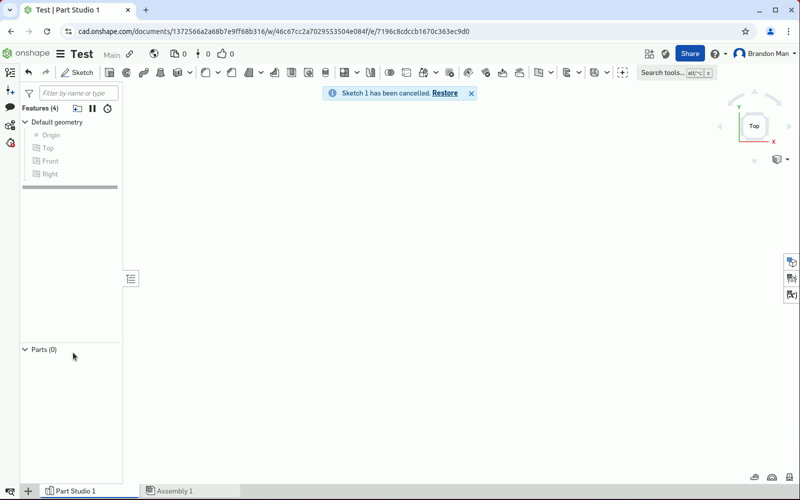
key(y)
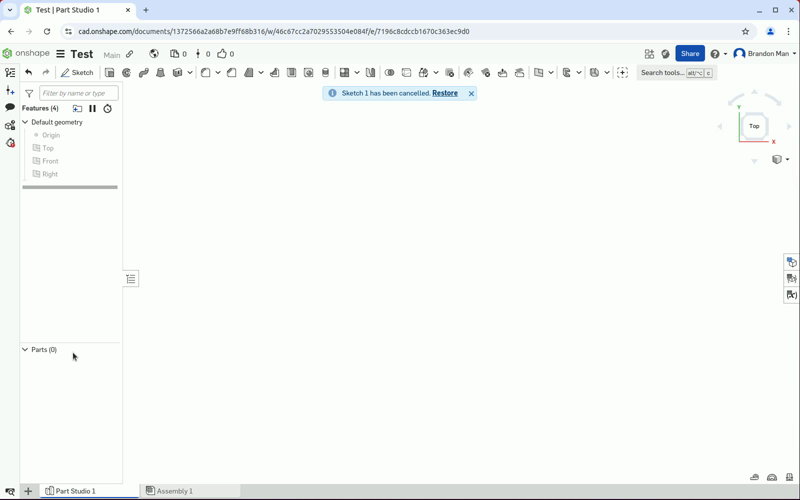
key(shift+p)
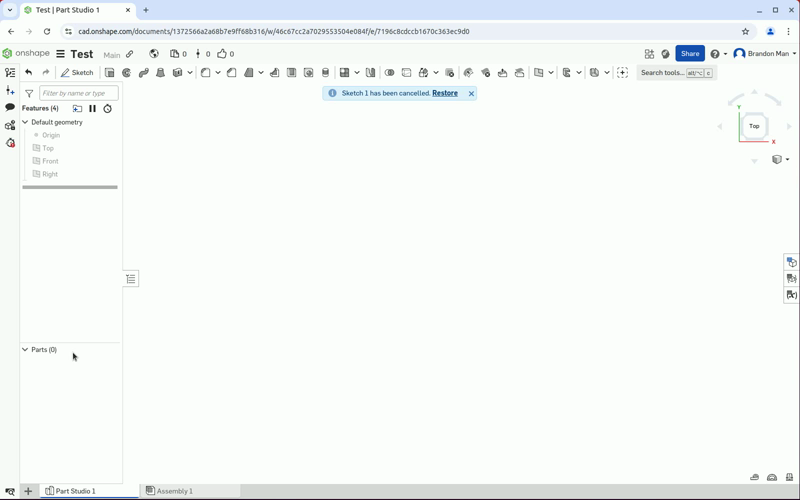
key(space)
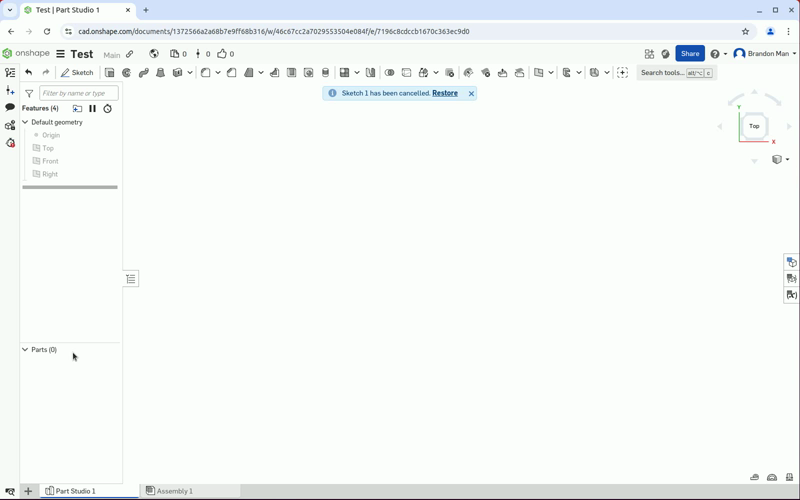
key_down(shift)
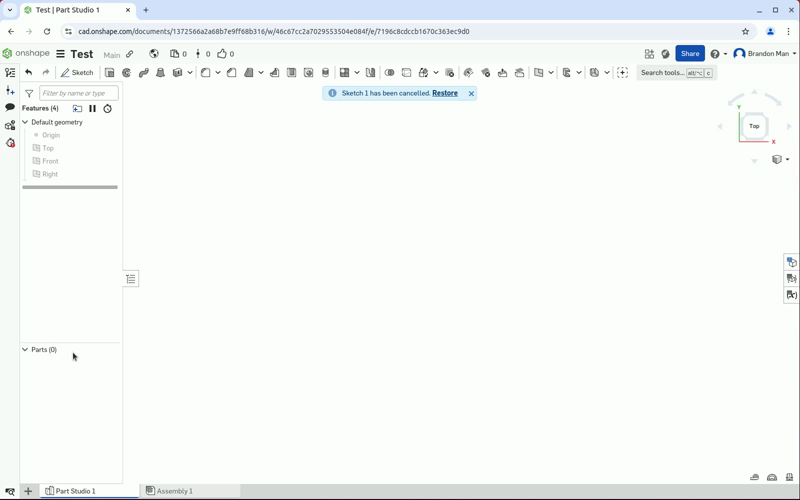
key(up)
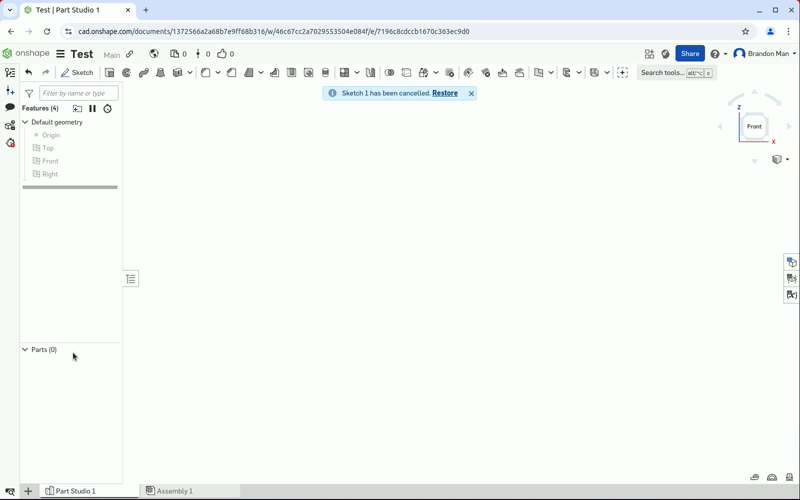
key_up(shift)
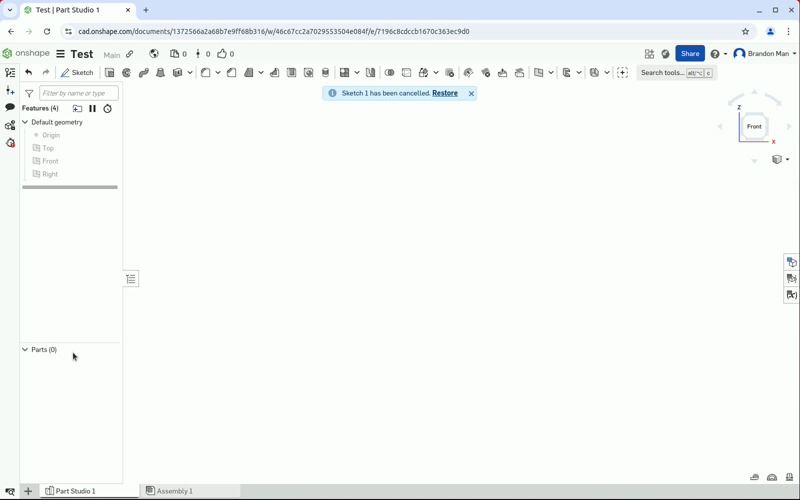
mouse_move(73, 352)
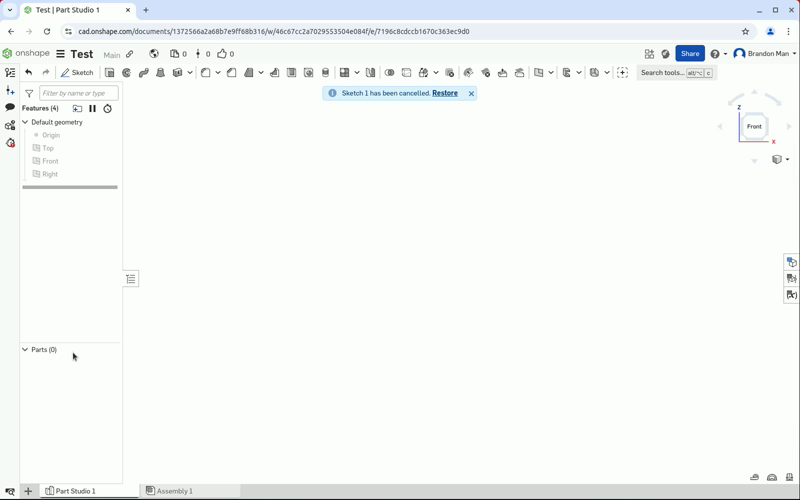
key(shift+y)
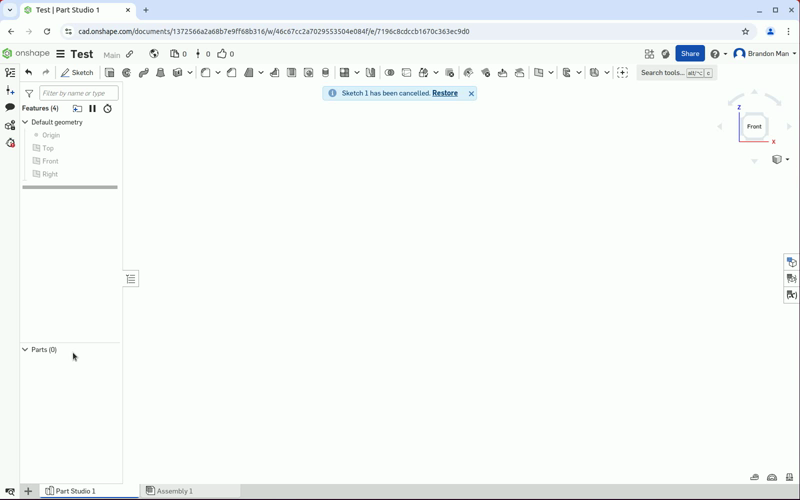
key(shift+s)
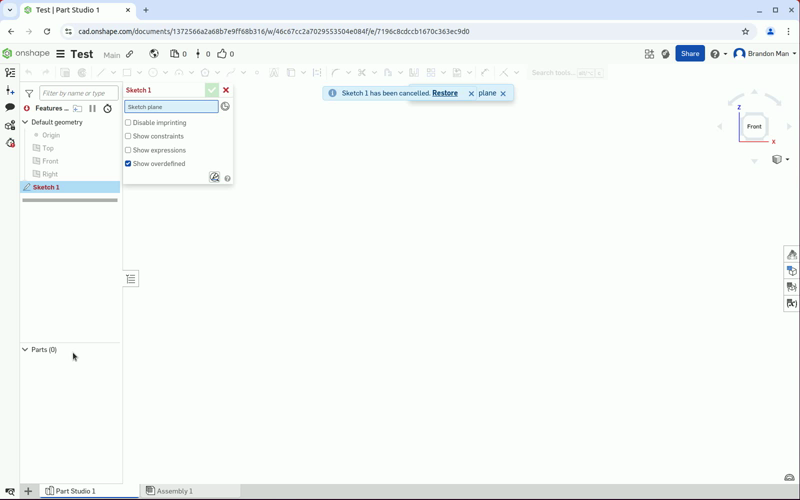
mouse_move(73, 163)
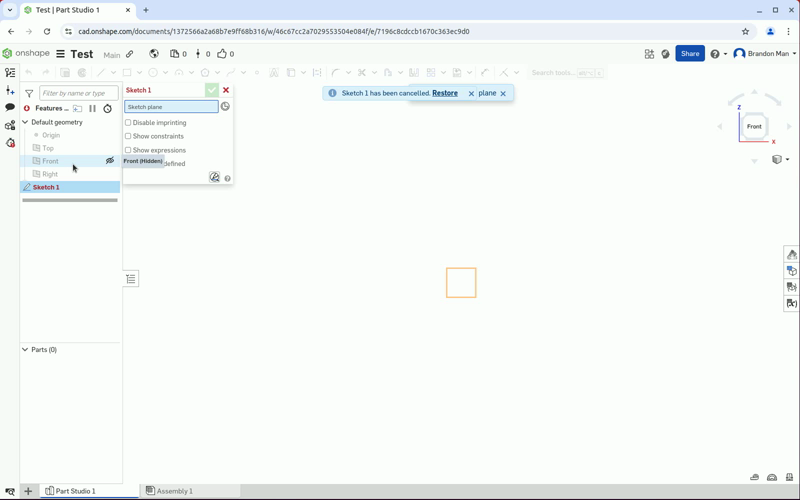
click(73, 163)
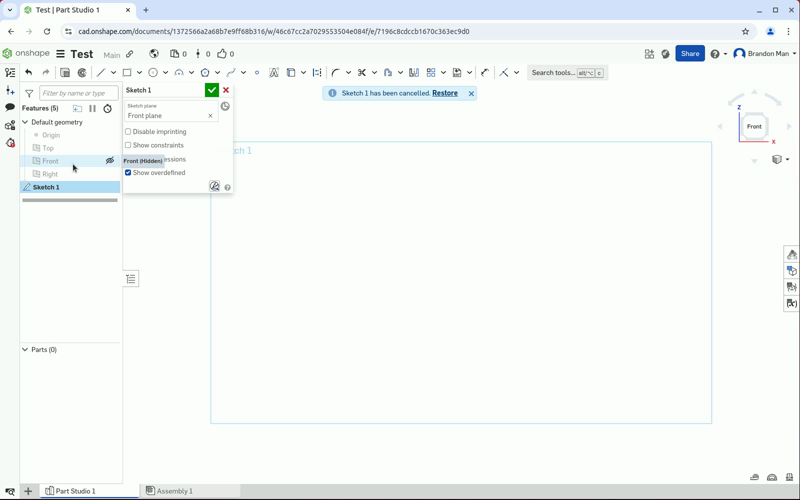
mouse_move(73, 352)
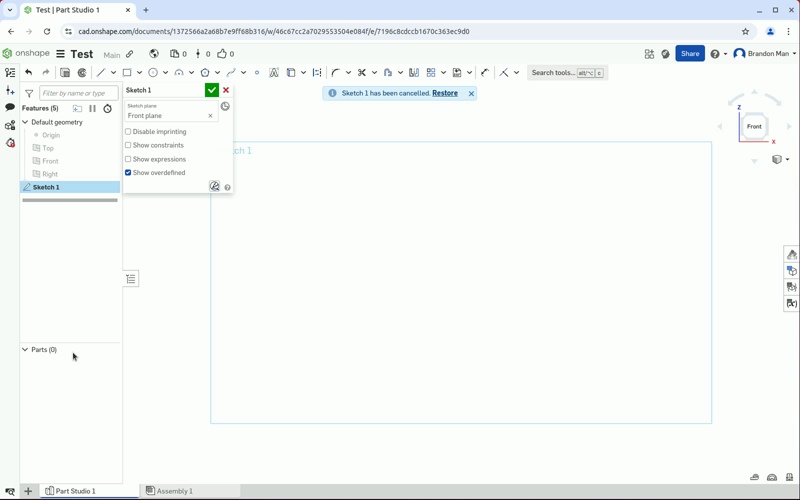
key(y)
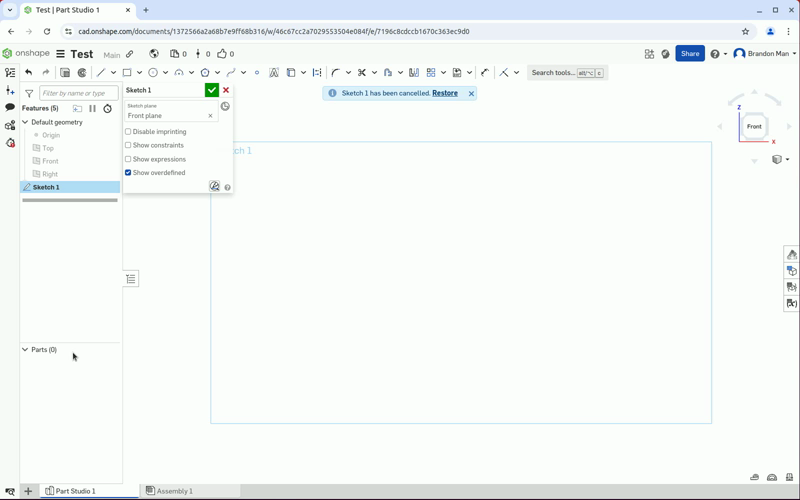
key(l)
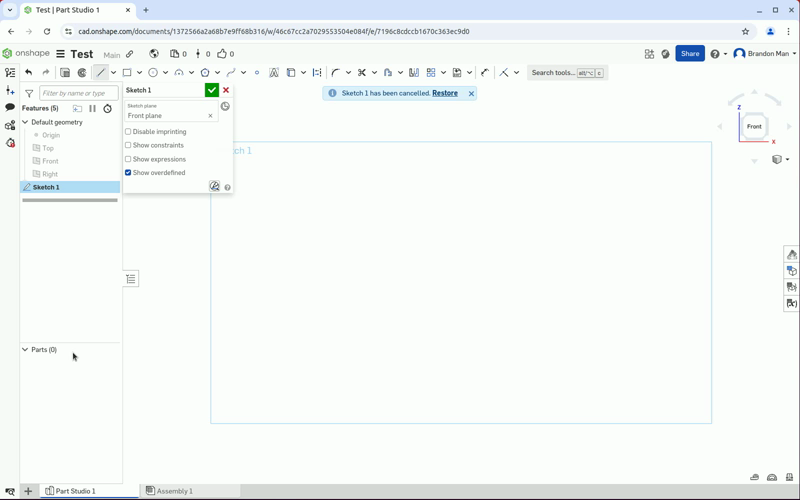
key_down(shift)
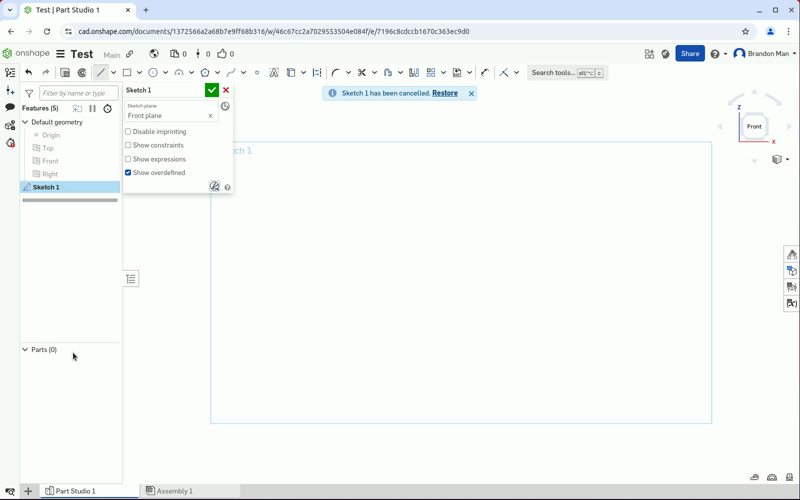
mouse_move(379, 353)
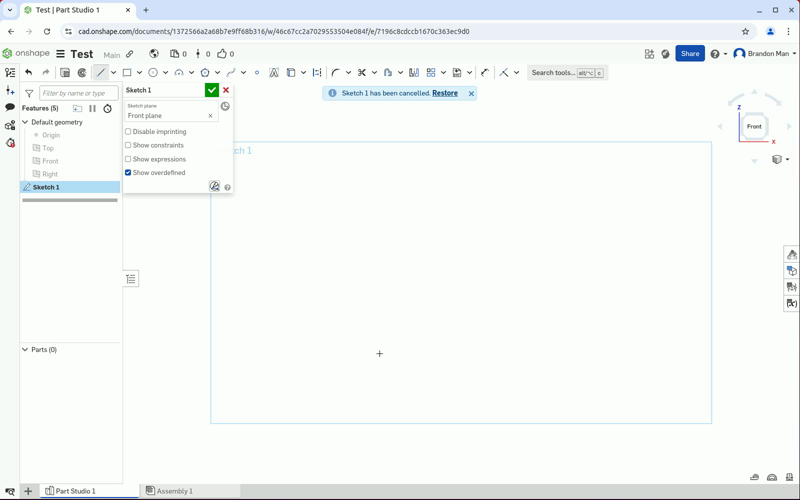
click(379, 353)
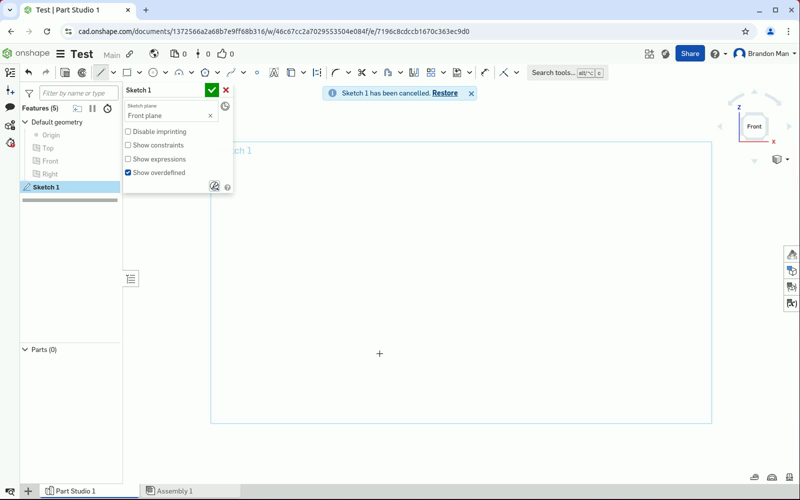
key_up(shift)
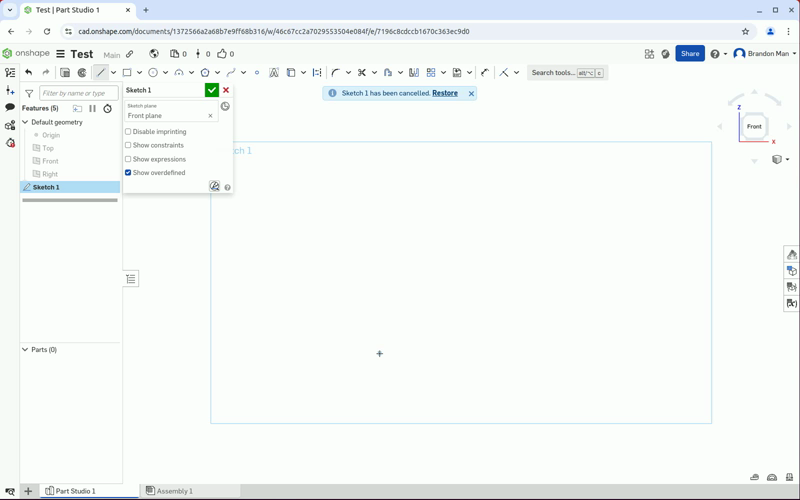
key_down(shift)
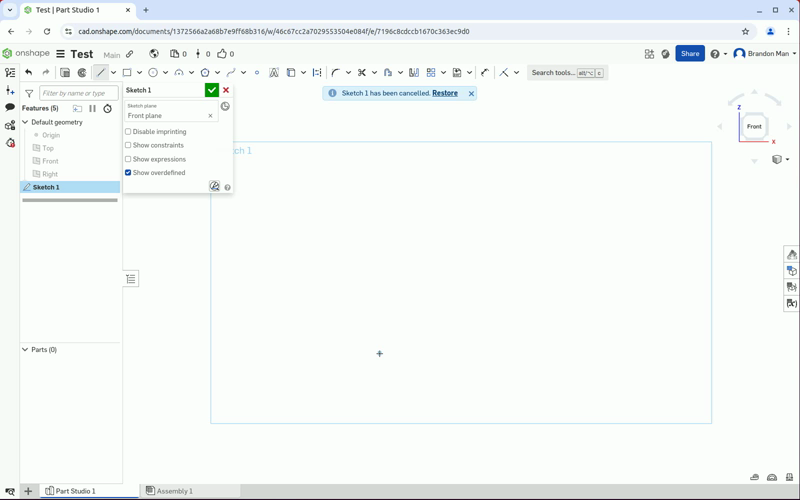
mouse_move(464, 353)
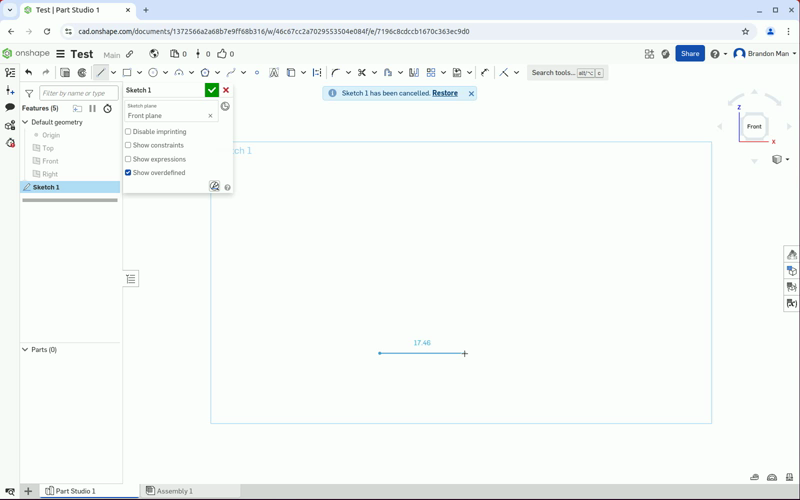
click(464, 353)
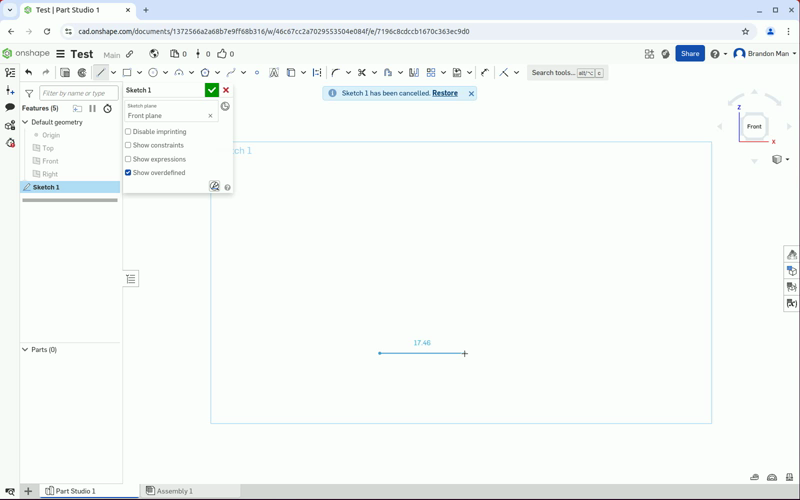
key_up(shift)
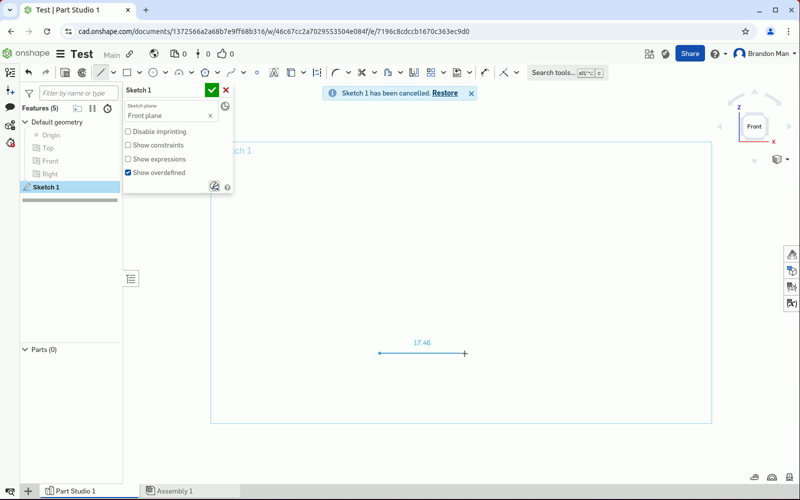
key_down(shift)
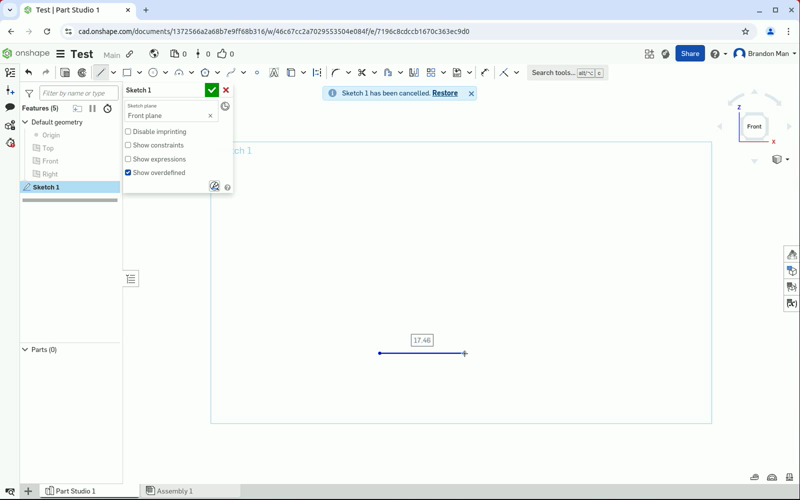
mouse_move(494, 353)
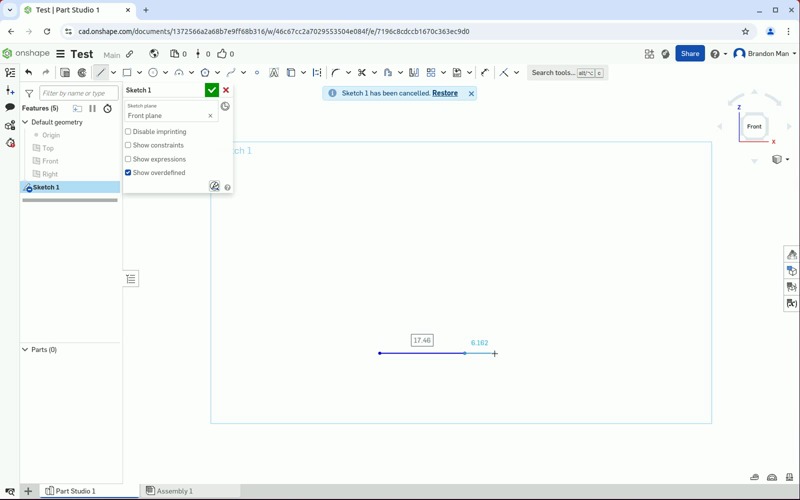
mouse_move(464, 324)
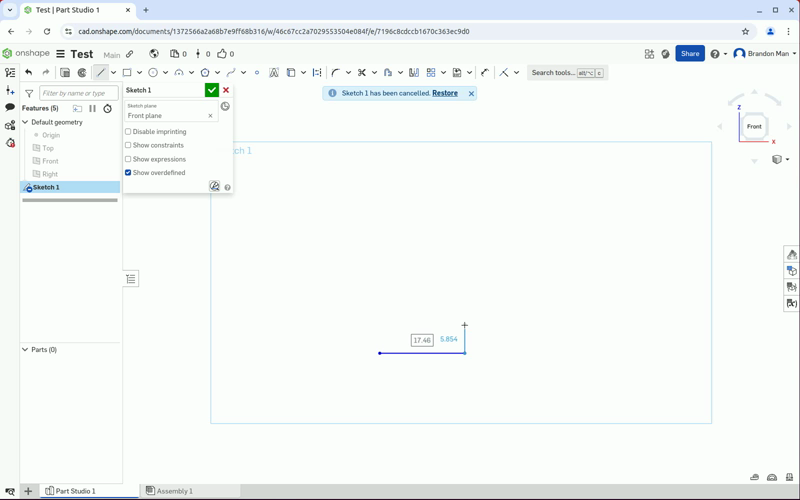
click(464, 324)
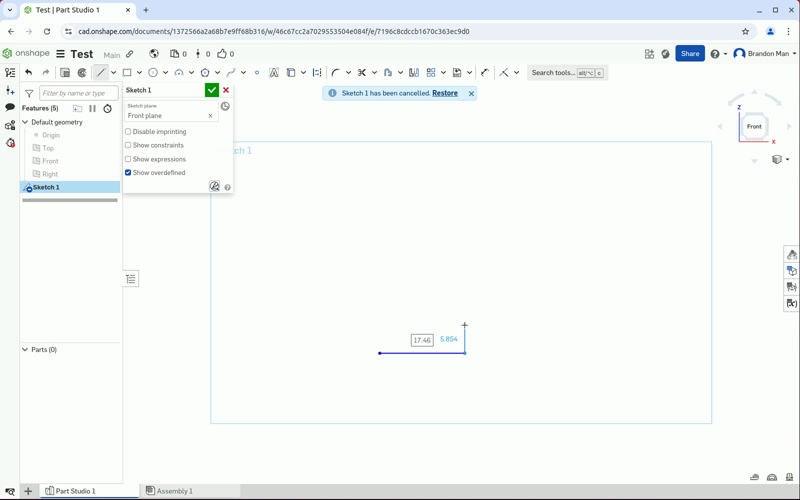
key_up(shift)
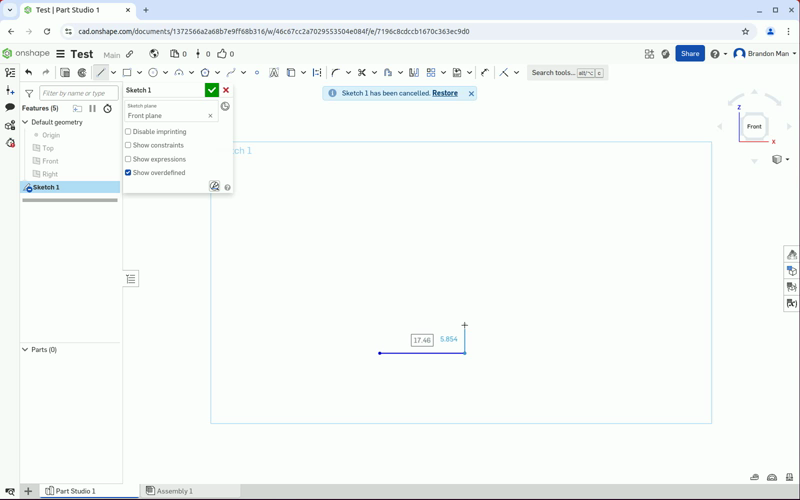
key_down(shift)
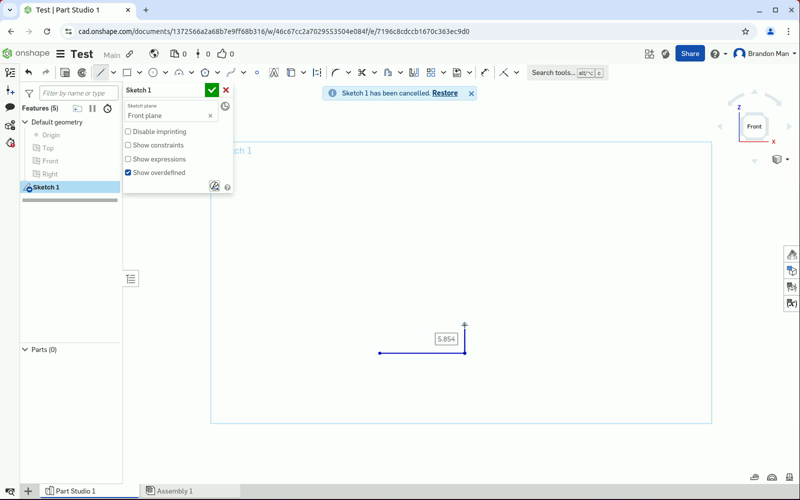
mouse_move(379, 324)
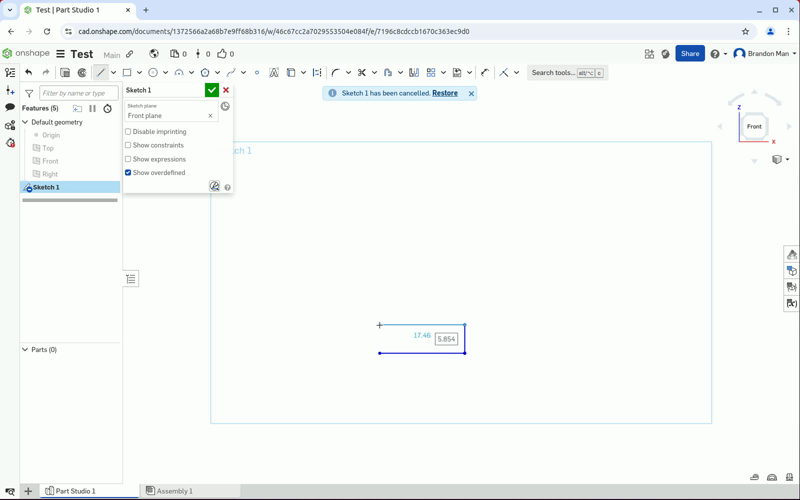
click(379, 324)
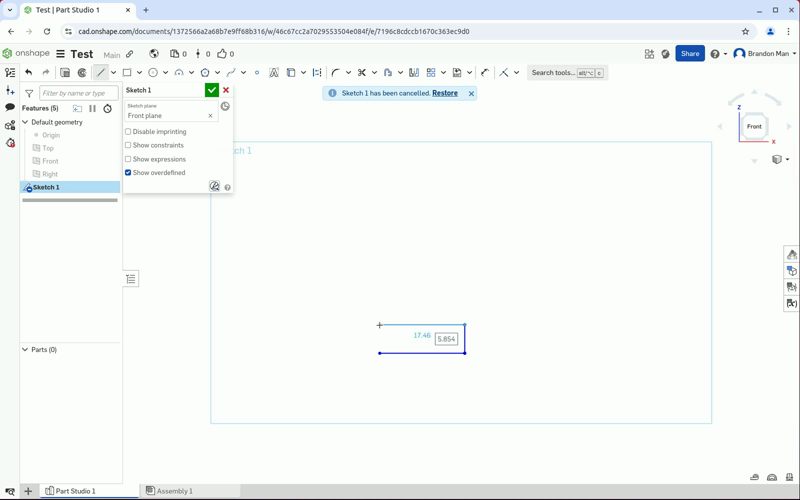
key_up(shift)
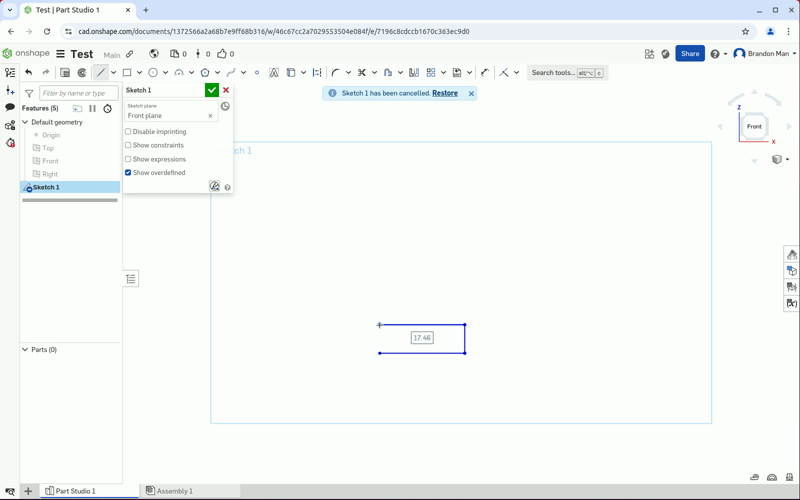
mouse_move(409, 324)
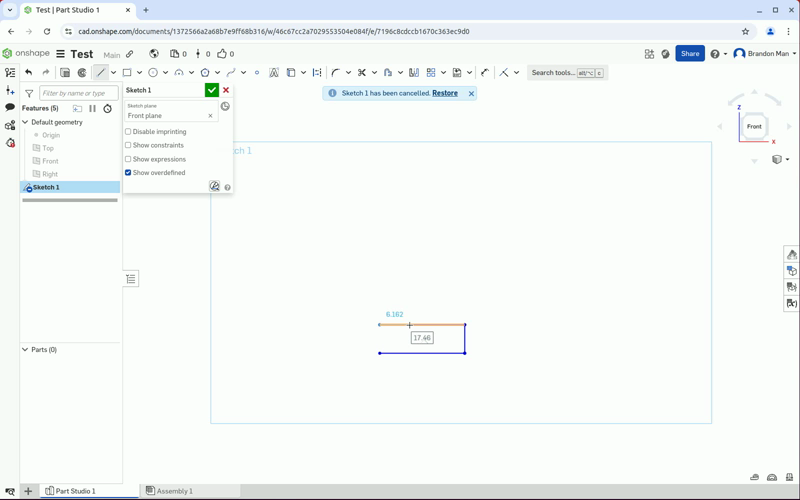
key_down(shift)
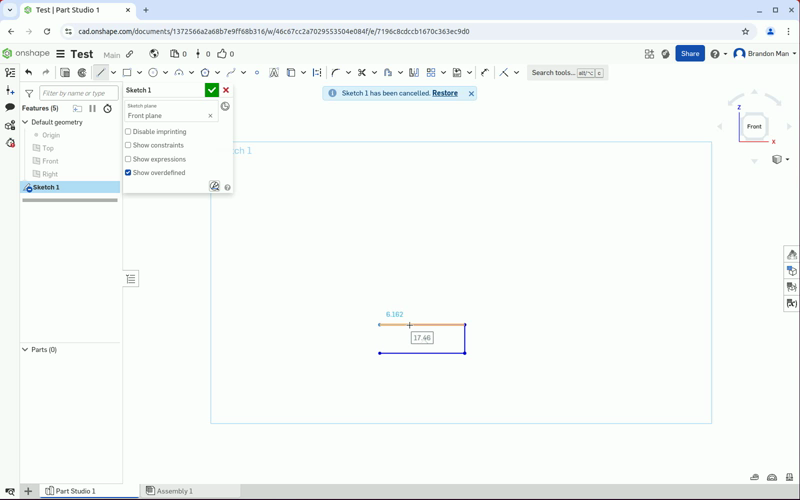
mouse_move(379, 353)
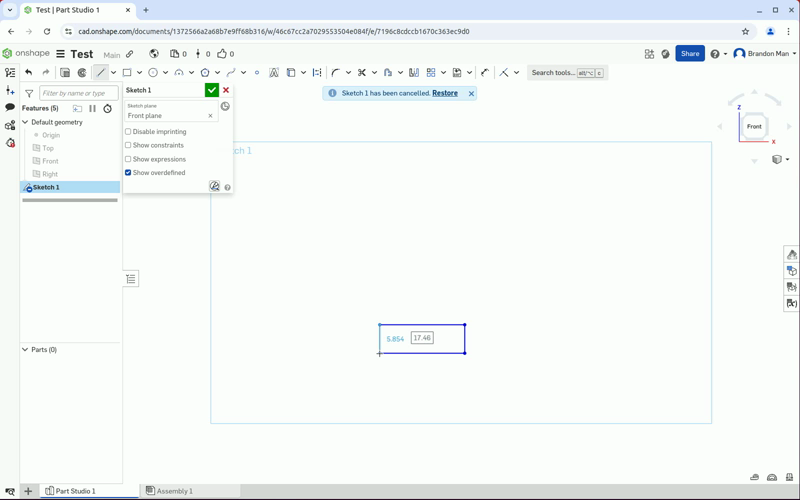
key_up(shift)
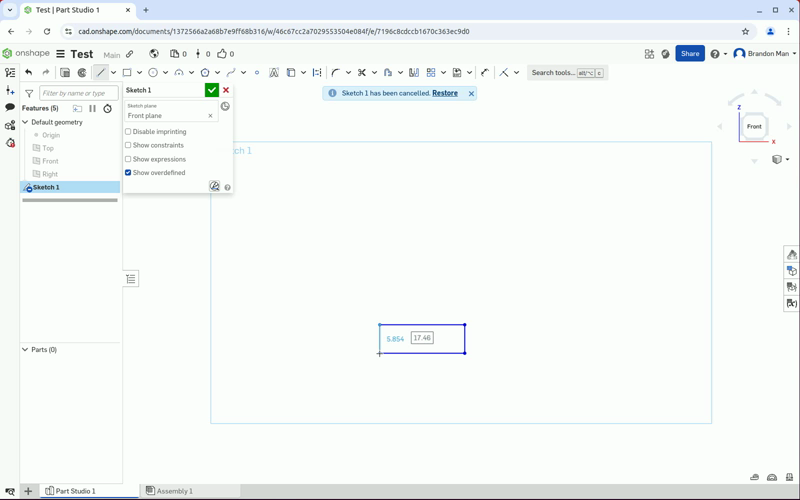
click(379, 353)
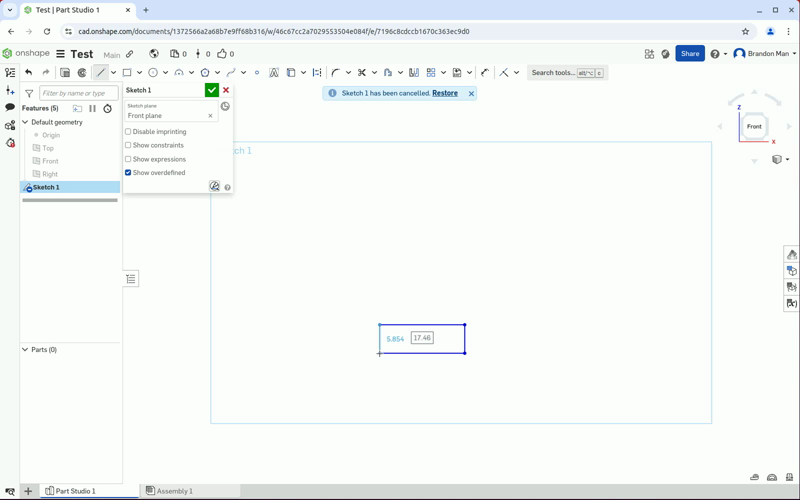
key(esc)
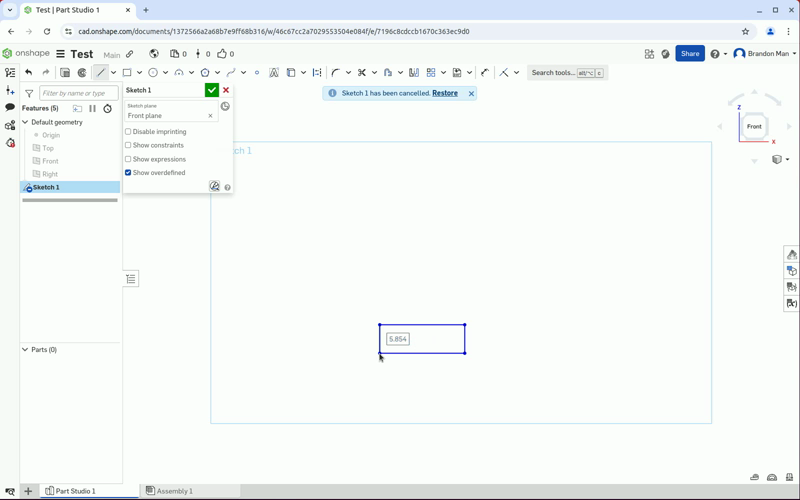
mouse_move(422, 330)
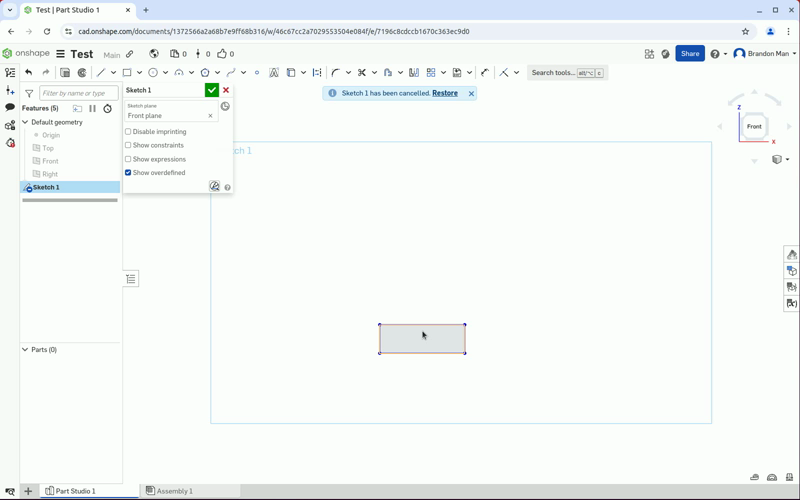
click(422, 330)
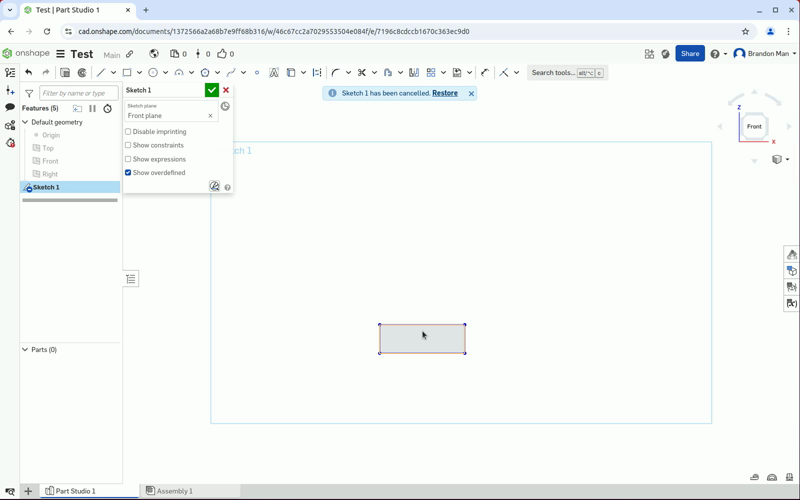
mouse_move(73, 352)
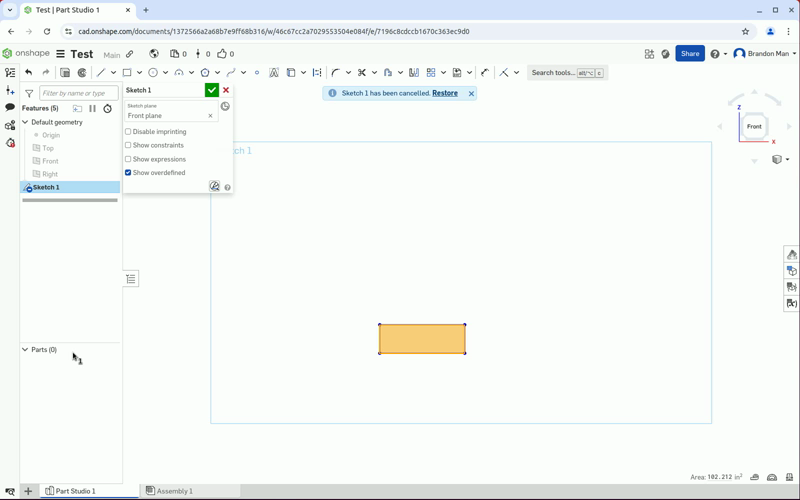
key(shift+y)
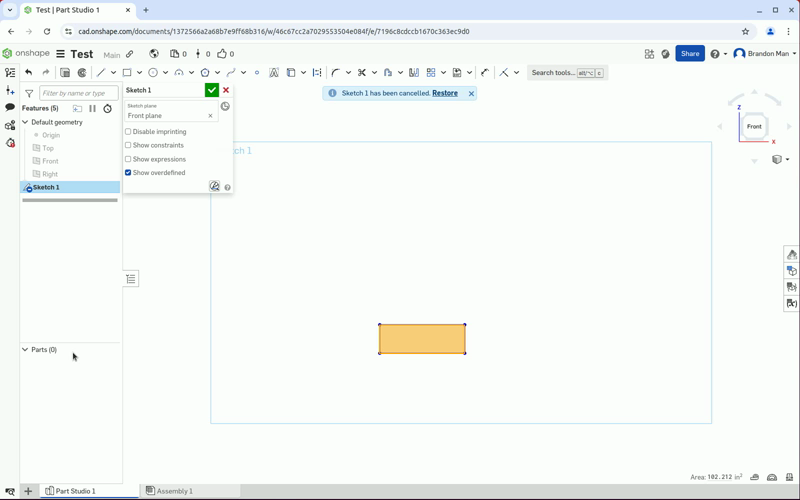
key(shift+e)
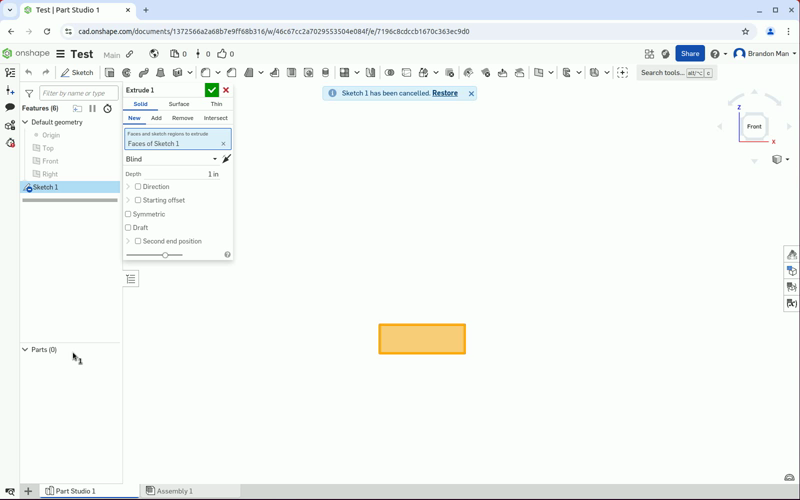
mouse_move(143, 106)
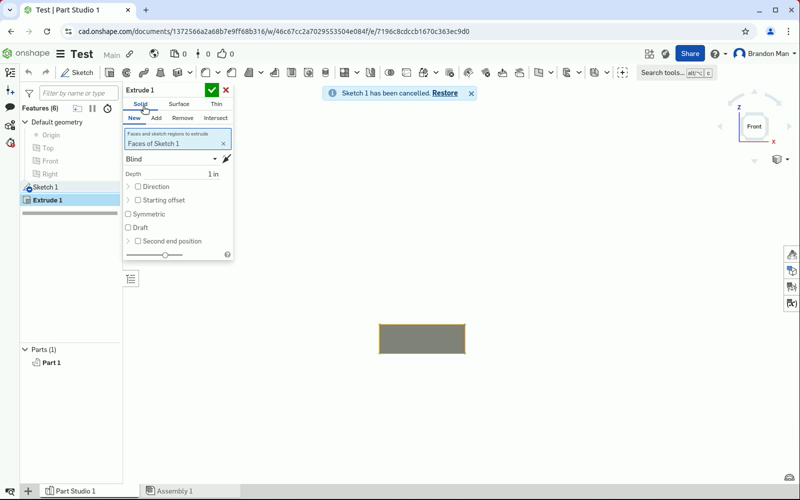
click(143, 106)
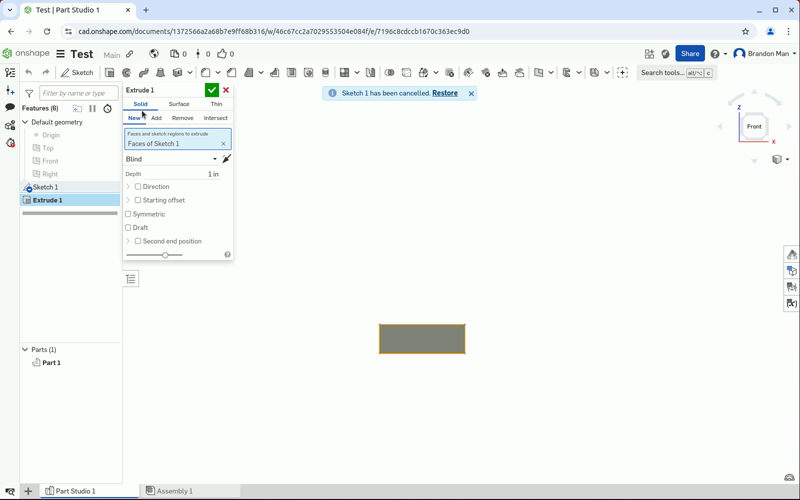
mouse_move(137, 120)
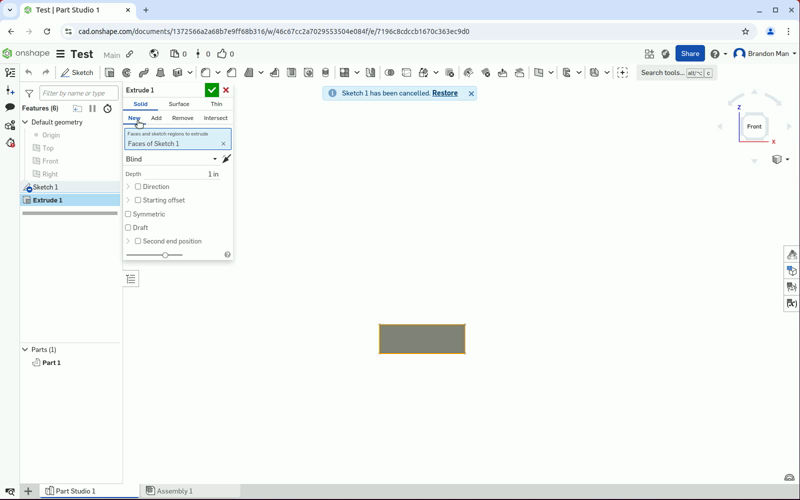
click(137, 120)
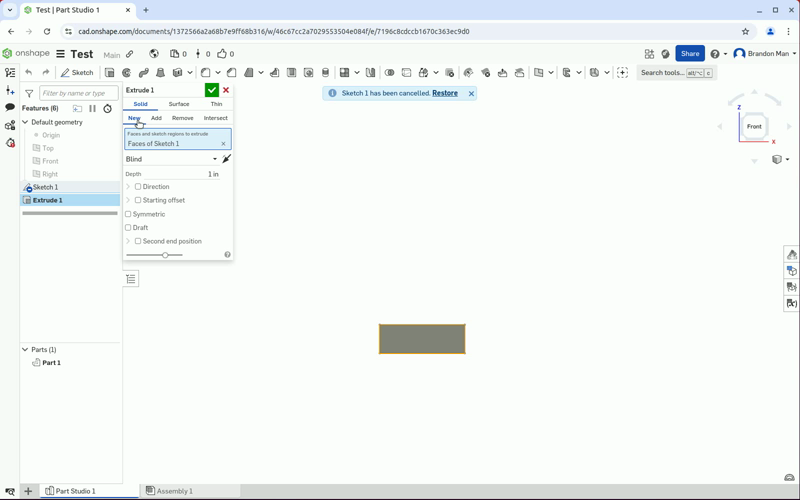
key(tab, 4)
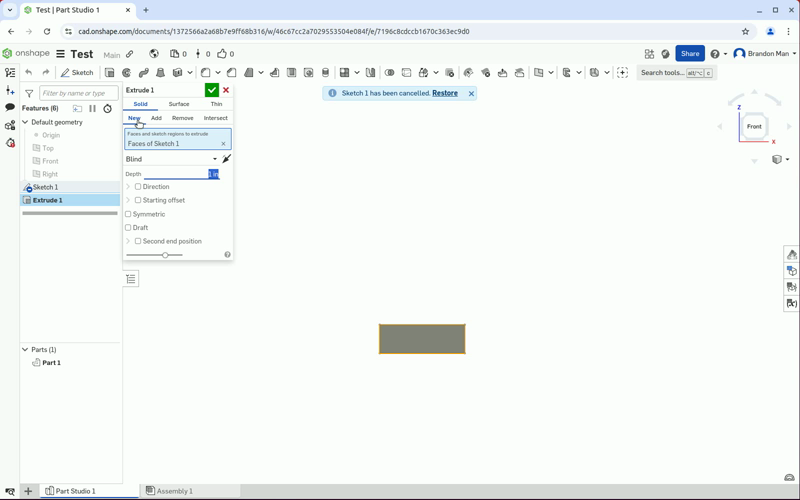
text(17.331)
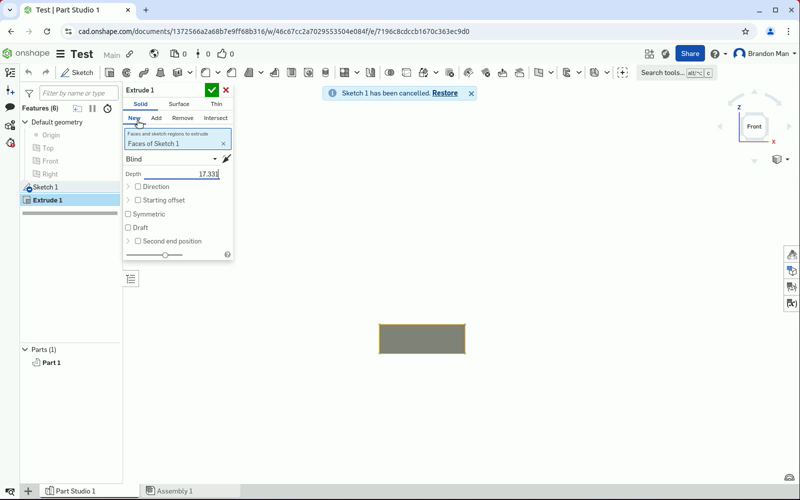
key(enter)
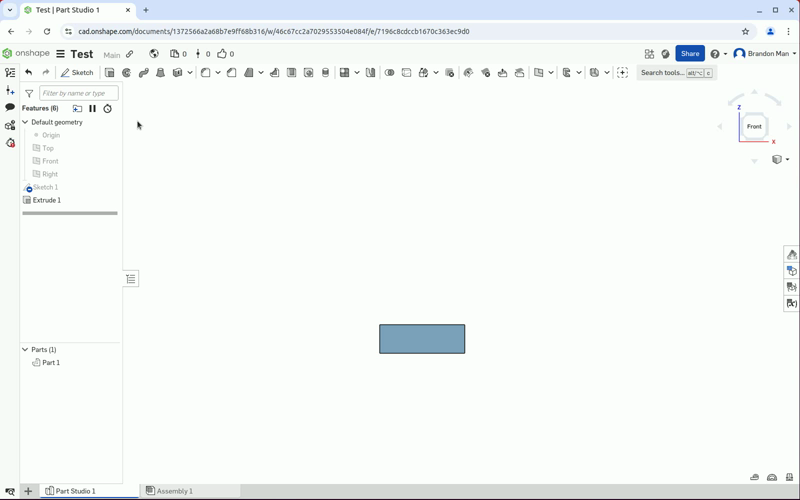
key(shift+h)
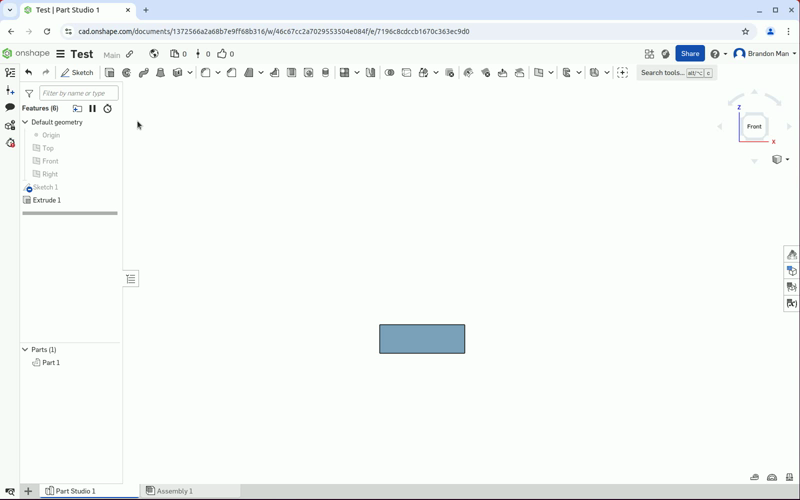
key(shift+h)
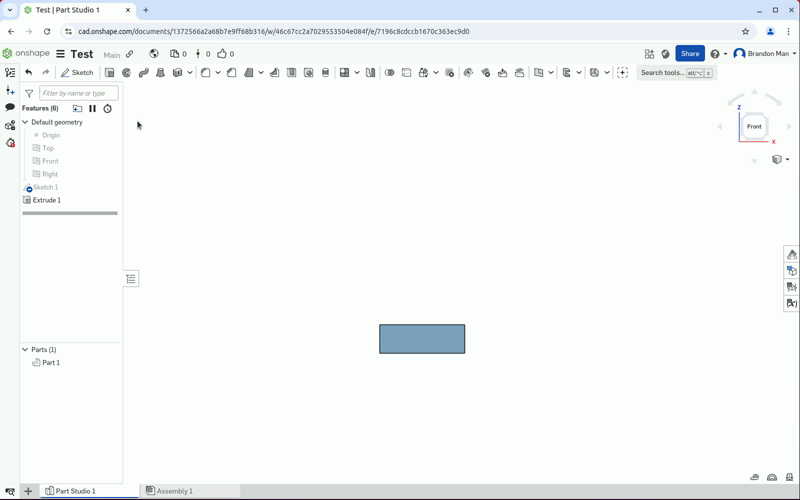
mouse_move(73, 189)
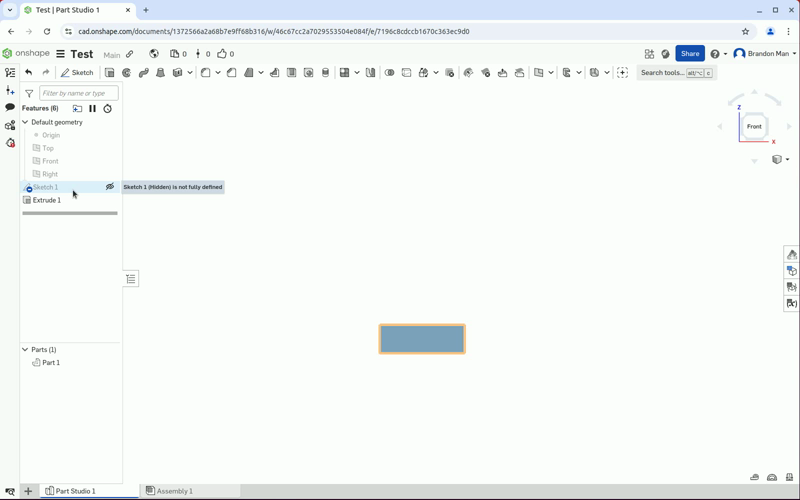
click(73, 189)
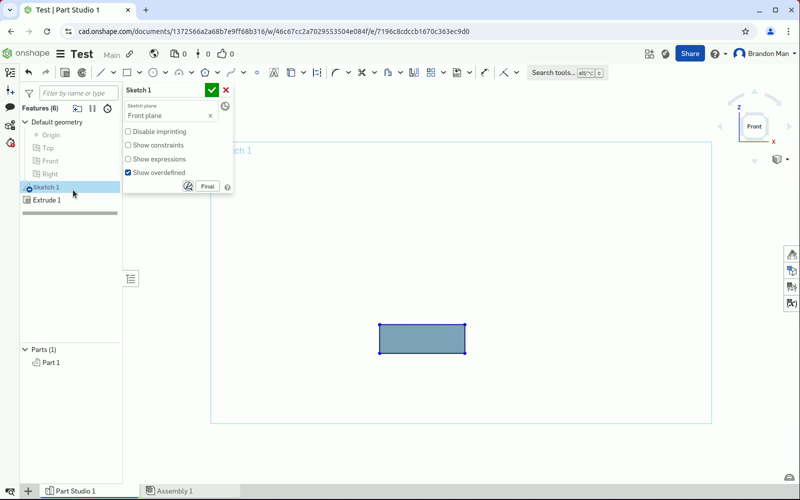
mouse_move(229, 92)
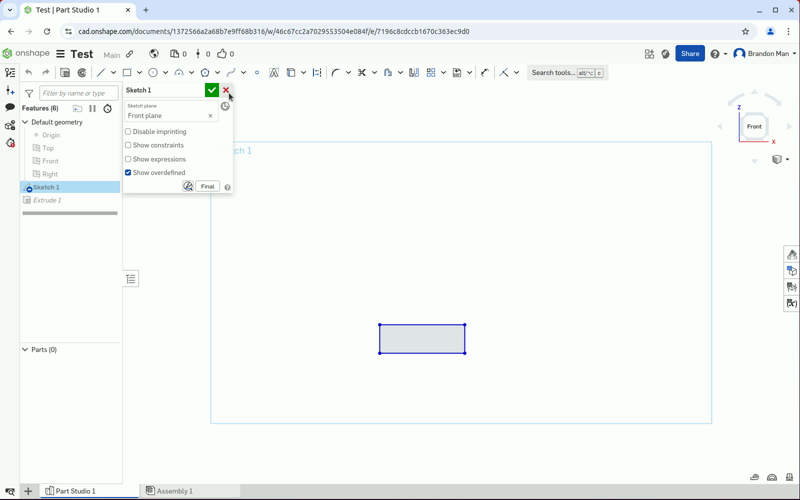
click(229, 92)
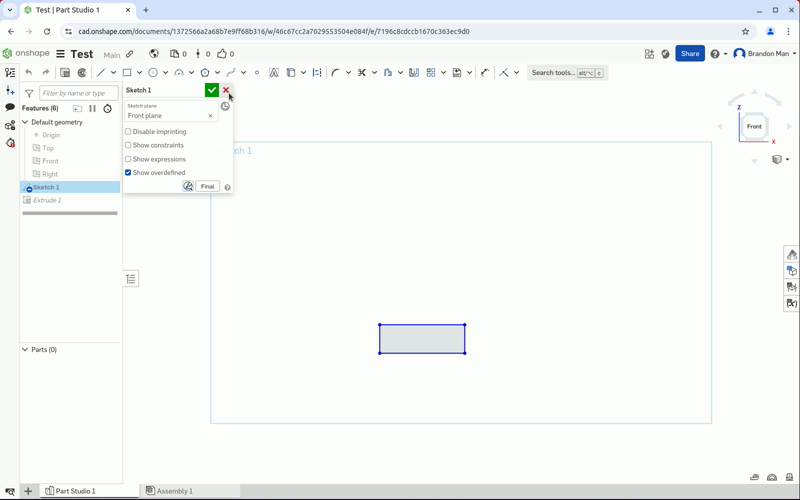
key(shift+s)
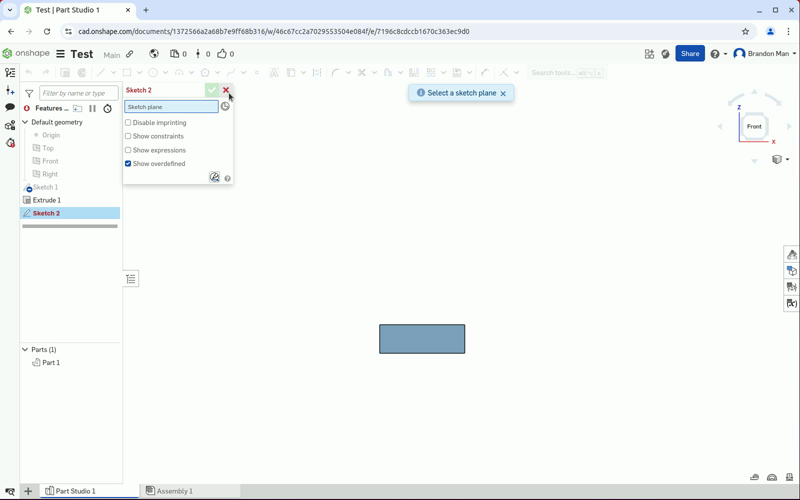
mouse_move(73, 163)
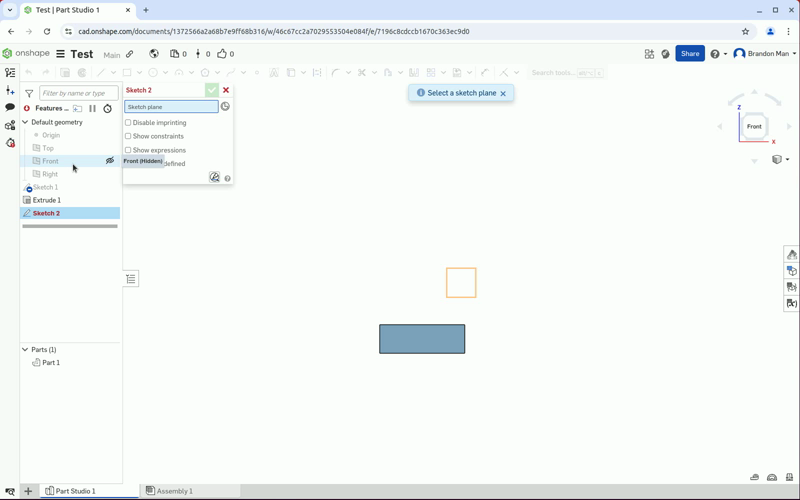
click(73, 163)
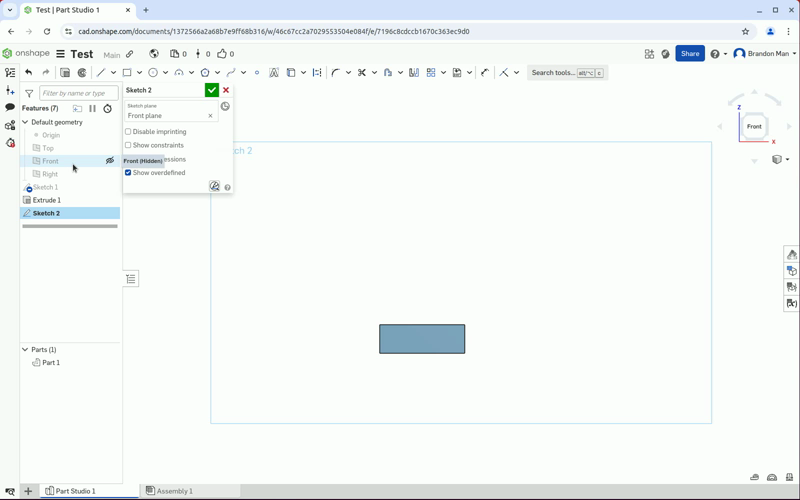
mouse_move(73, 352)
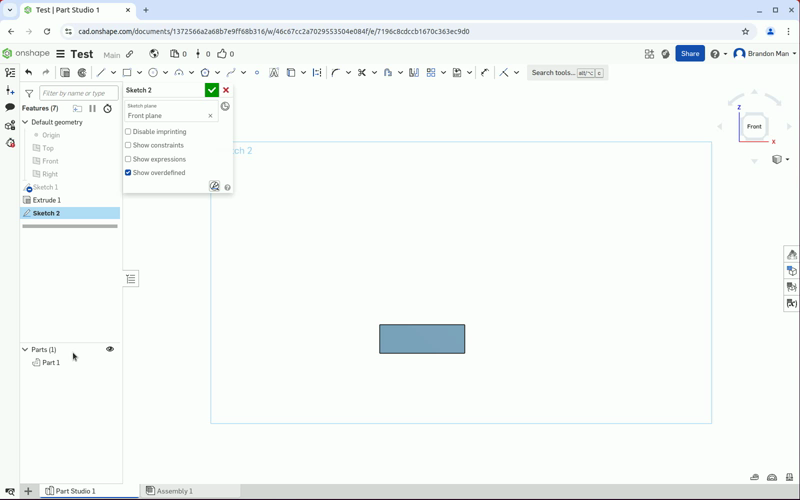
key(y)
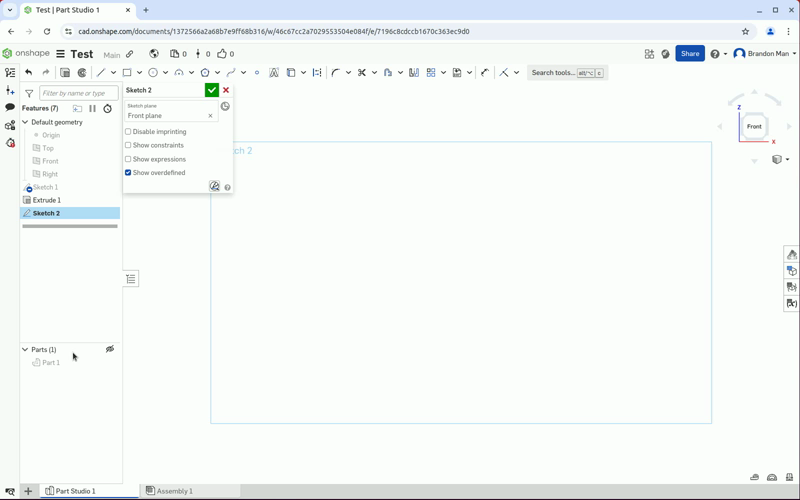
key(l)
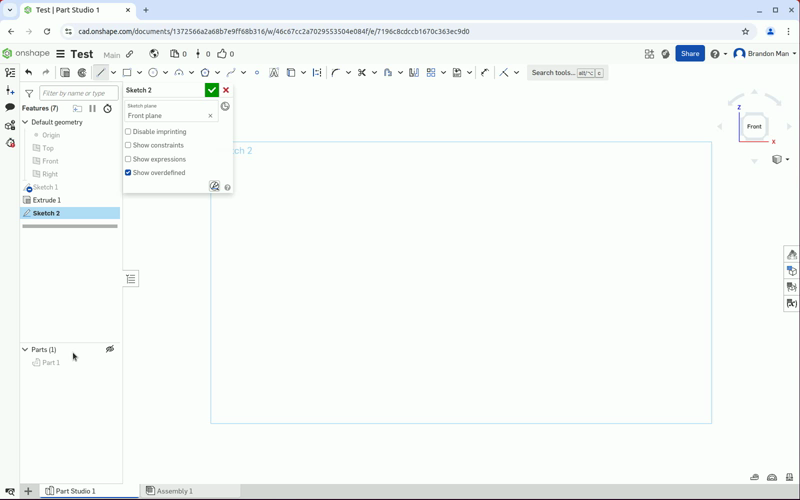
key_down(shift)
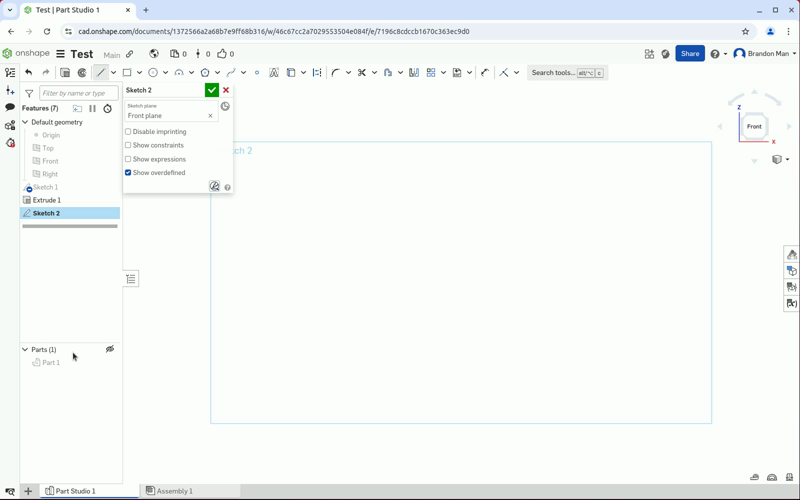
mouse_move(348, 325)
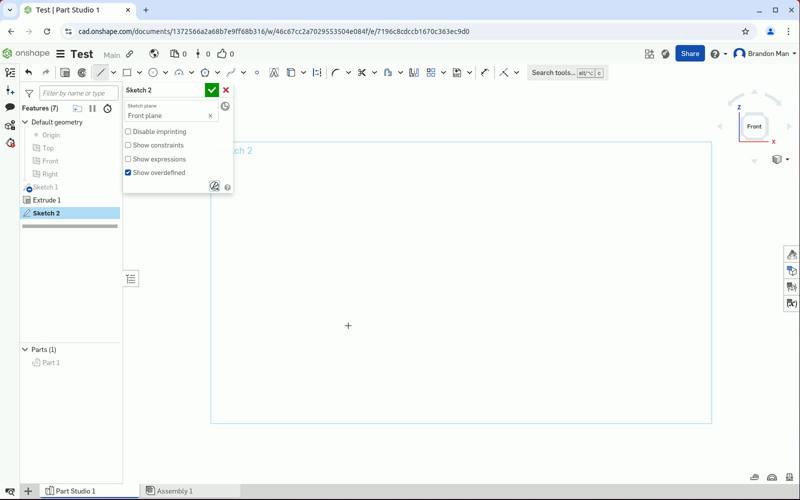
click(348, 325)
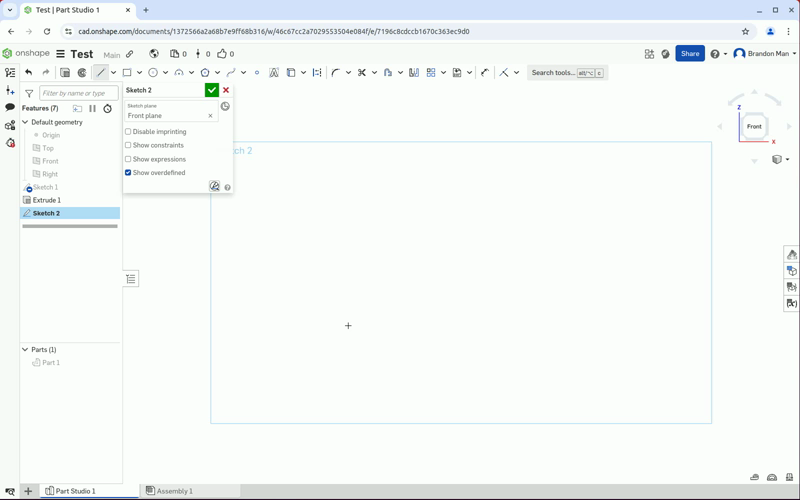
key_up(shift)
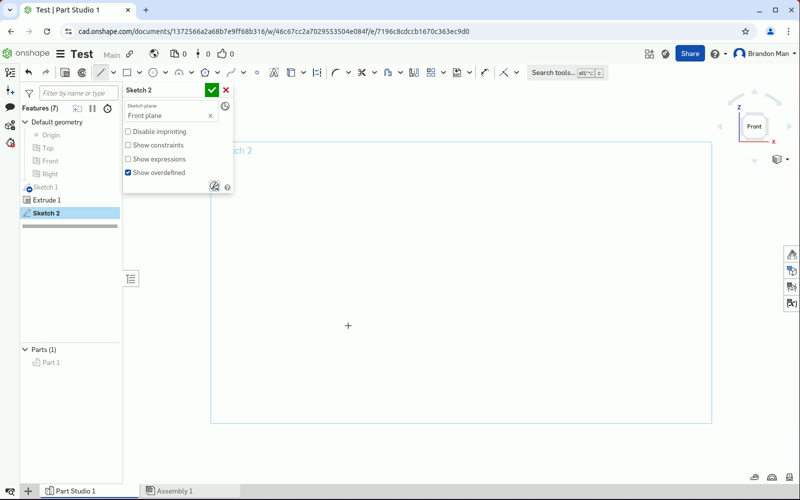
key_down(shift)
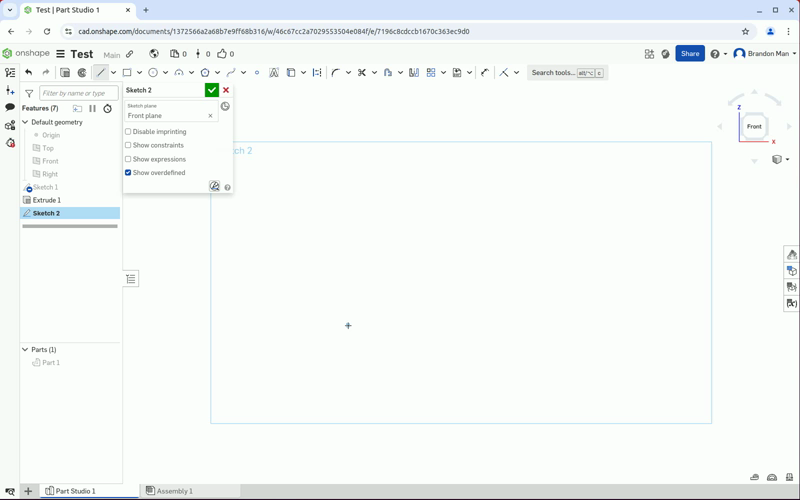
mouse_move(378, 325)
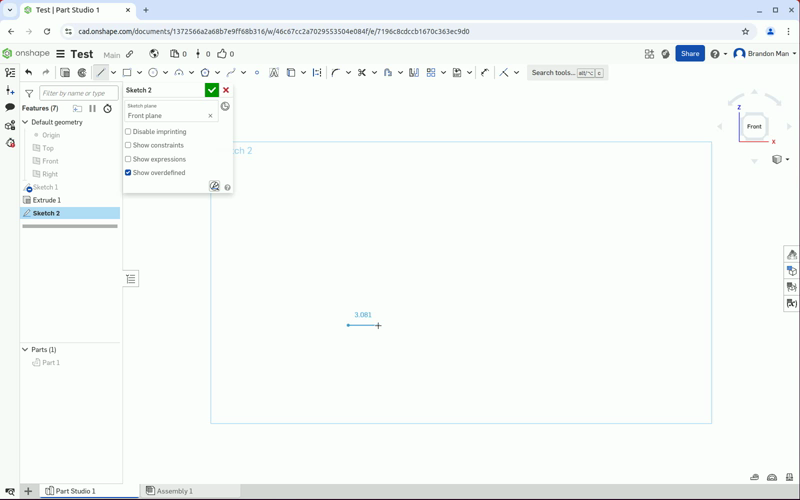
mouse_move(379, 325)
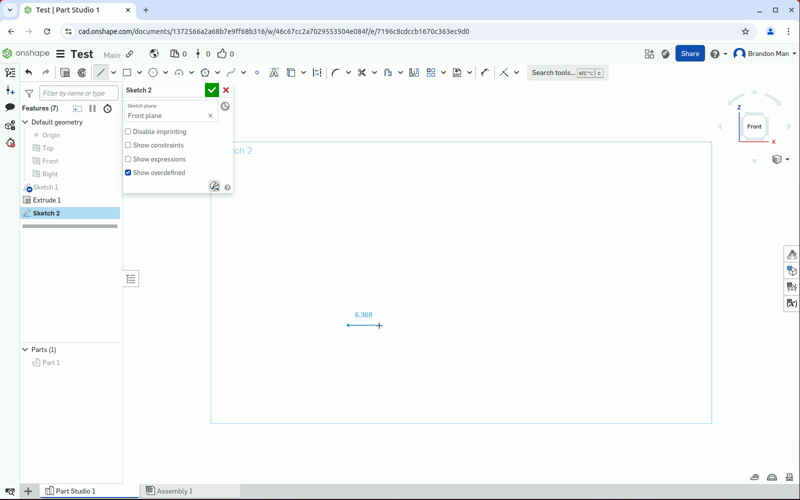
click(379, 325)
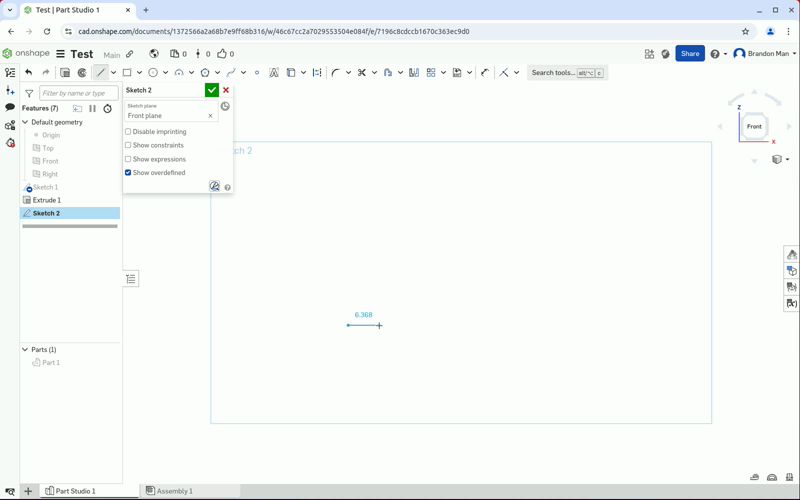
key_up(shift)
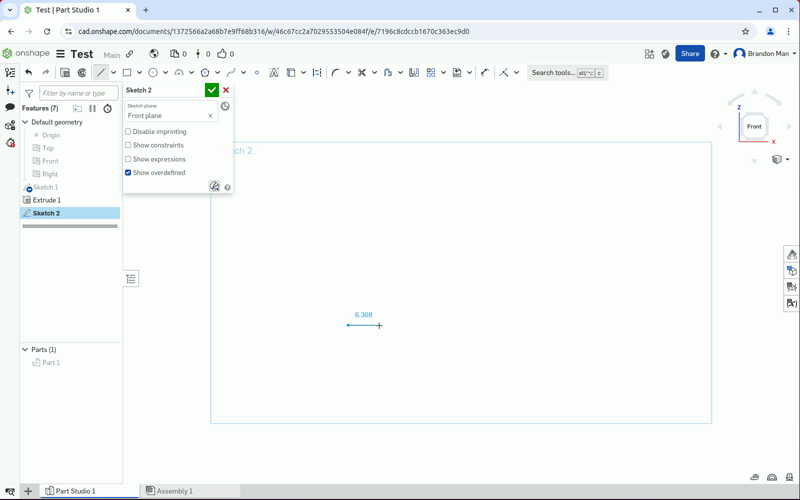
key_down(shift)
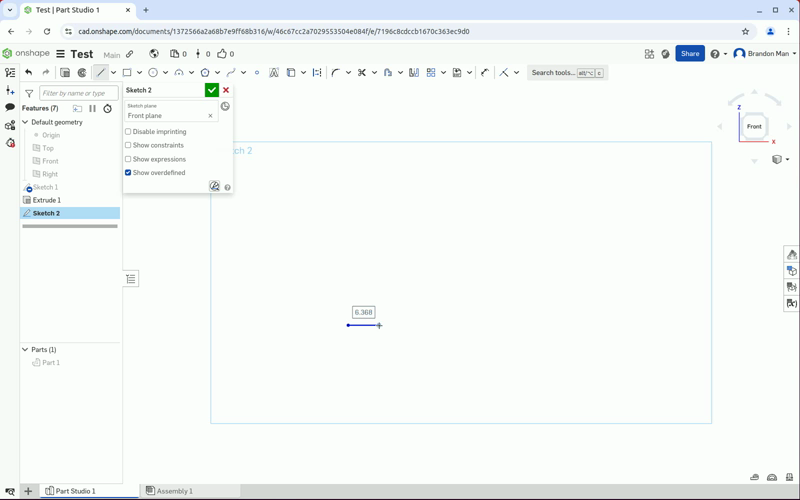
mouse_move(463, 325)
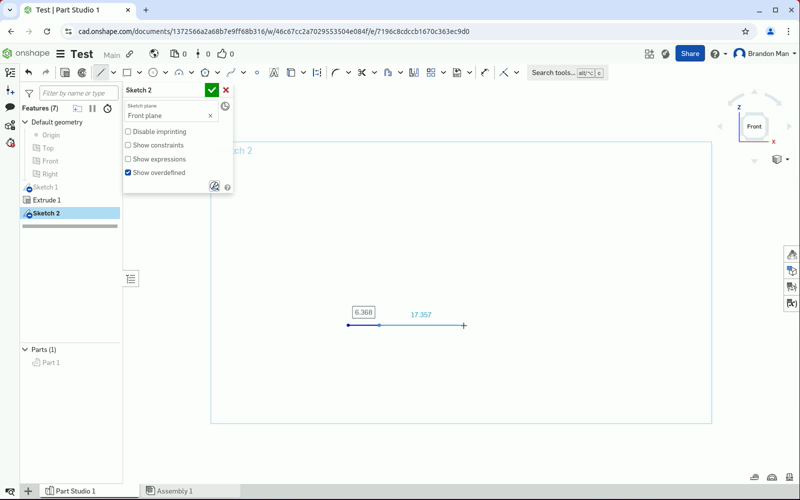
click(463, 325)
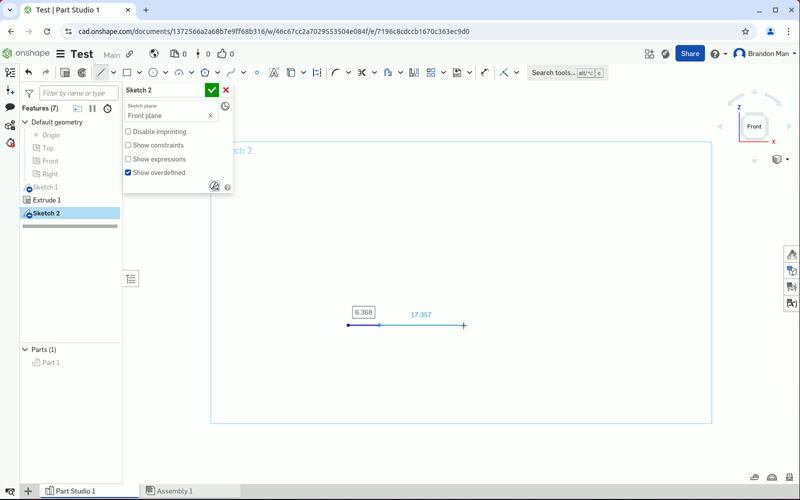
key_up(shift)
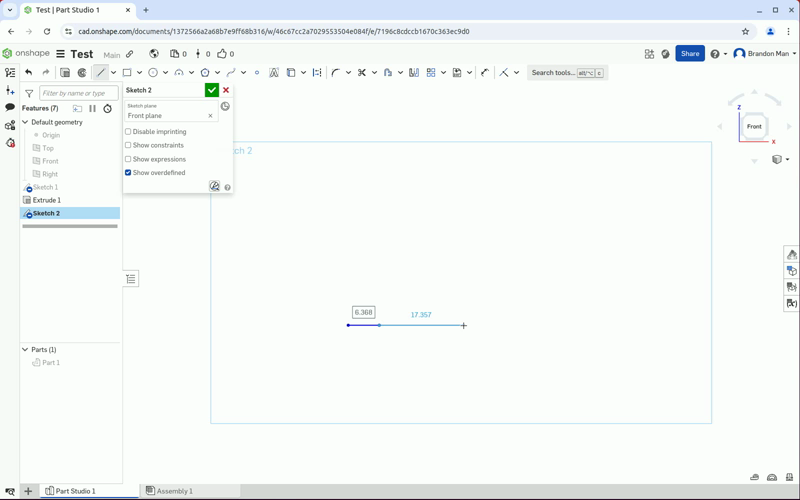
key_down(shift)
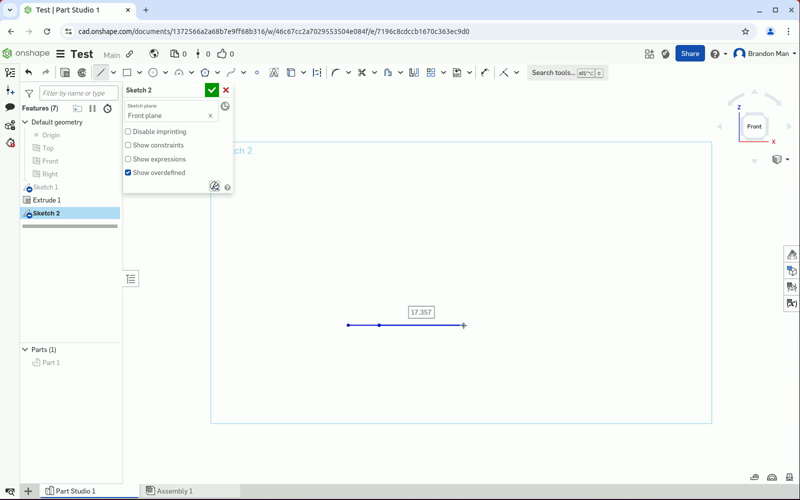
mouse_move(493, 325)
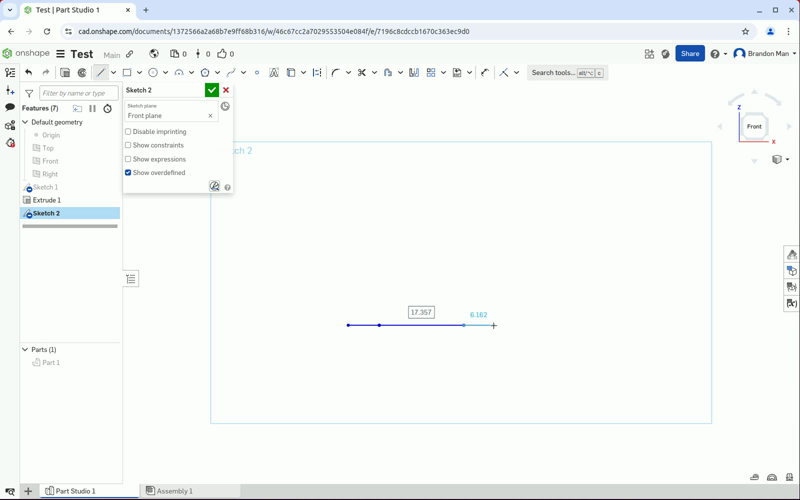
mouse_move(494, 325)
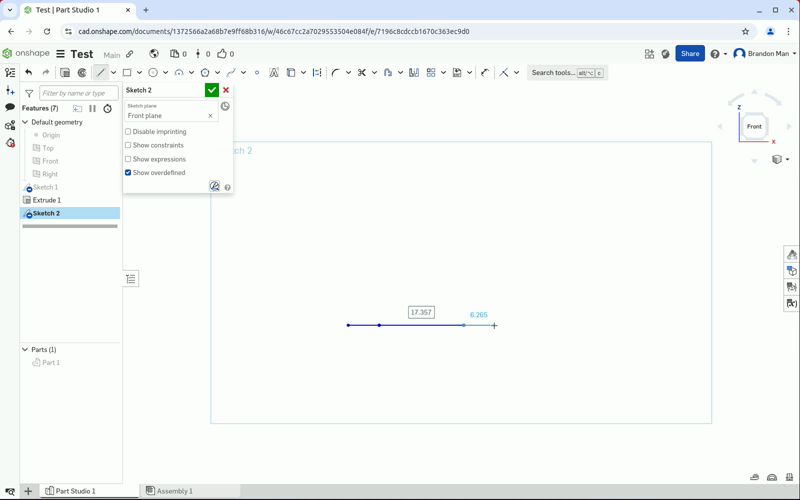
click(494, 325)
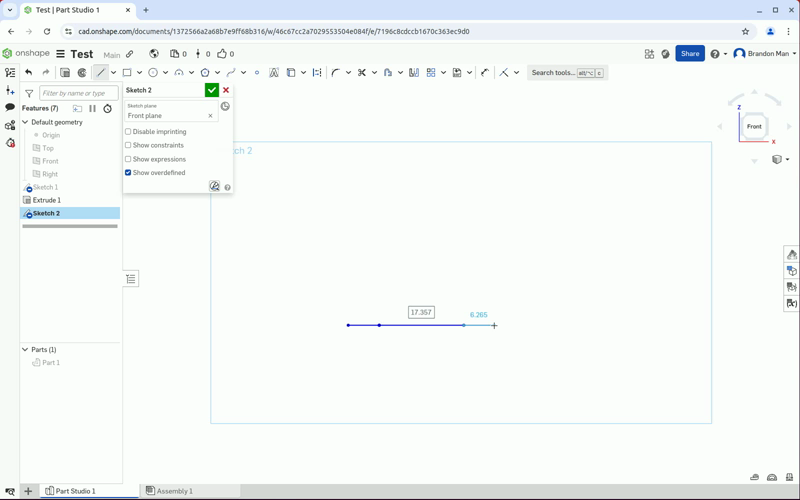
key_up(shift)
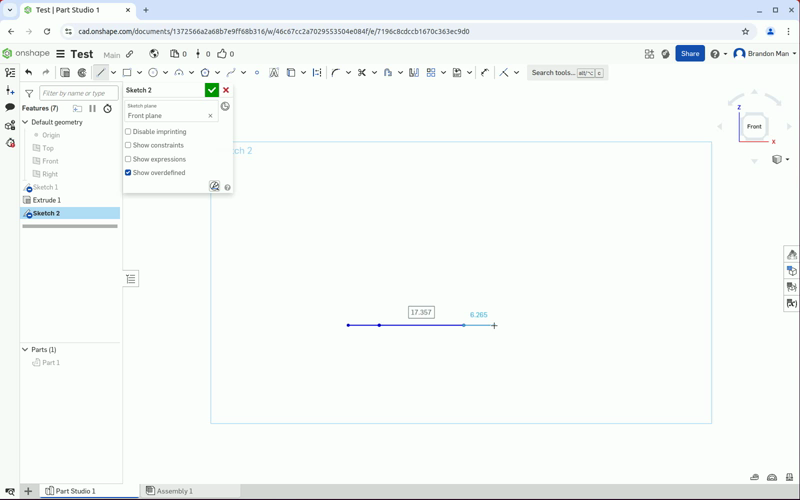
key_down(shift)
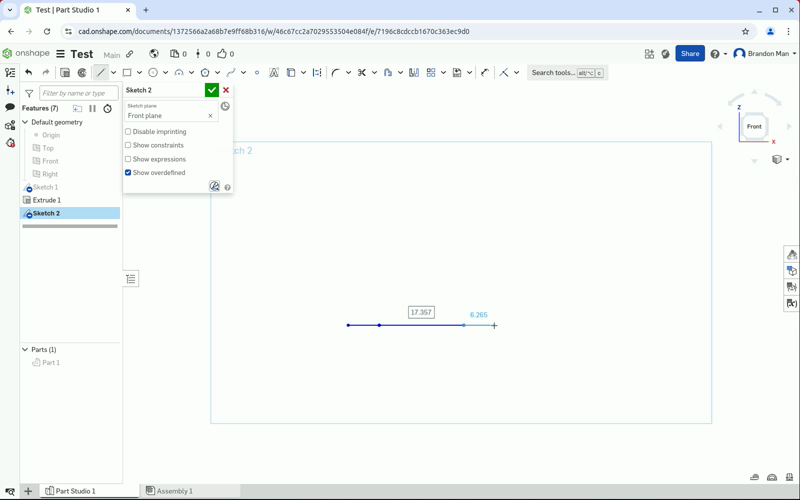
mouse_move(524, 325)
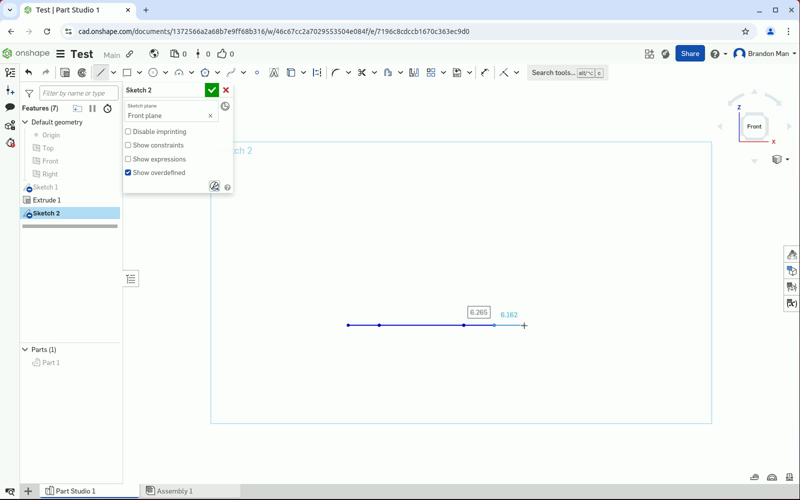
mouse_move(494, 283)
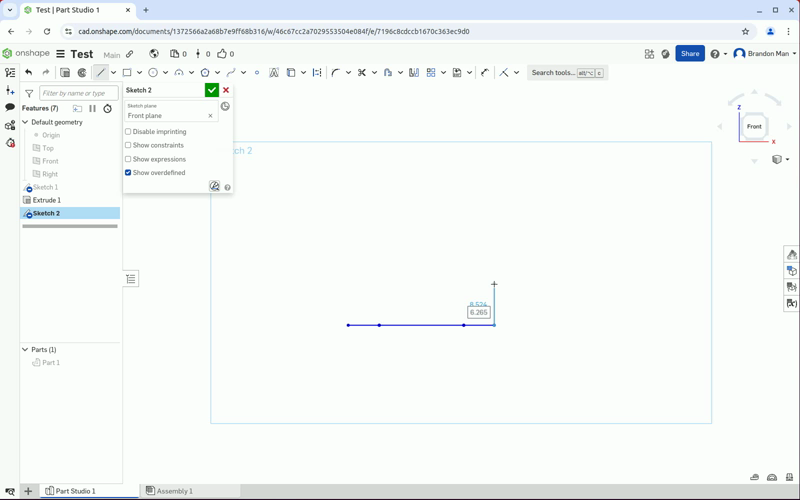
click(494, 283)
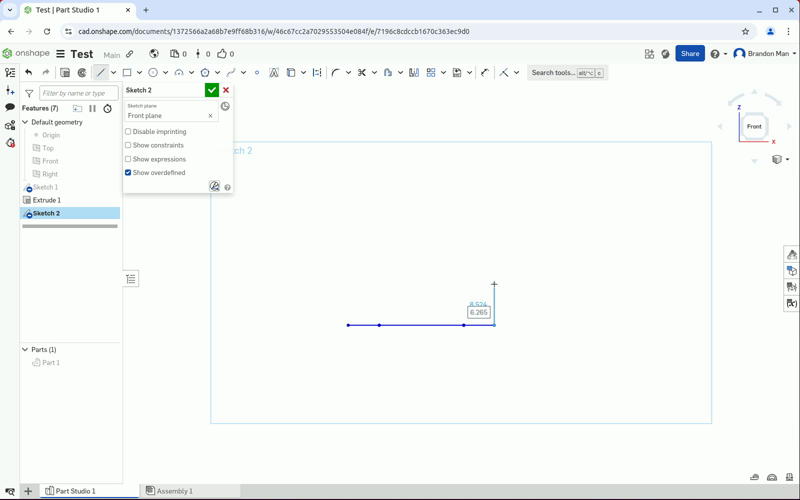
key_up(shift)
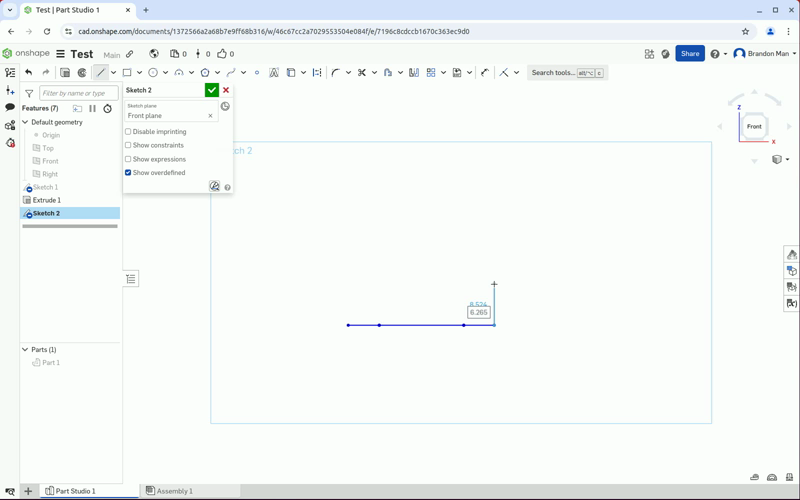
key_down(shift)
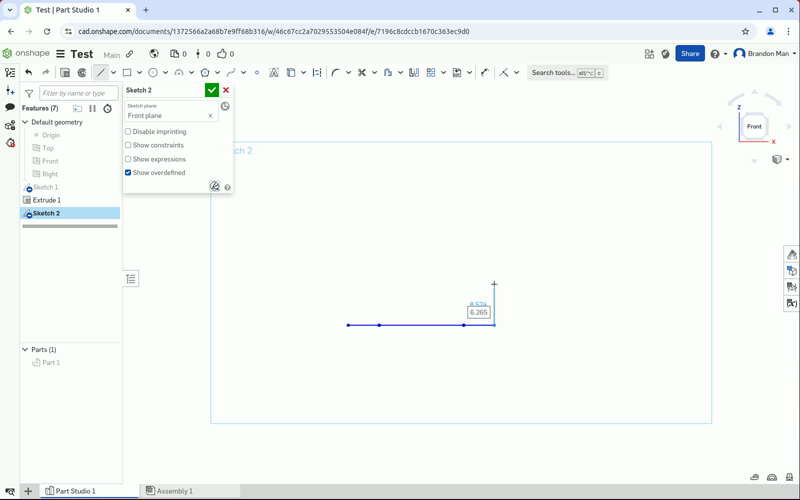
mouse_move(524, 283)
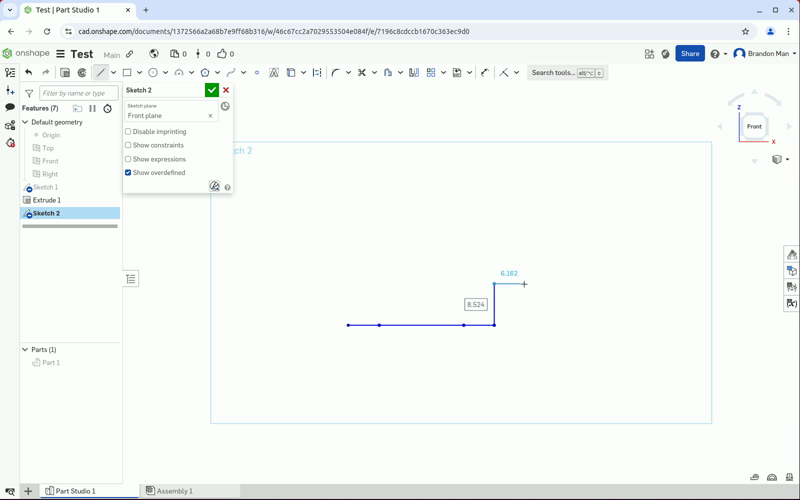
mouse_move(483, 283)
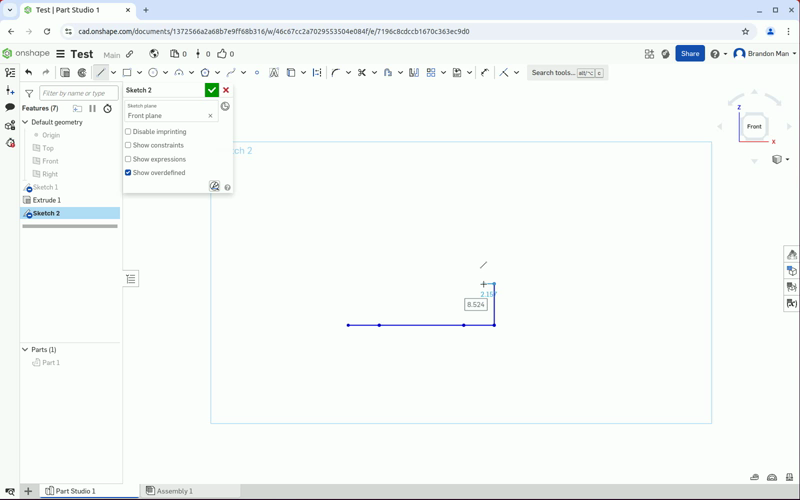
click(483, 283)
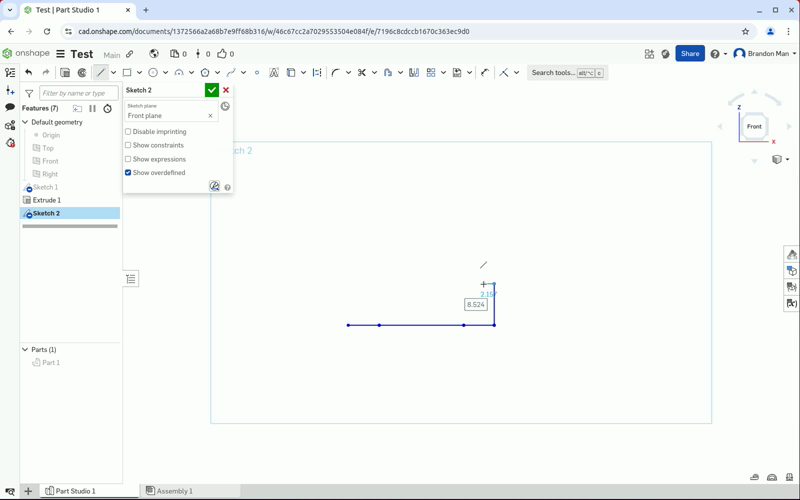
key_up(shift)
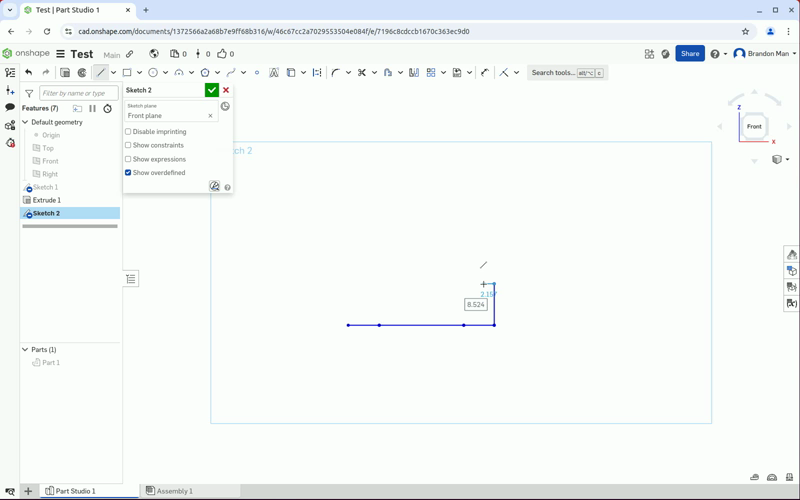
key(esc)
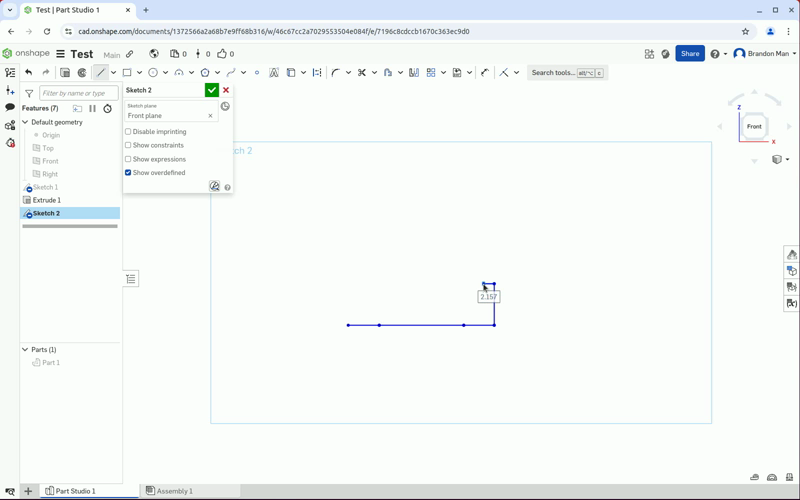
key(a)
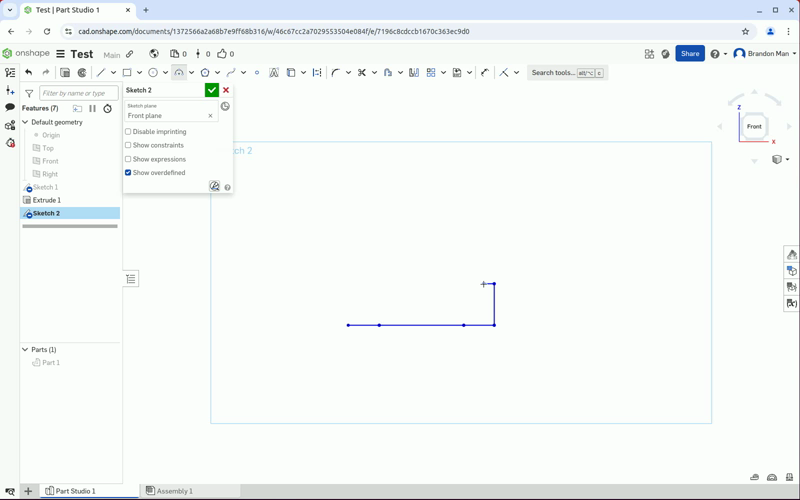
mouse_move(483, 283)
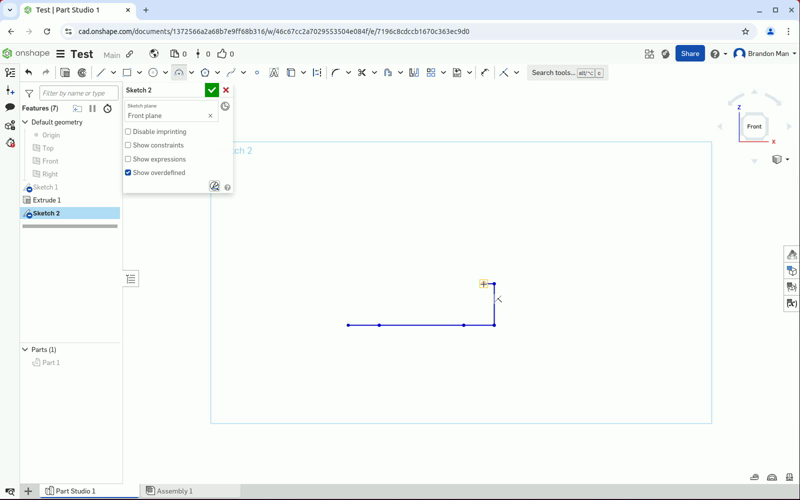
click(483, 283)
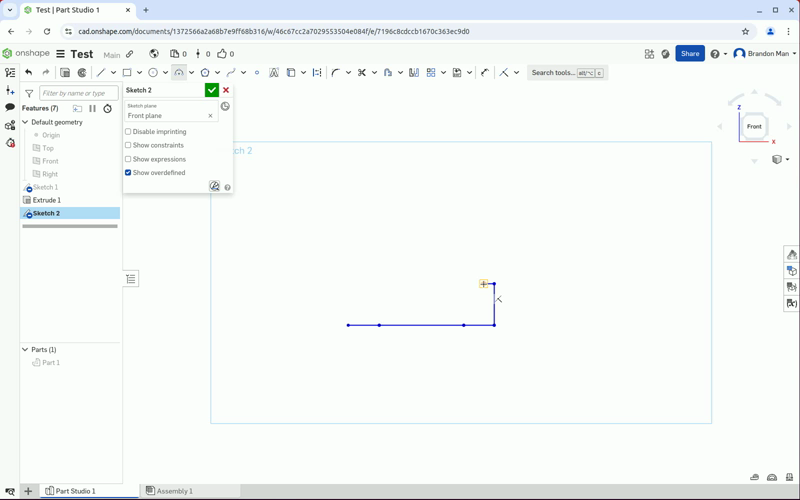
key_down(shift)
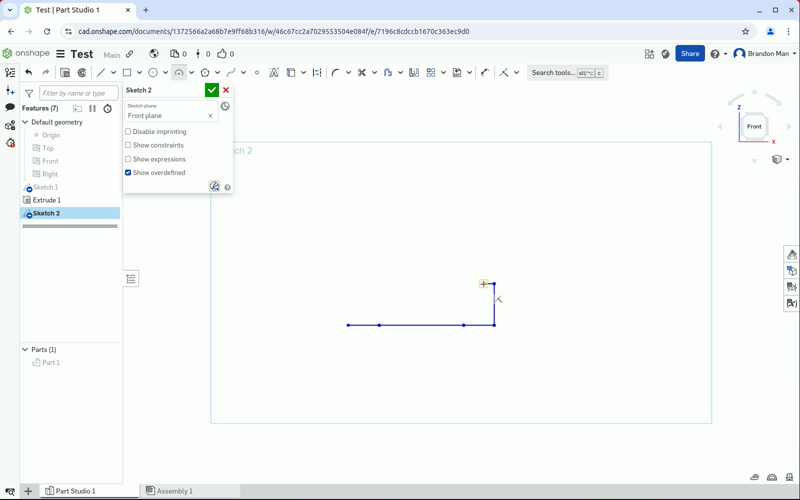
mouse_move(460, 306)
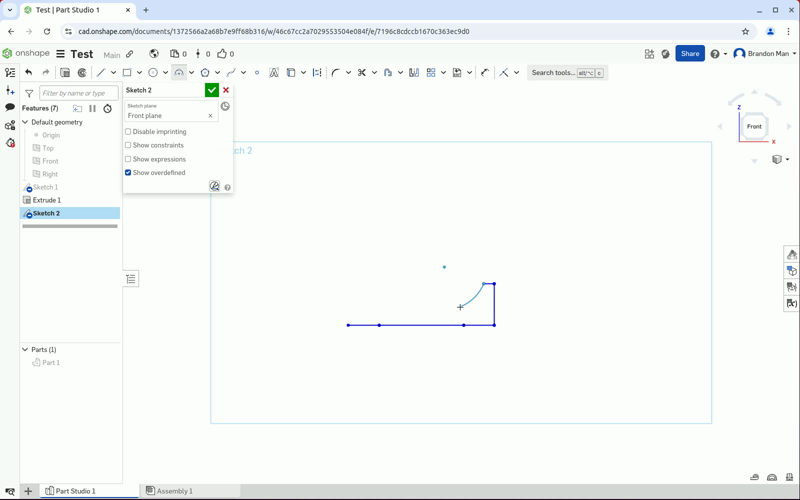
click(460, 306)
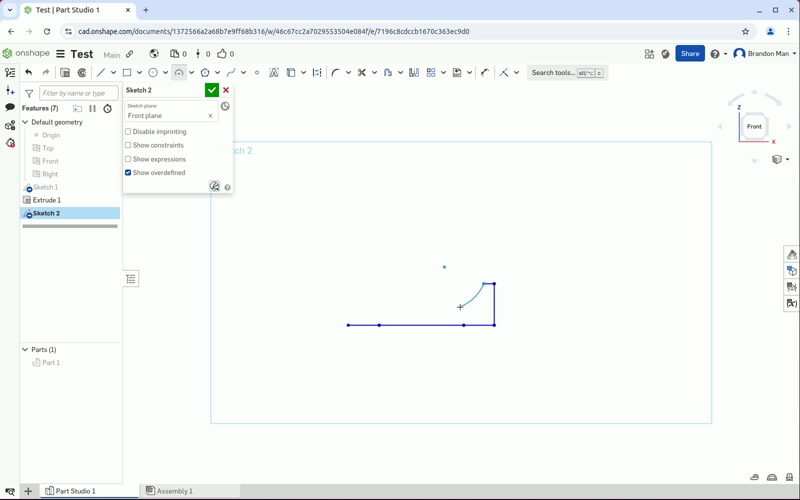
mouse_move(476, 299)
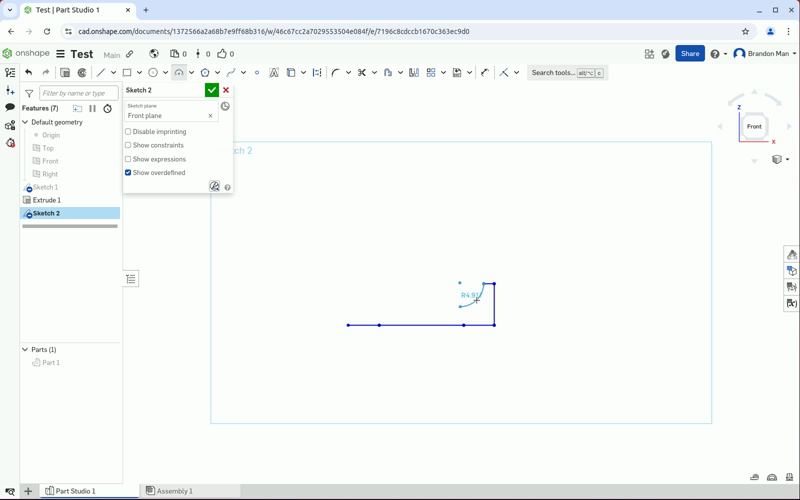
click(476, 299)
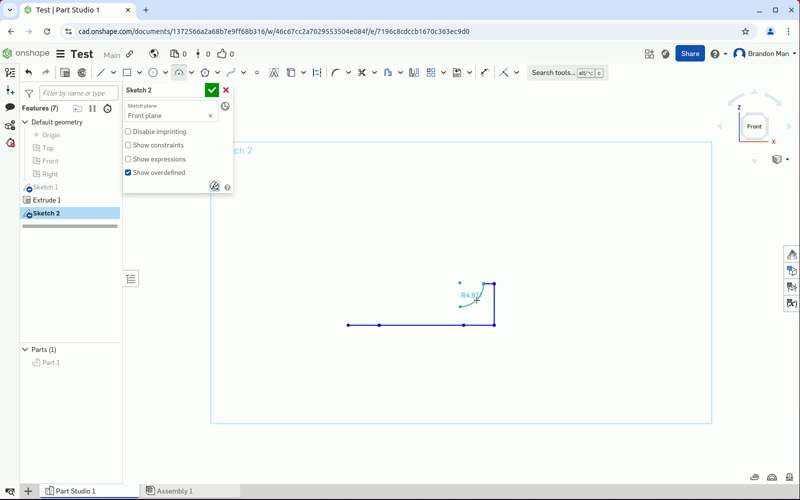
key_up(shift)
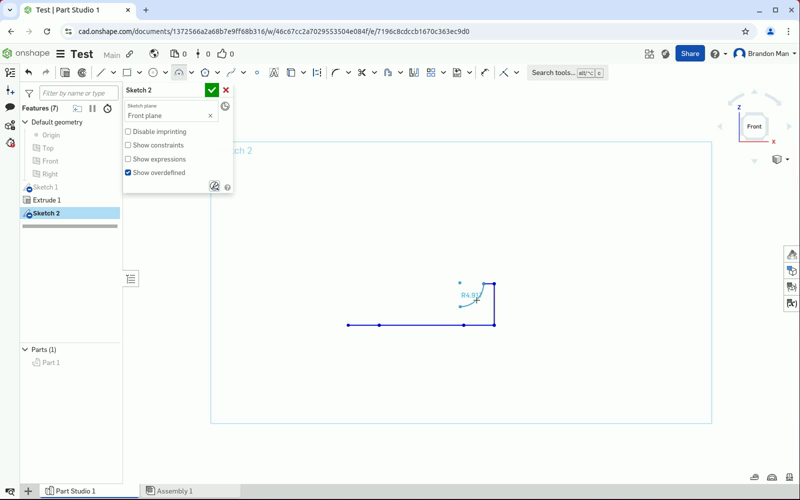
key(esc)
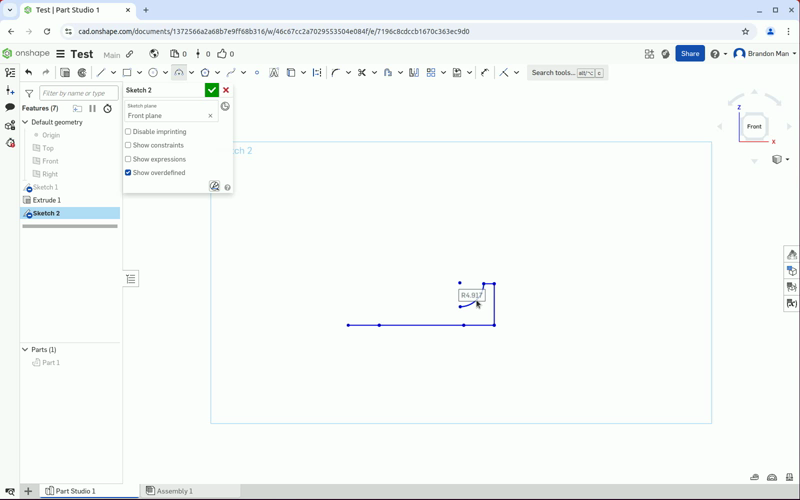
key(l)
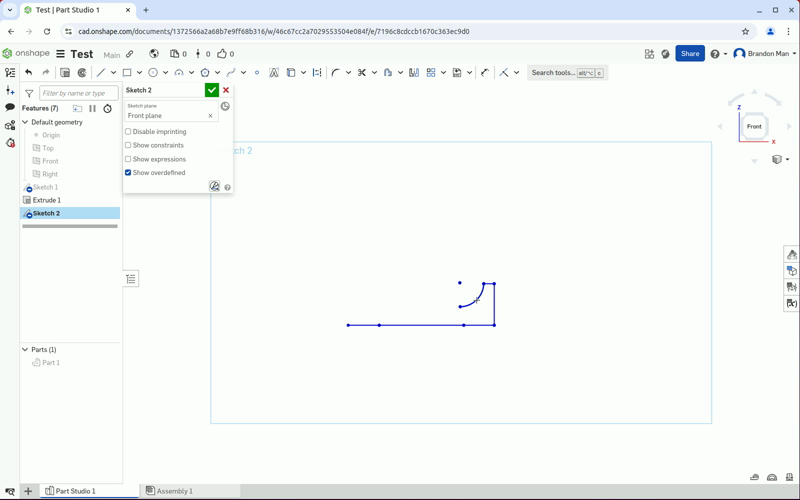
mouse_move(460, 306)
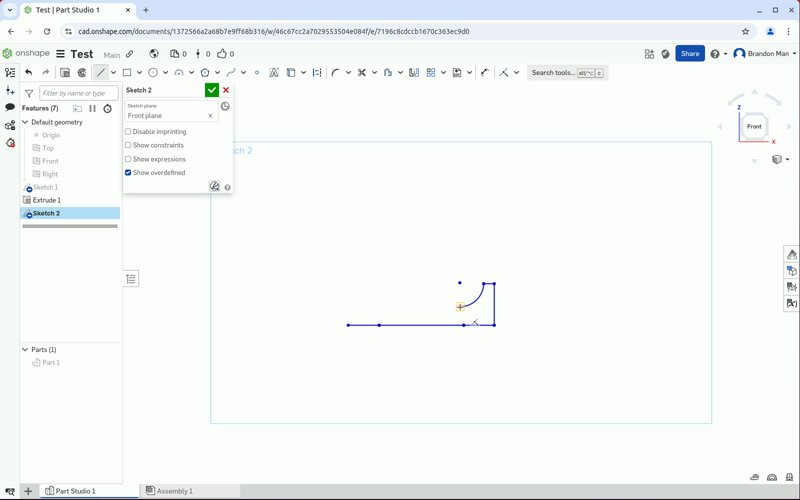
click(460, 306)
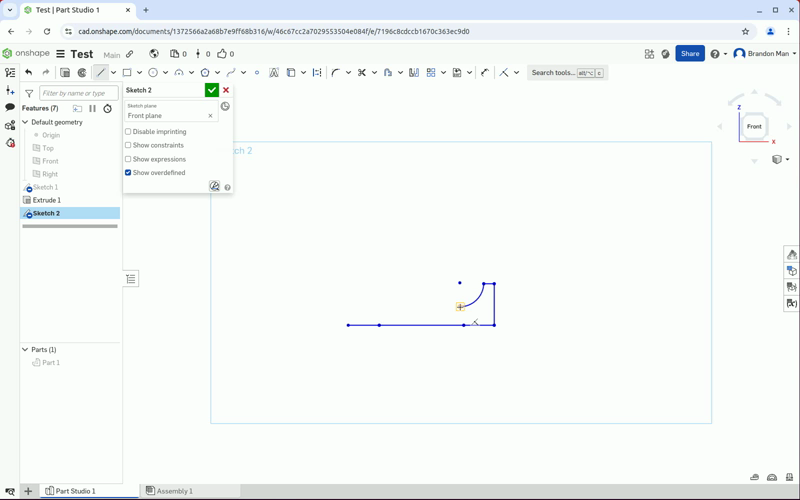
key_down(shift)
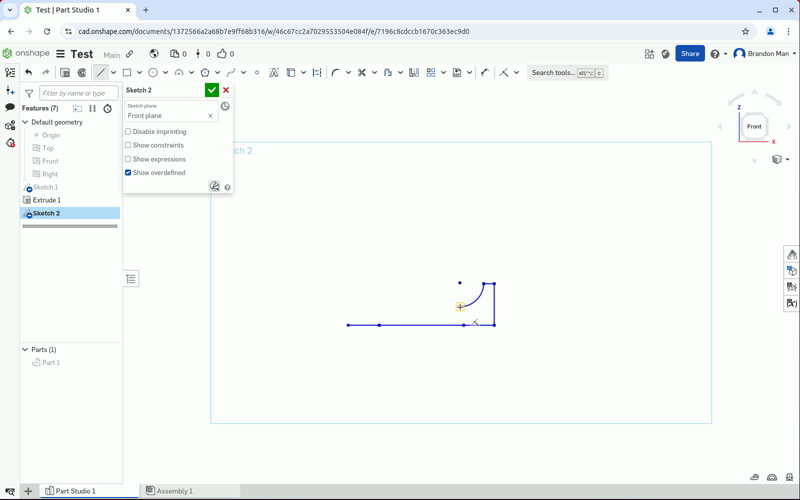
mouse_move(382, 306)
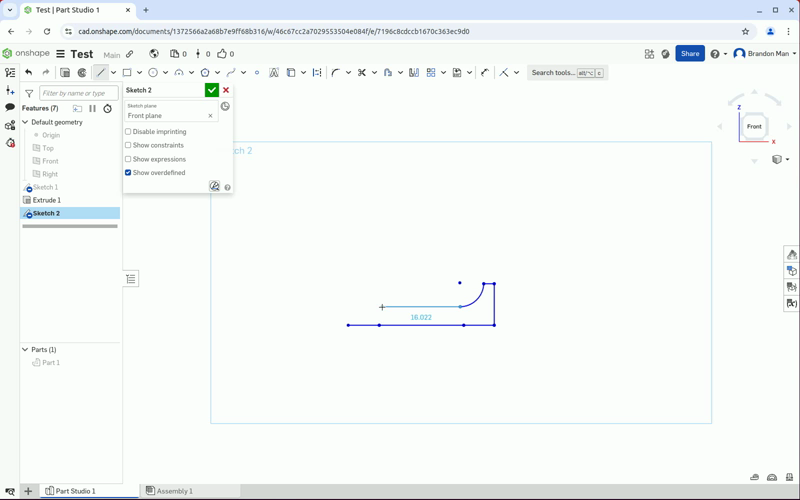
click(382, 306)
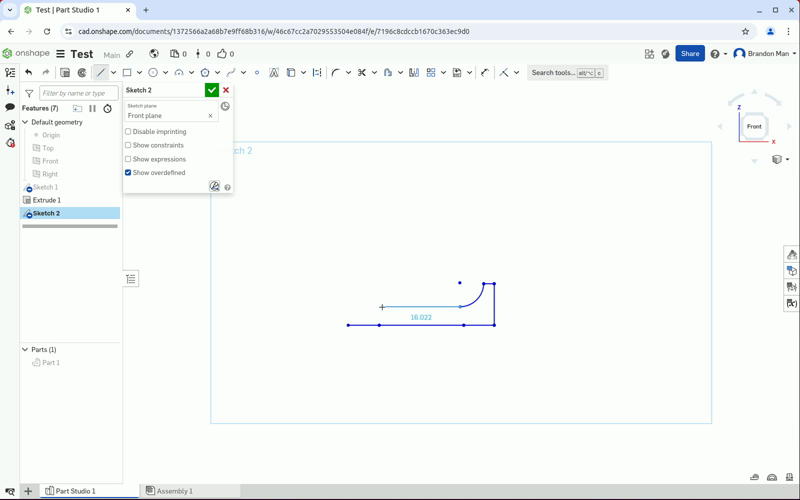
key_up(shift)
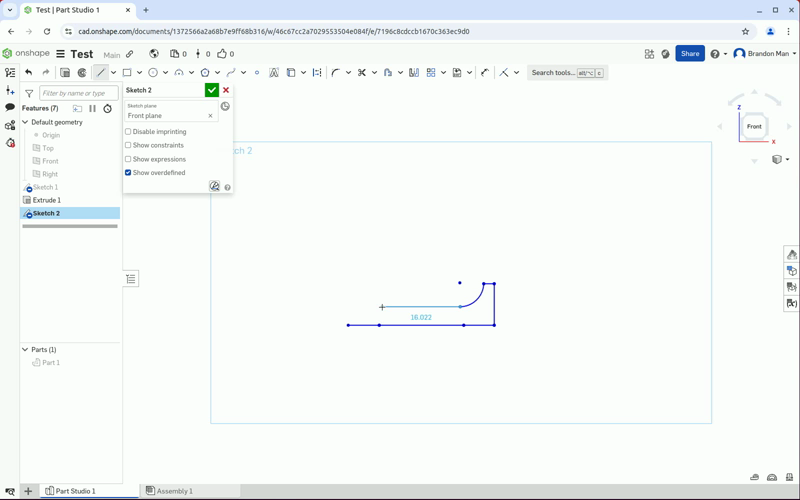
key(esc)
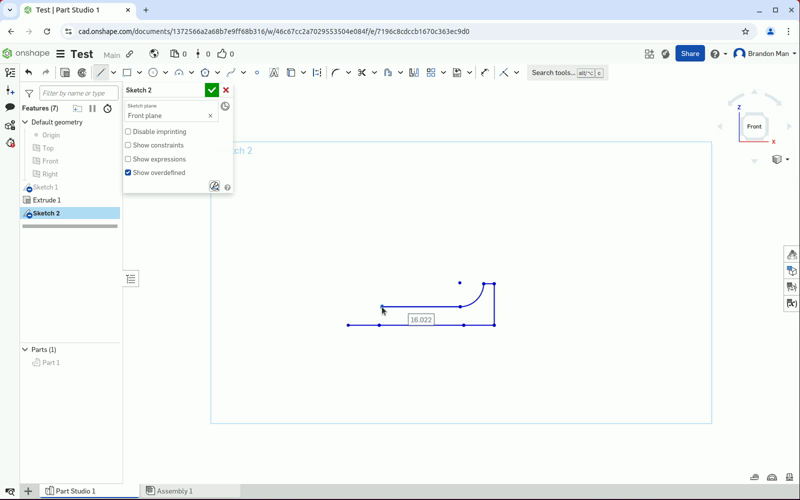
key(a)
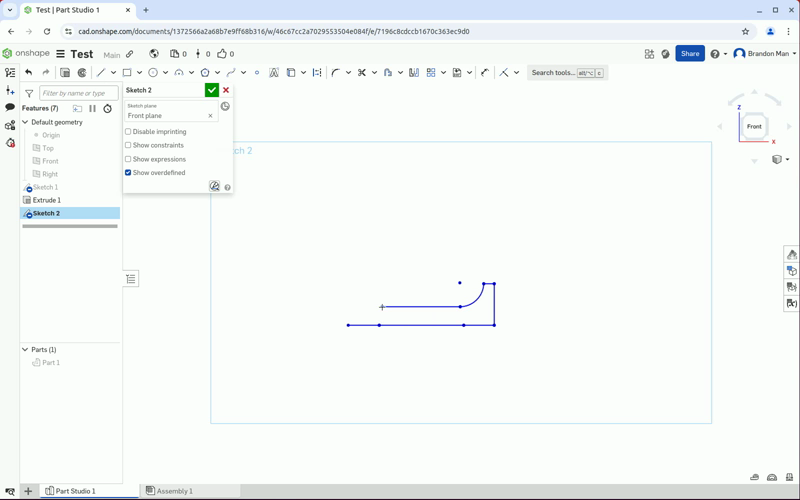
mouse_move(382, 306)
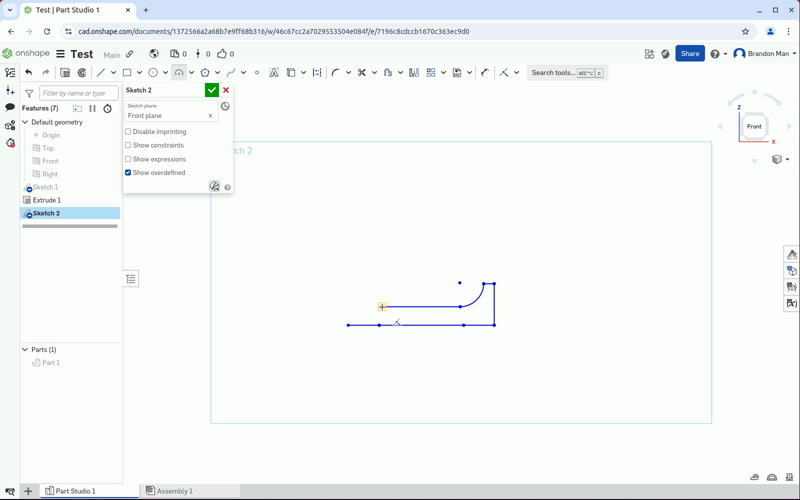
click(382, 306)
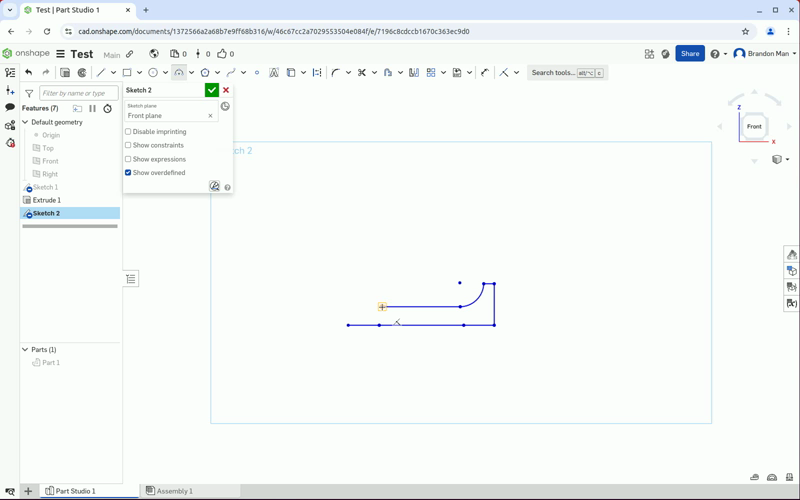
key_down(shift)
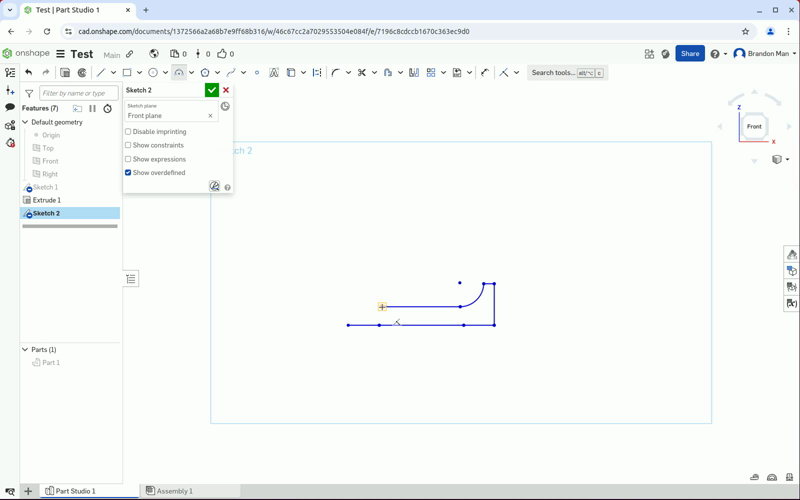
mouse_move(359, 283)
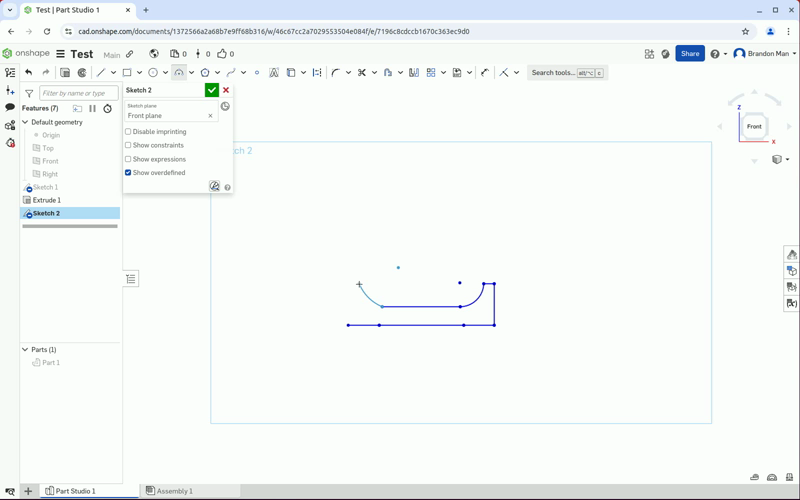
click(359, 283)
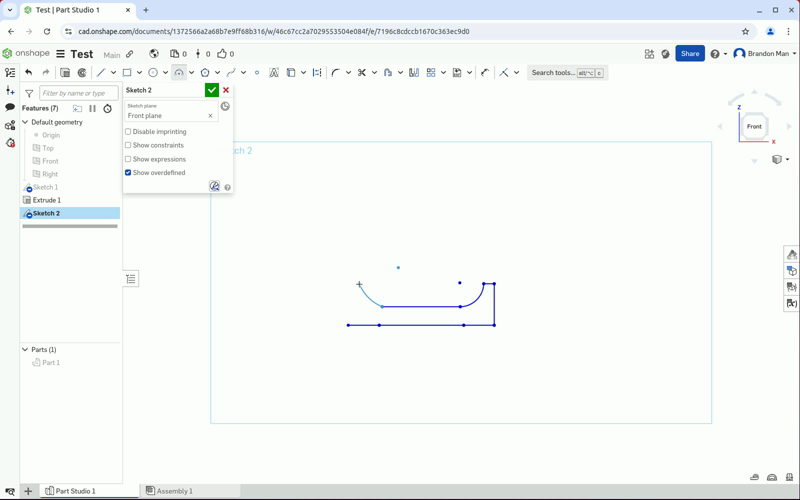
mouse_move(365, 299)
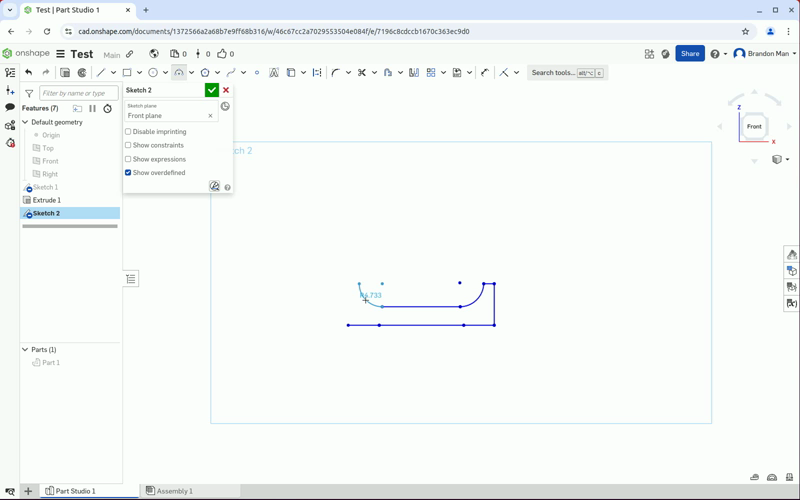
click(365, 299)
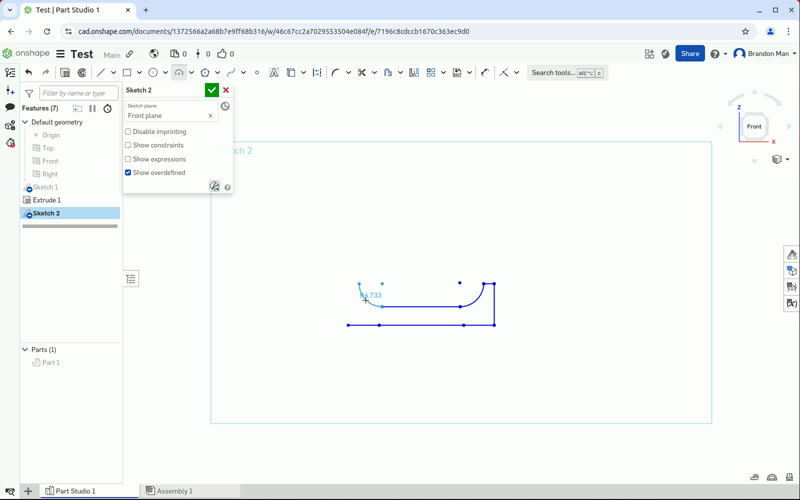
key_up(shift)
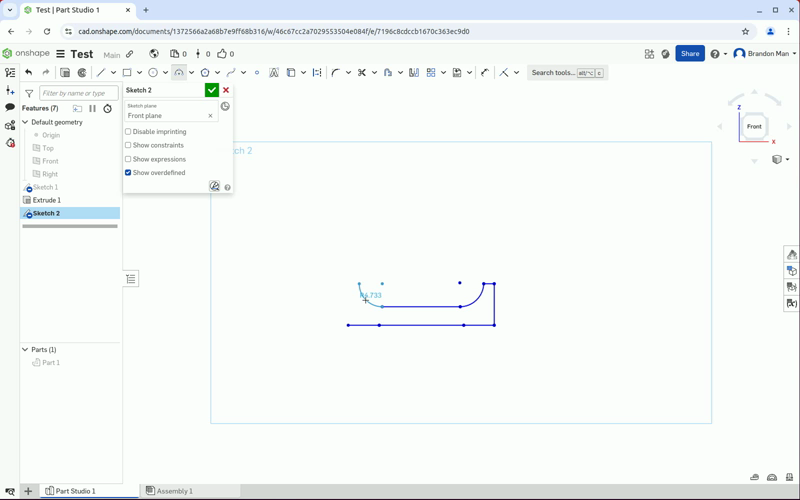
key(esc)
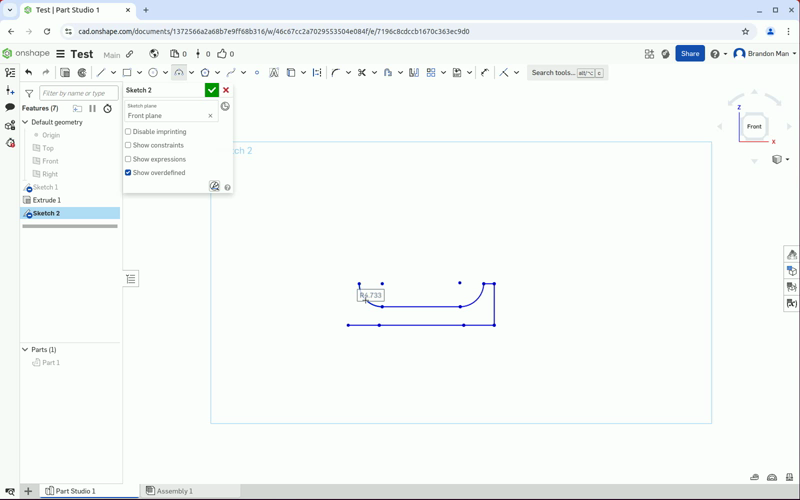
key(l)
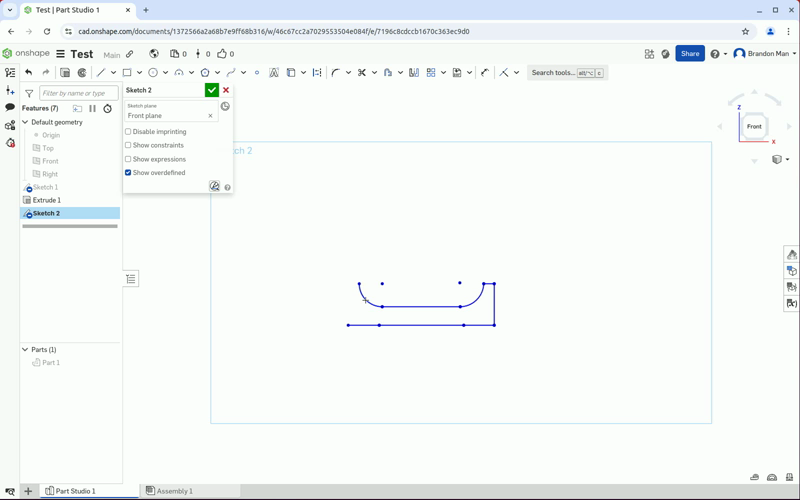
mouse_move(359, 283)
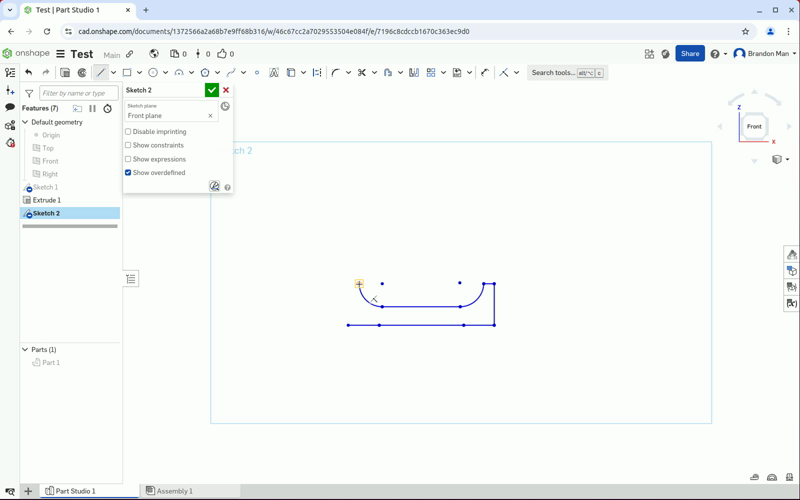
click(359, 283)
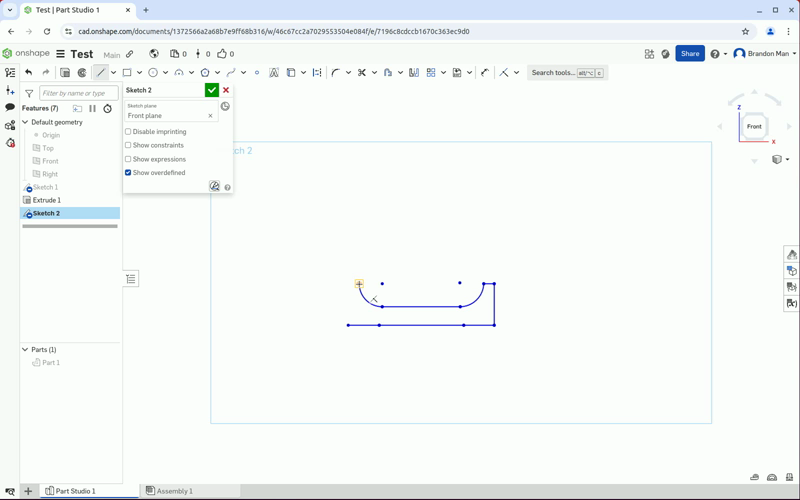
key_down(shift)
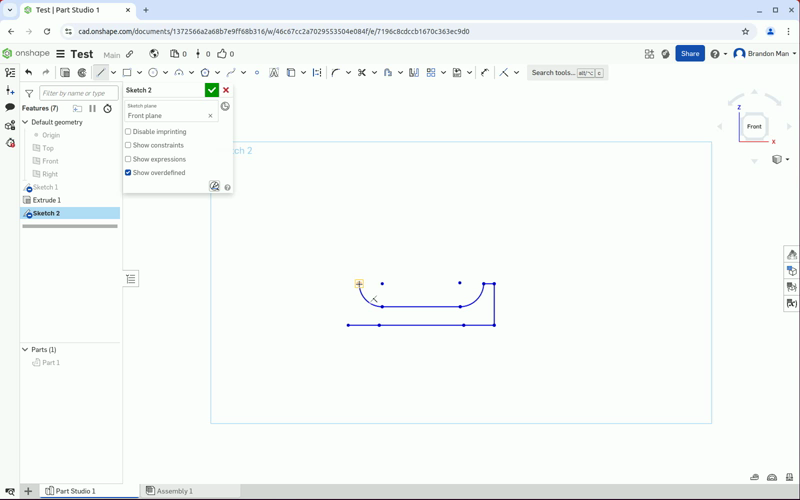
mouse_move(389, 283)
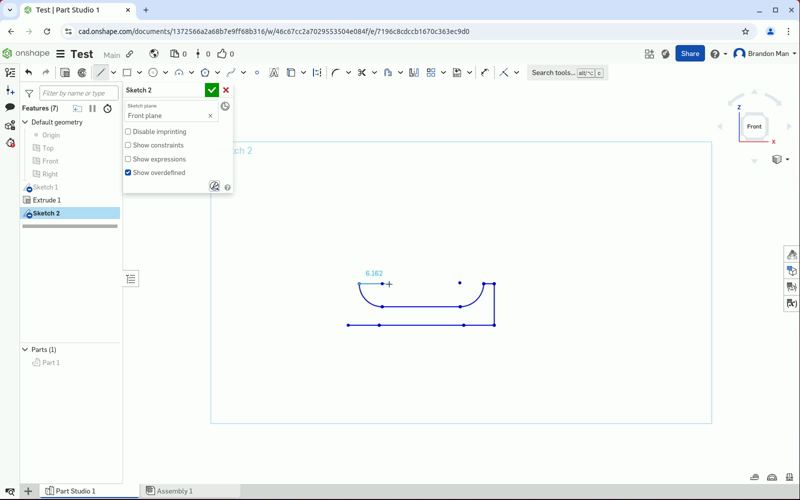
mouse_move(348, 283)
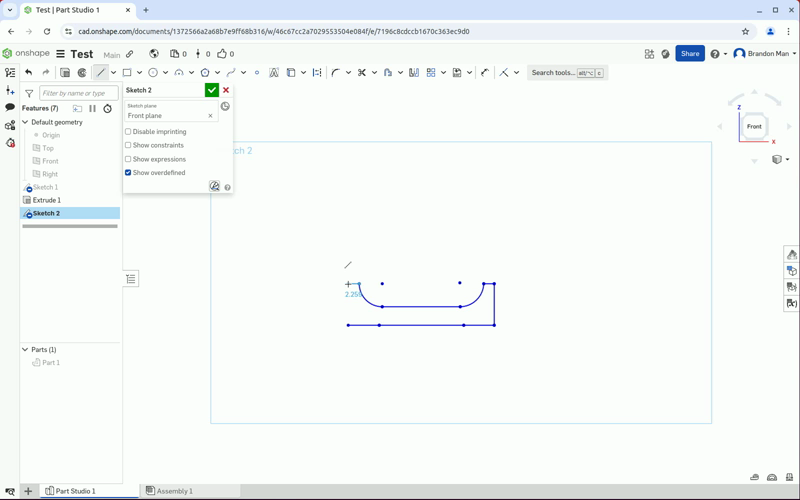
click(348, 283)
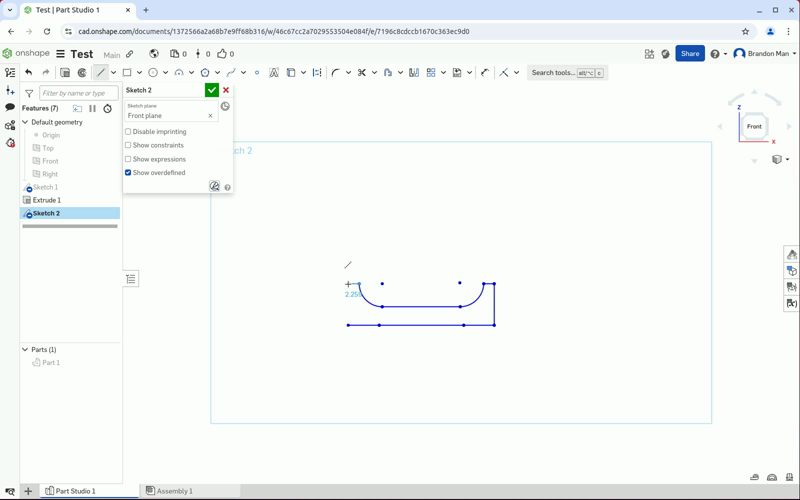
key_up(shift)
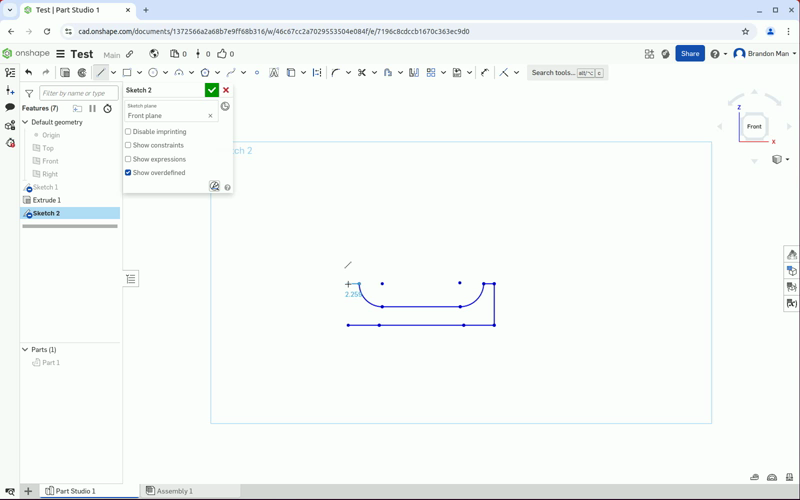
mouse_move(378, 283)
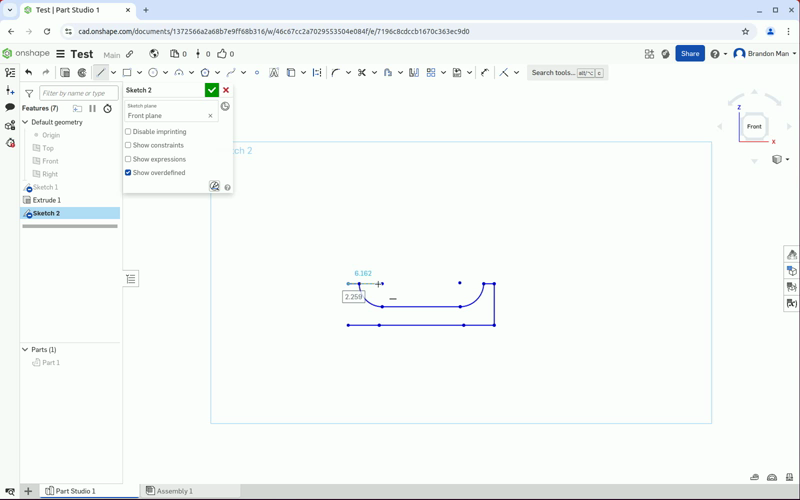
key_down(shift)
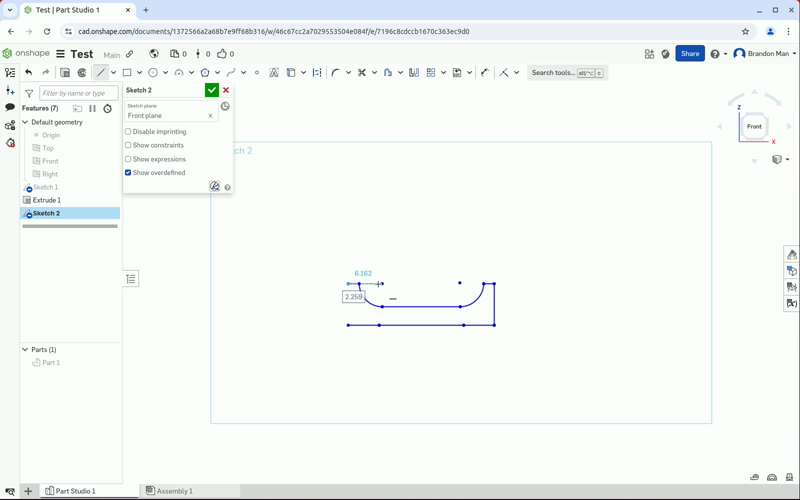
mouse_move(348, 325)
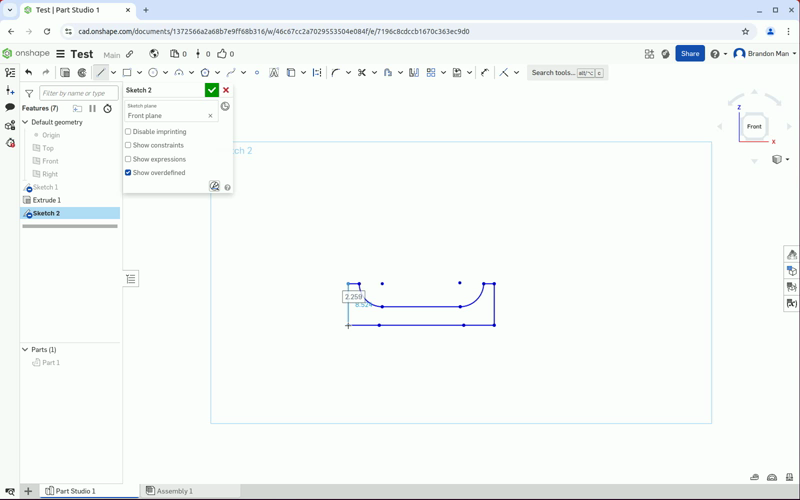
key_up(shift)
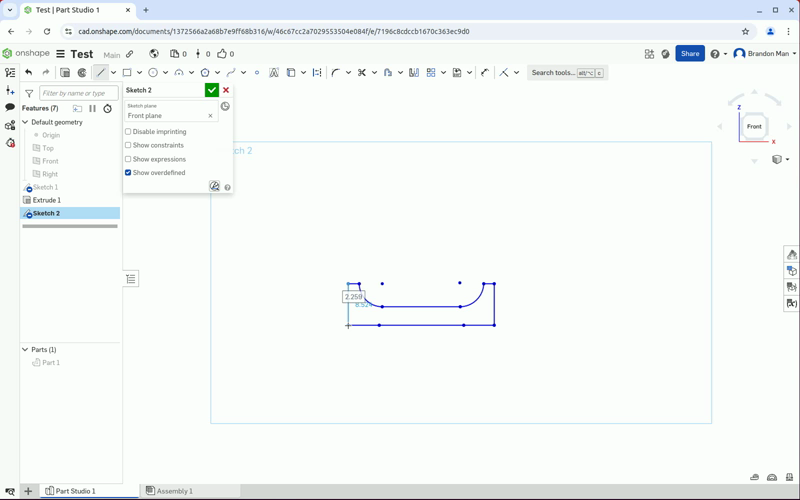
click(348, 325)
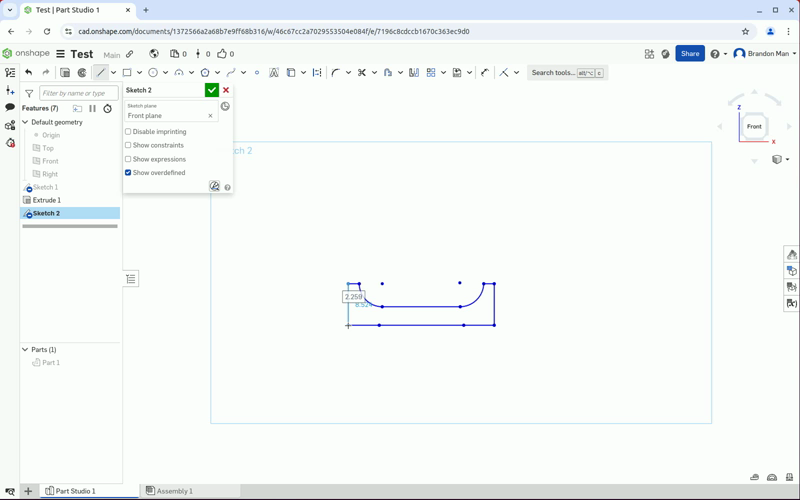
key(esc)
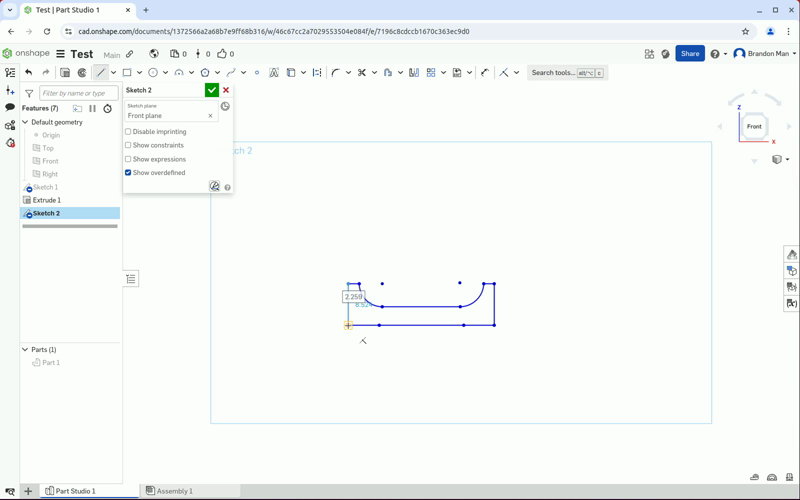
mouse_move(357, 298)
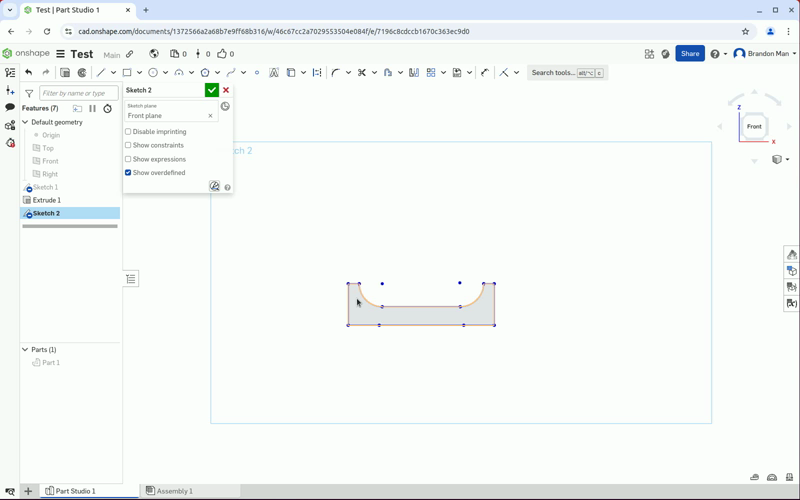
click(357, 298)
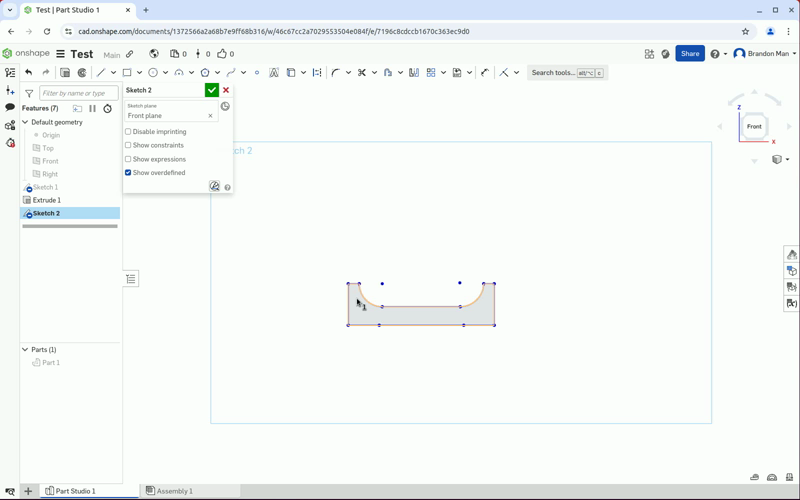
mouse_move(73, 352)
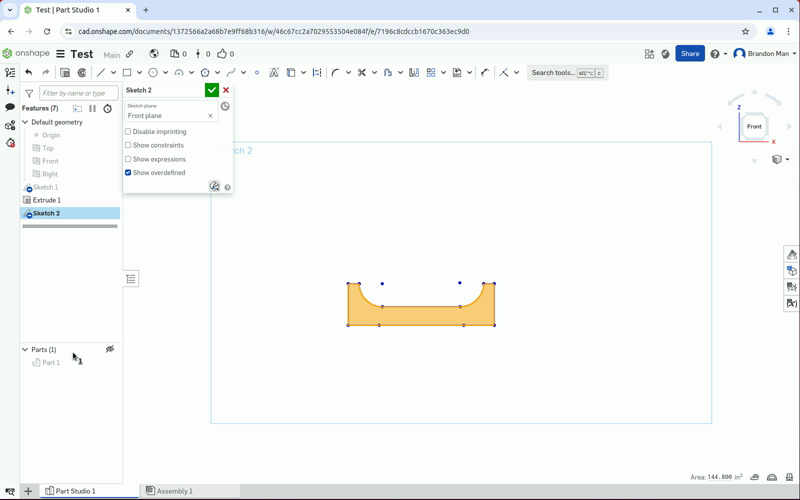
key(shift+y)
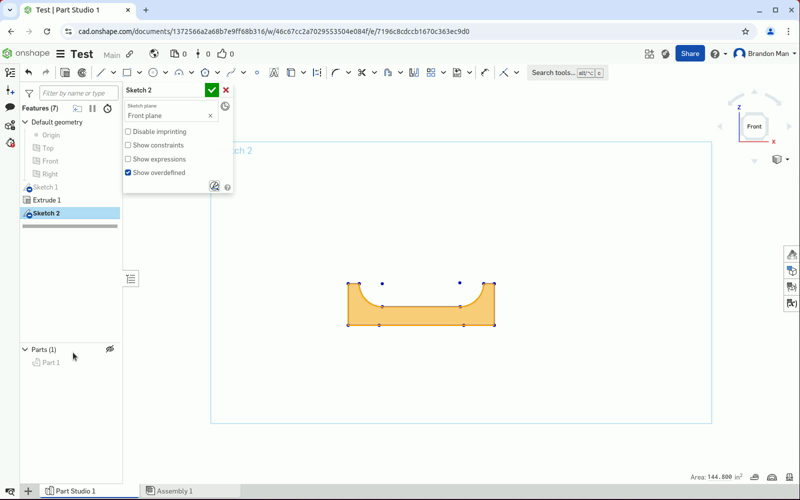
key(shift+e)
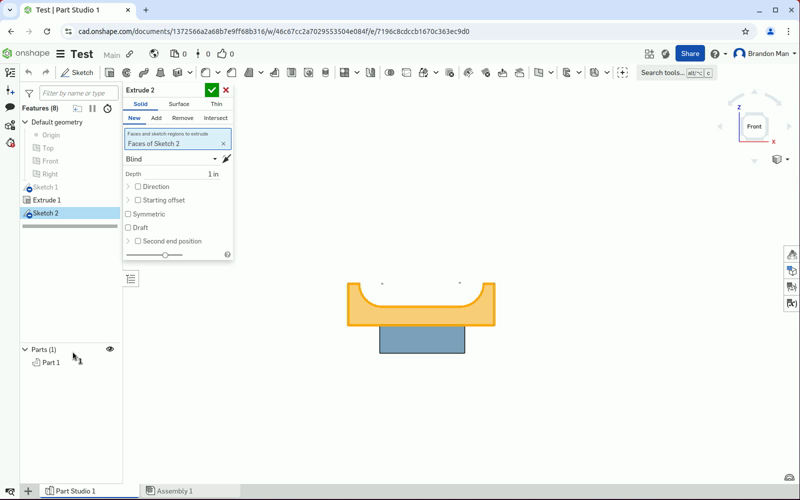
mouse_move(143, 106)
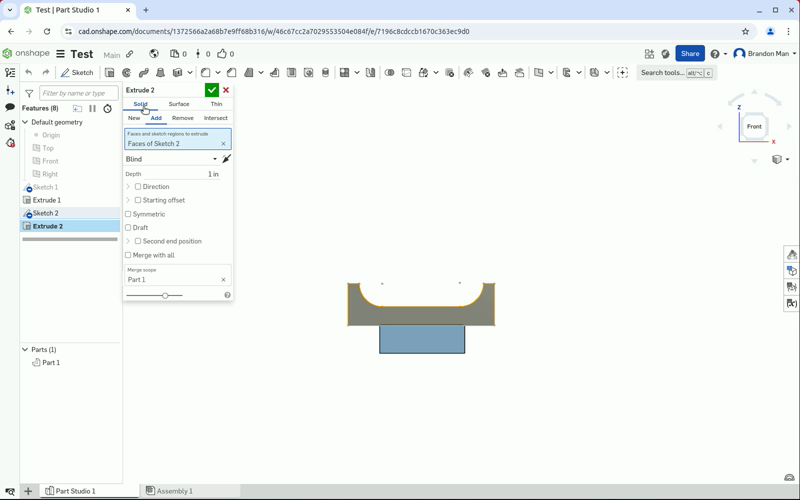
click(143, 106)
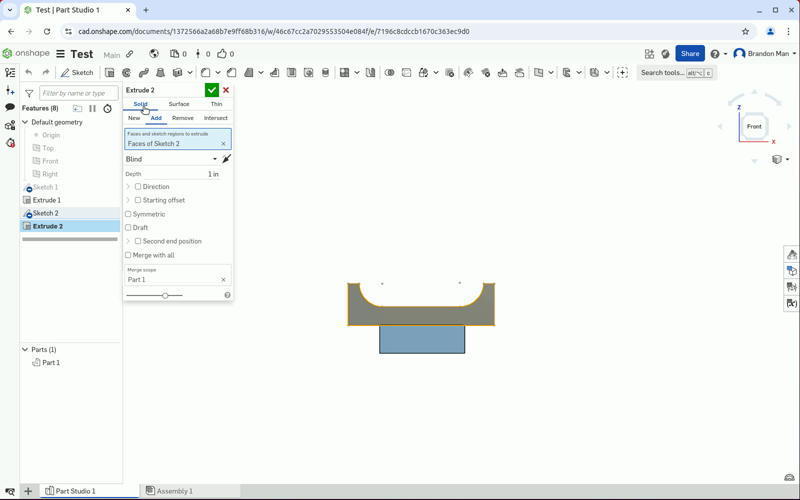
mouse_move(137, 120)
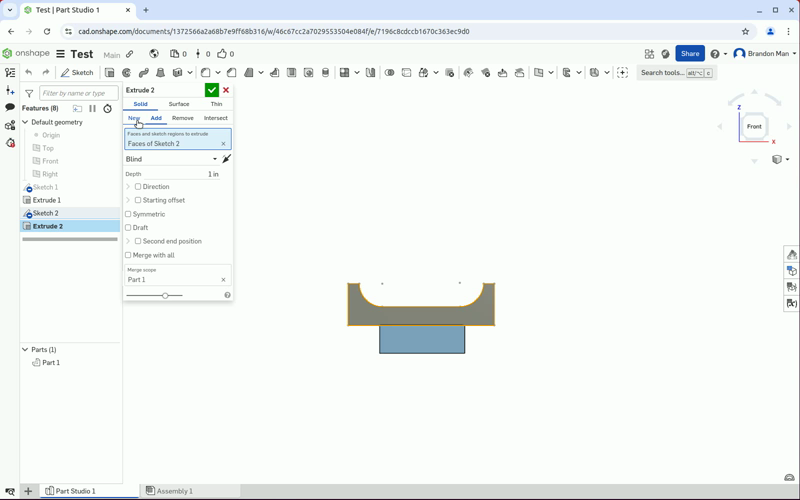
click(137, 120)
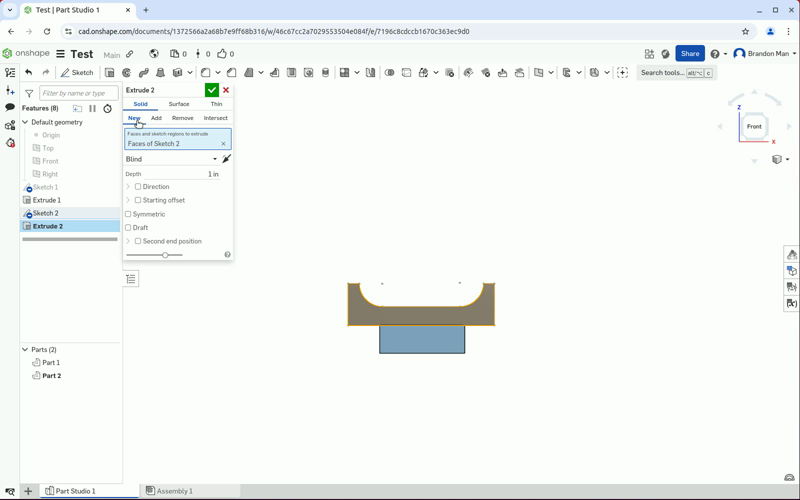
key(tab, 4)
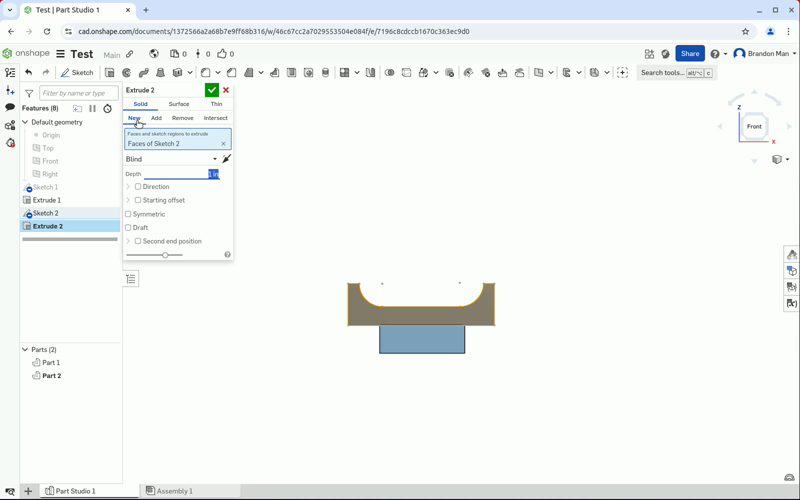
text(17.331)
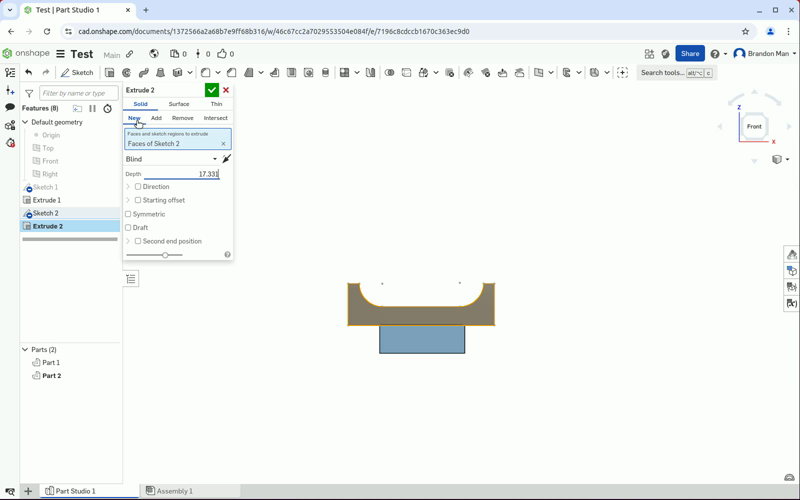
key(enter)
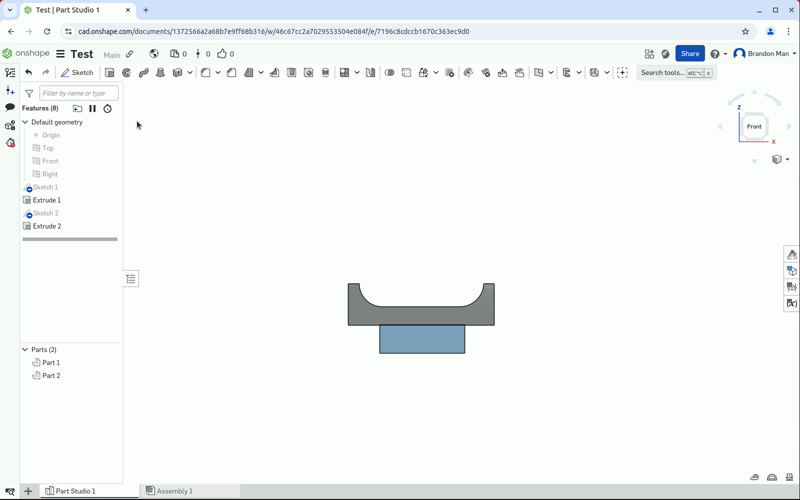
key(shift+h)
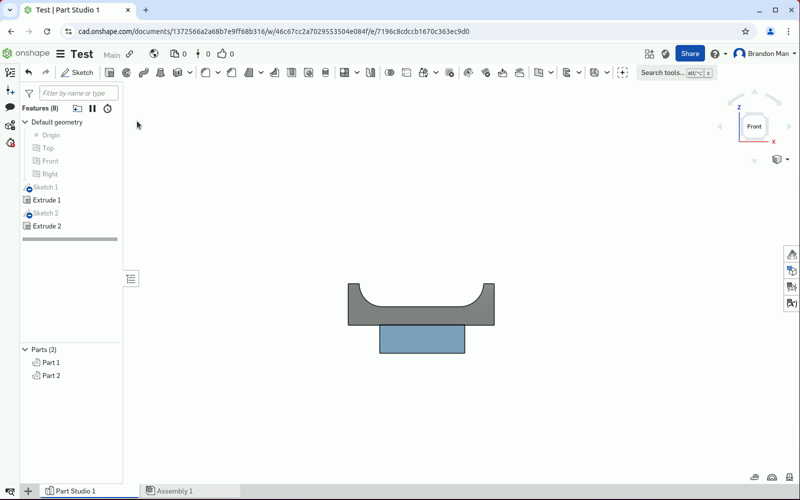
key(shift+h)
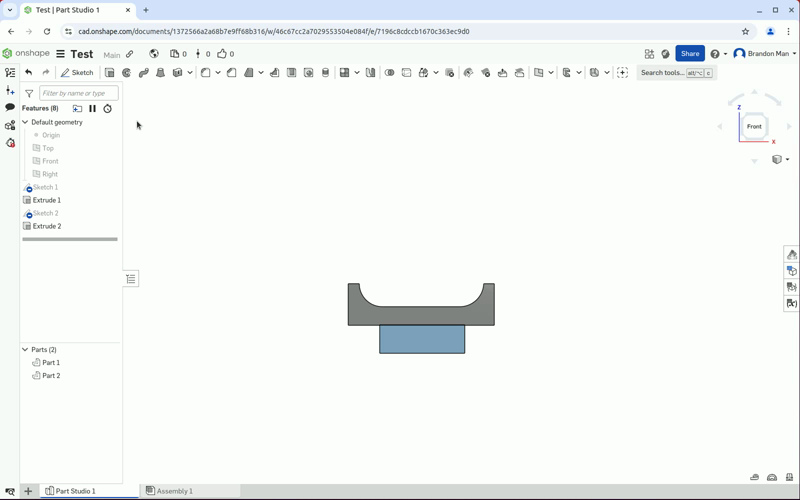
mouse_move(73, 189)
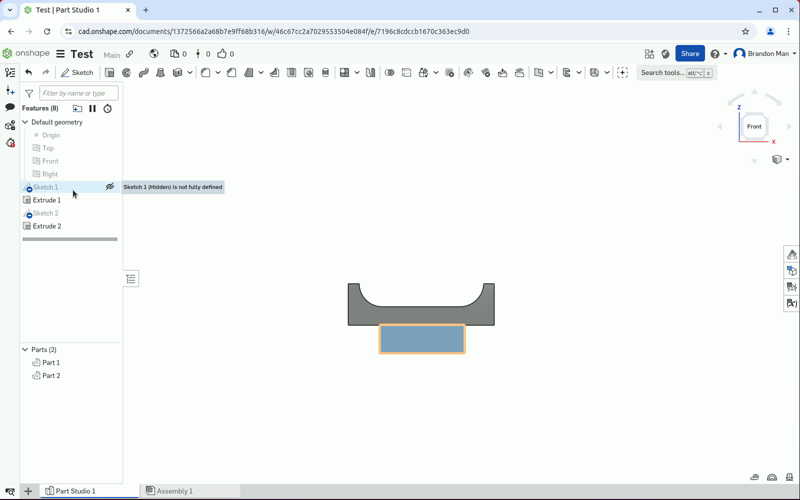
click(73, 189)
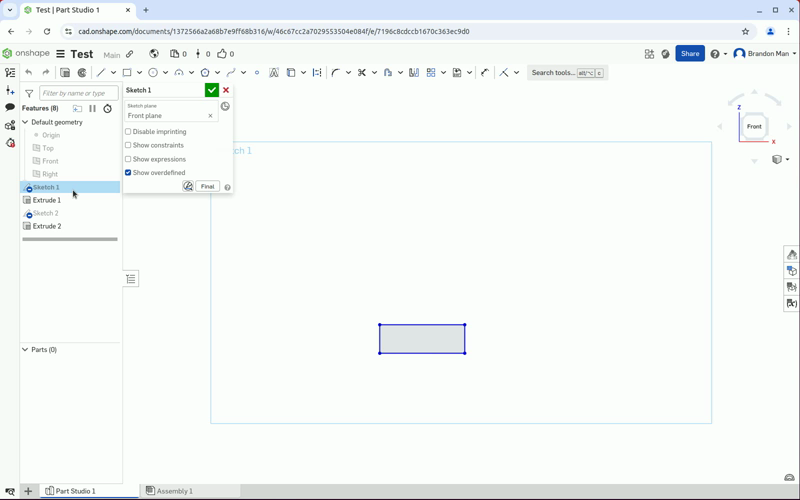
mouse_move(229, 92)
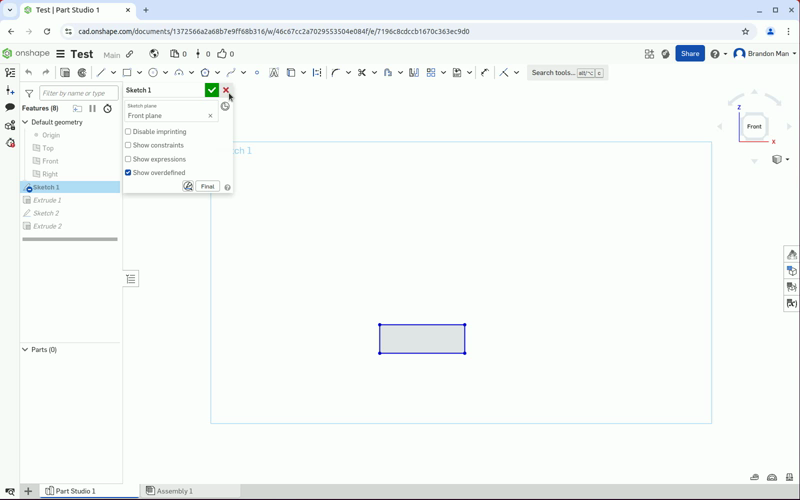
click(229, 92)
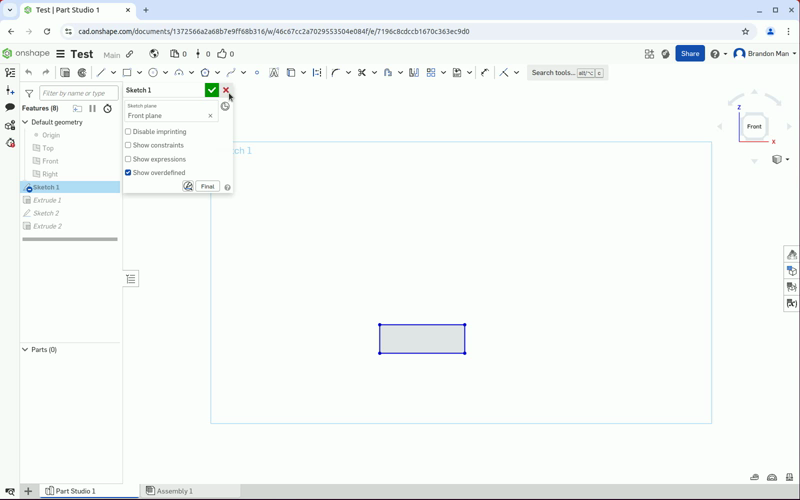
key(shift+s)
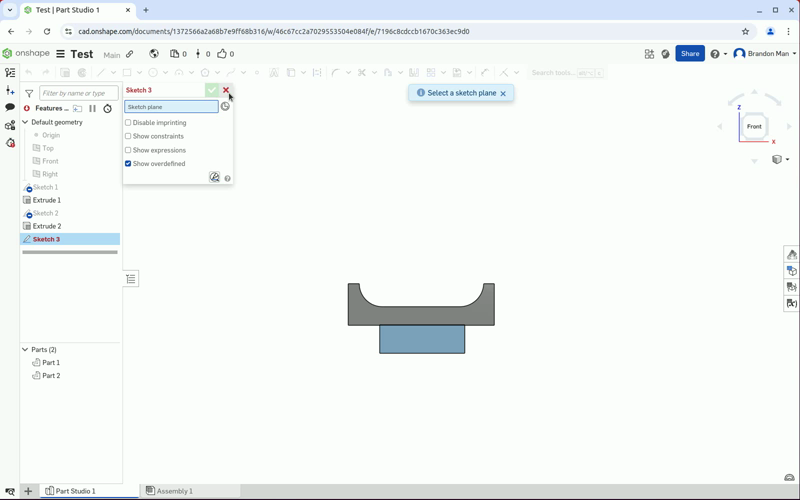
mouse_move(73, 163)
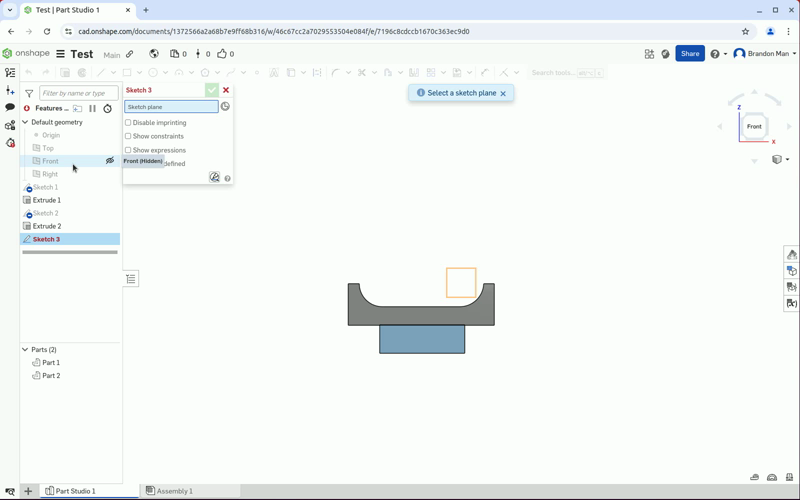
click(73, 163)
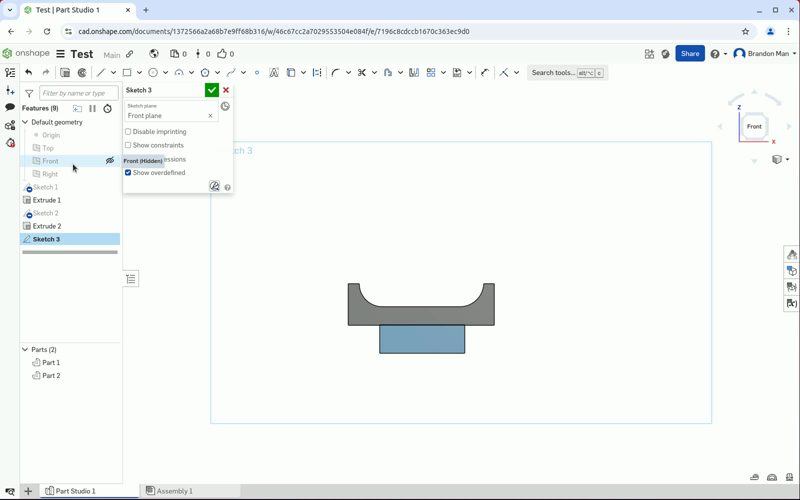
mouse_move(73, 352)
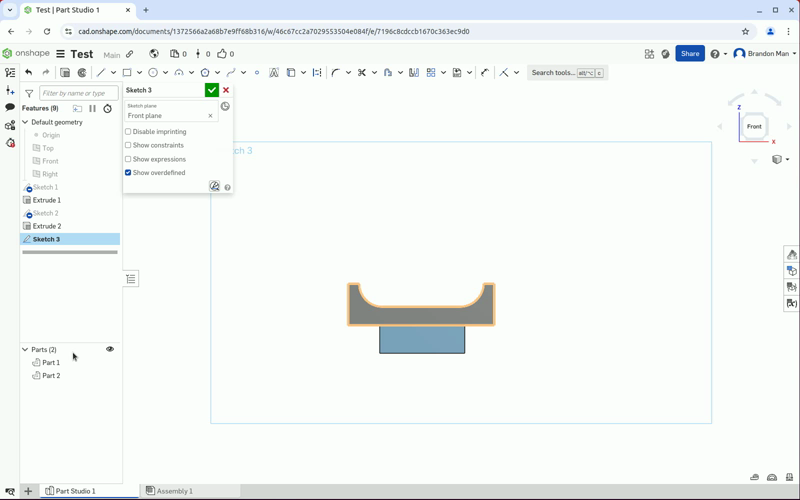
key(y)
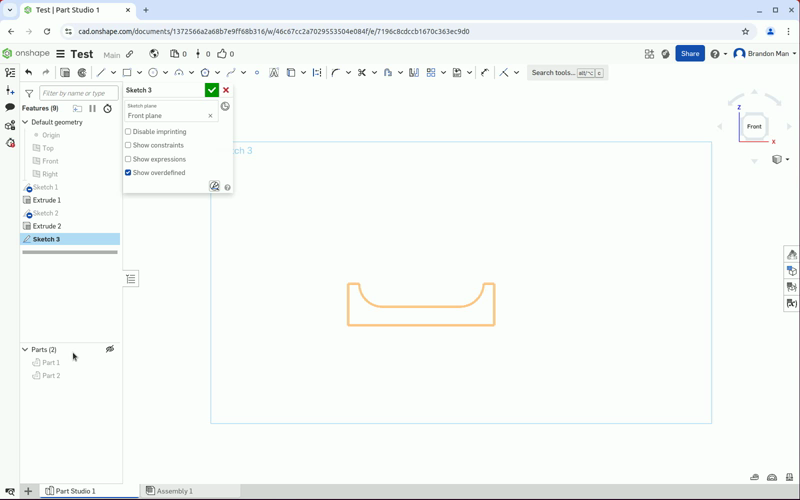
key(l)
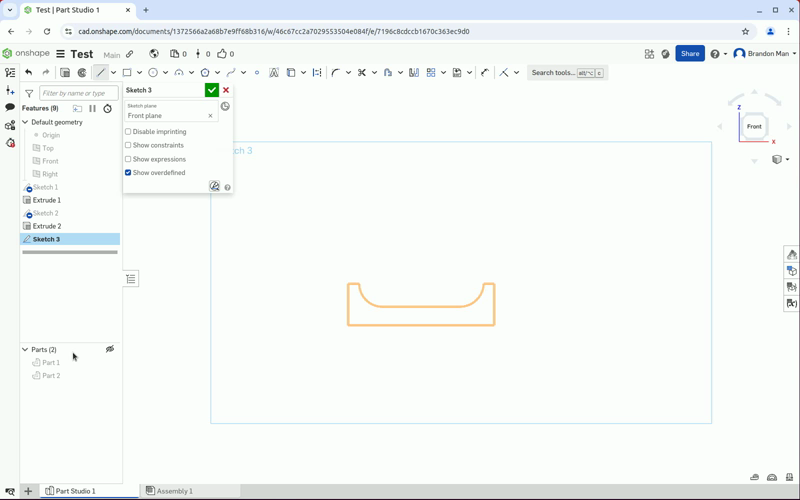
key_down(shift)
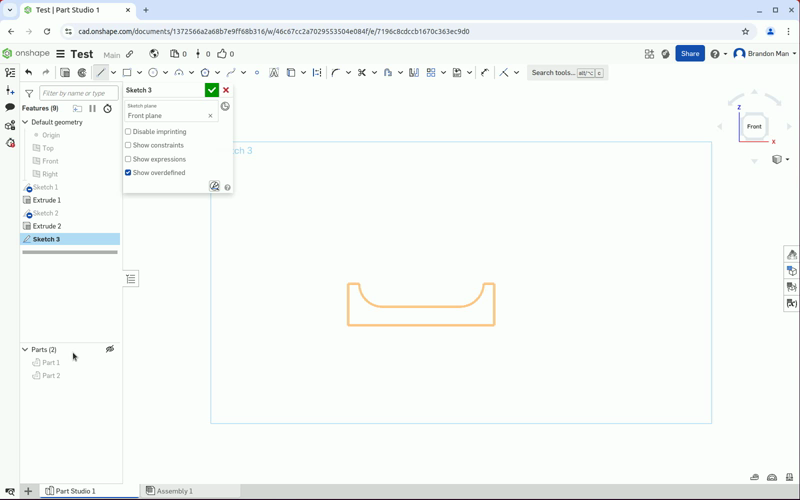
mouse_move(348, 281)
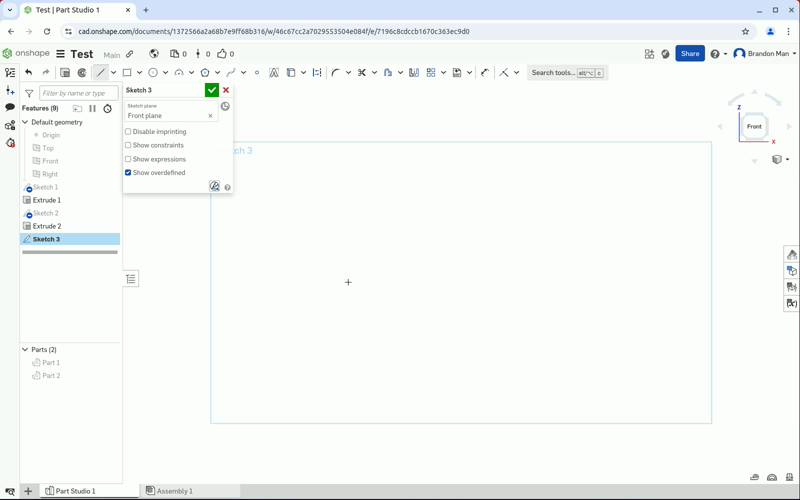
click(348, 281)
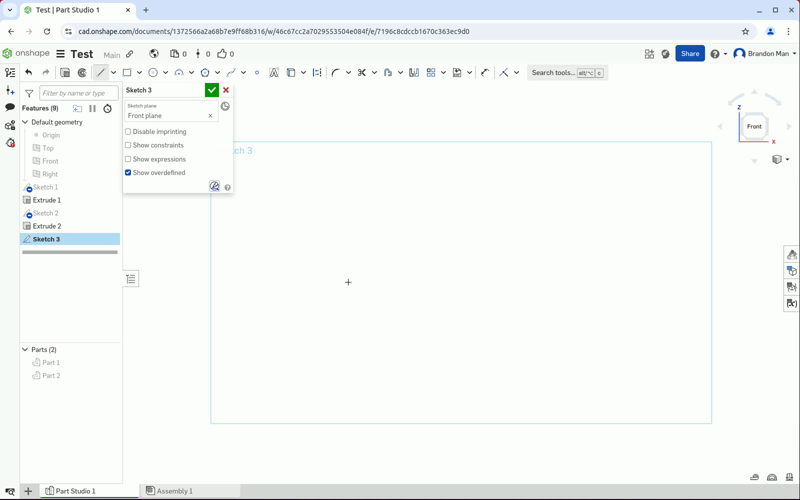
key_up(shift)
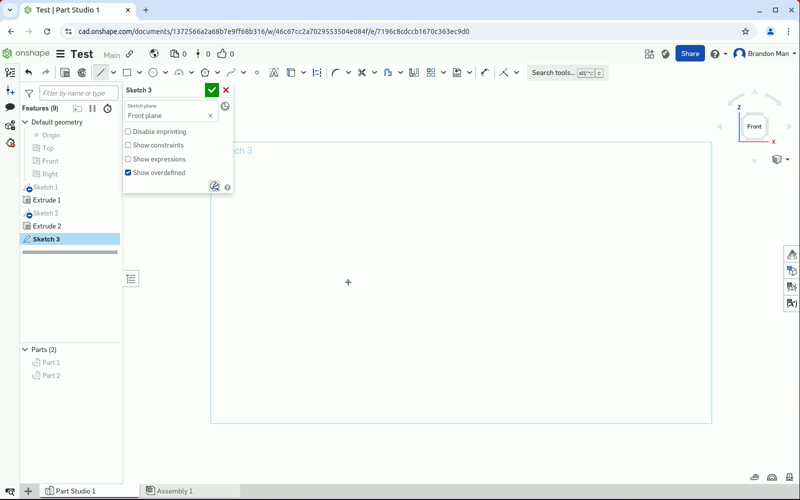
key_down(shift)
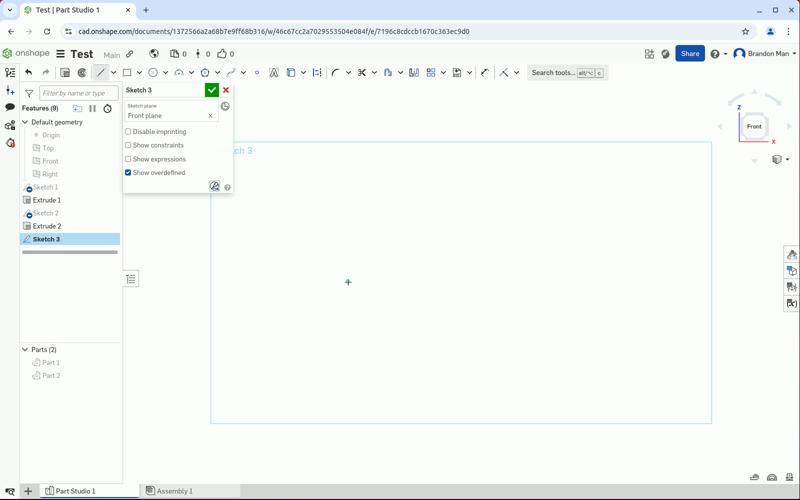
mouse_move(378, 281)
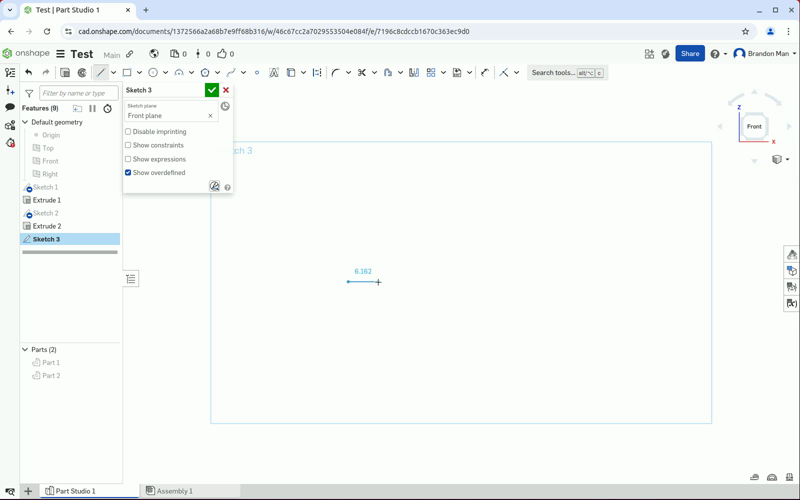
mouse_move(359, 281)
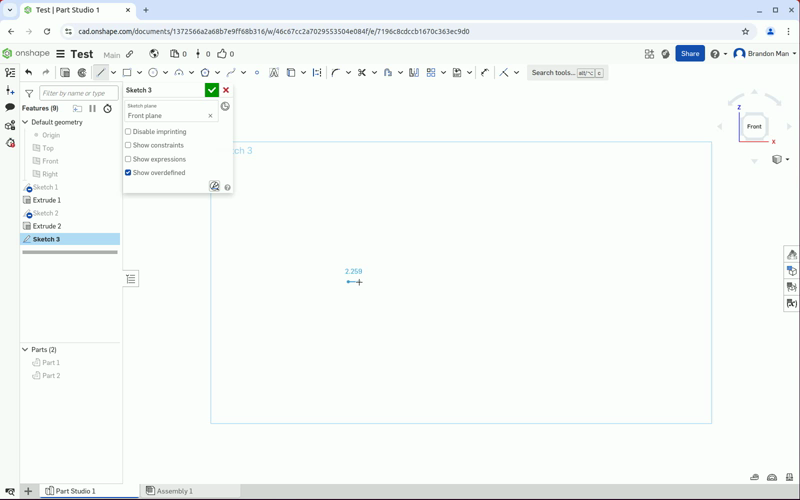
click(359, 281)
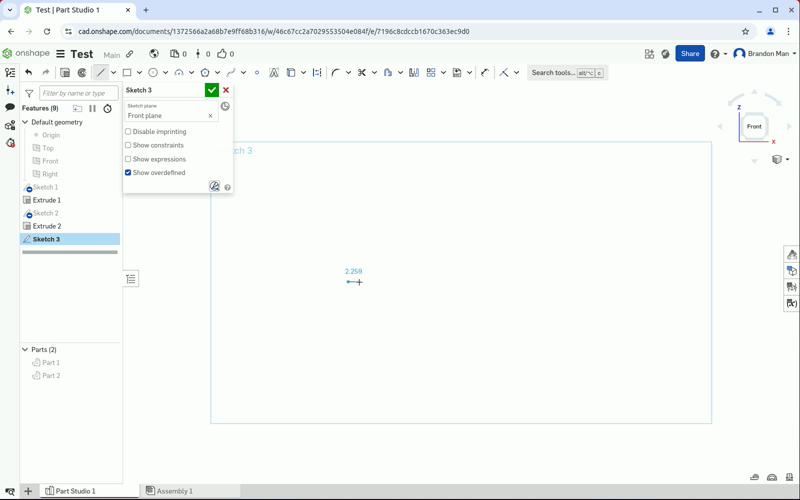
key_up(shift)
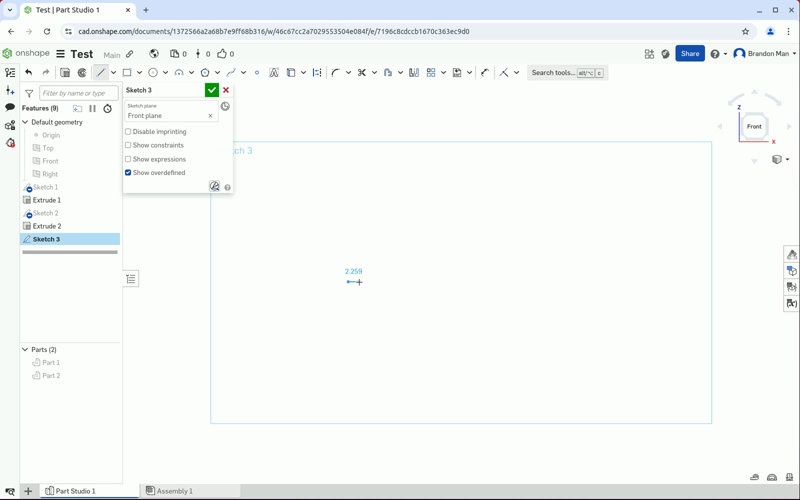
key(esc)
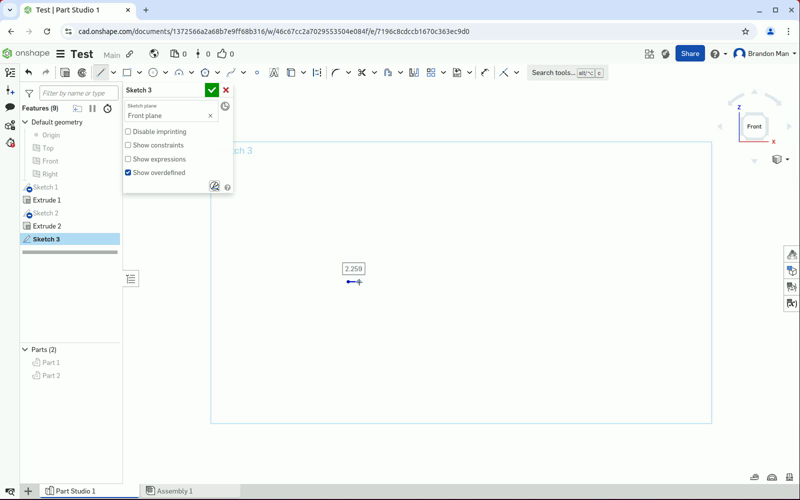
key(a)
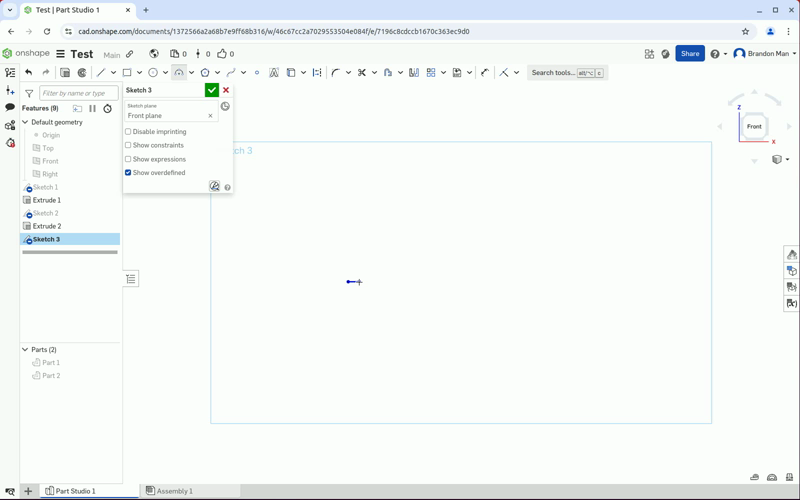
mouse_move(359, 281)
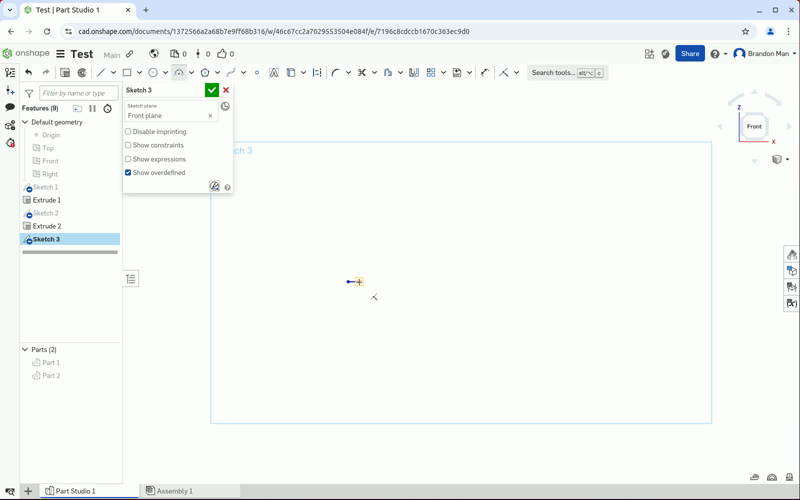
click(359, 281)
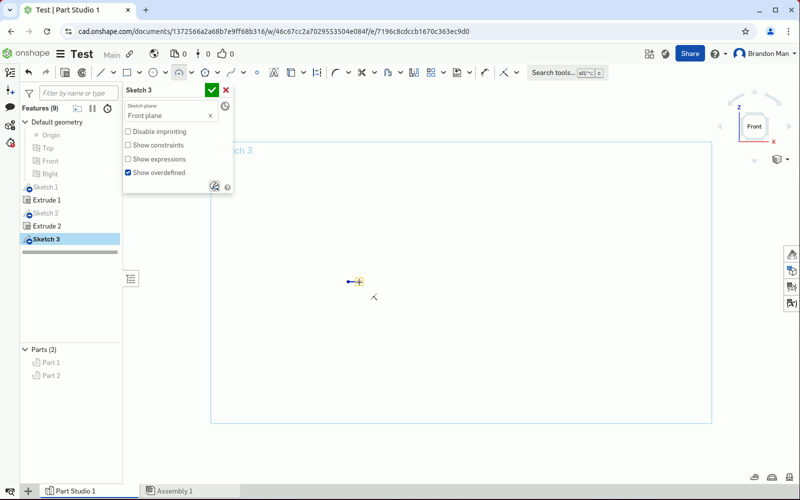
key_down(shift)
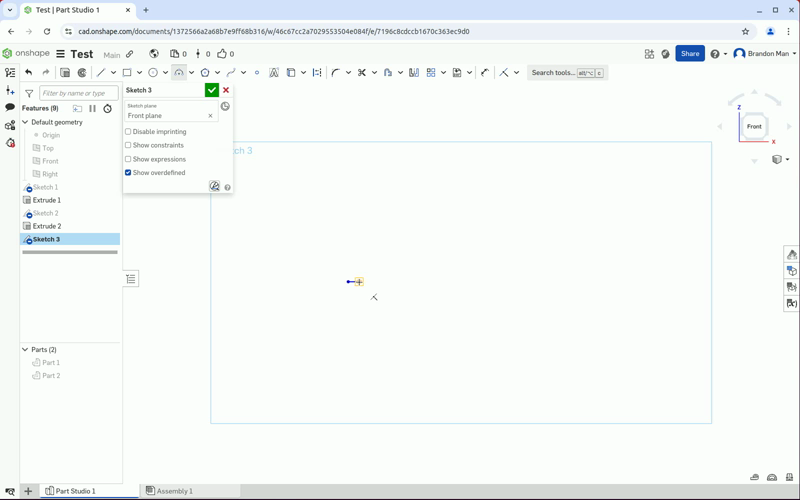
mouse_move(382, 260)
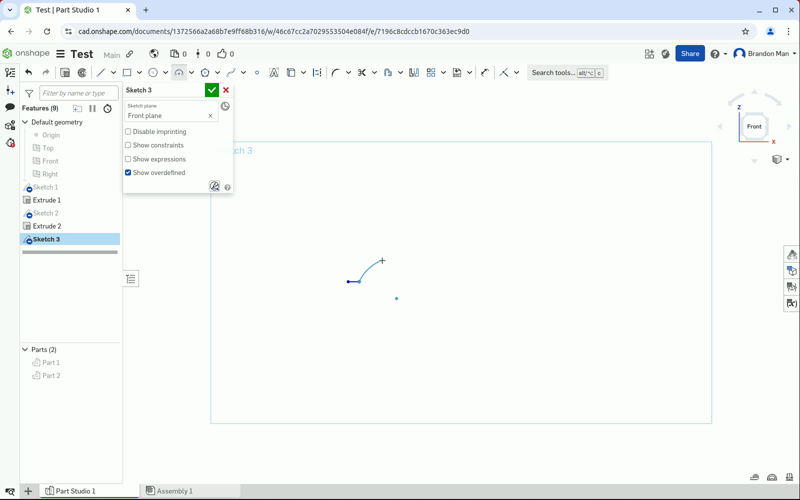
click(382, 260)
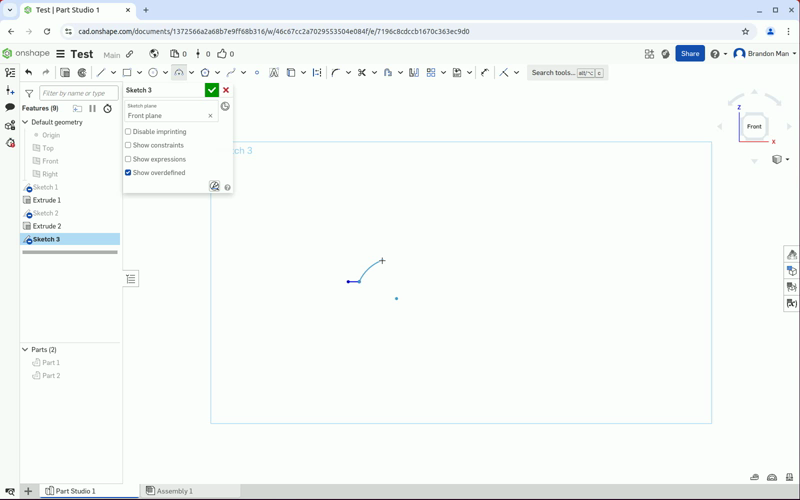
mouse_move(366, 266)
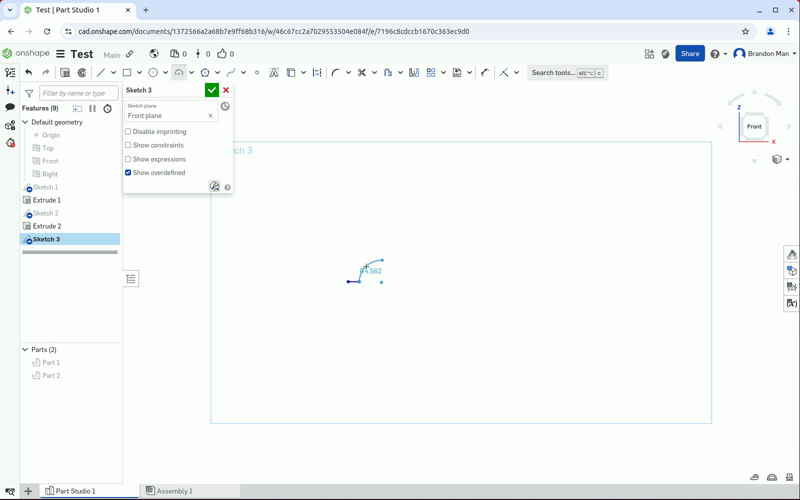
click(366, 266)
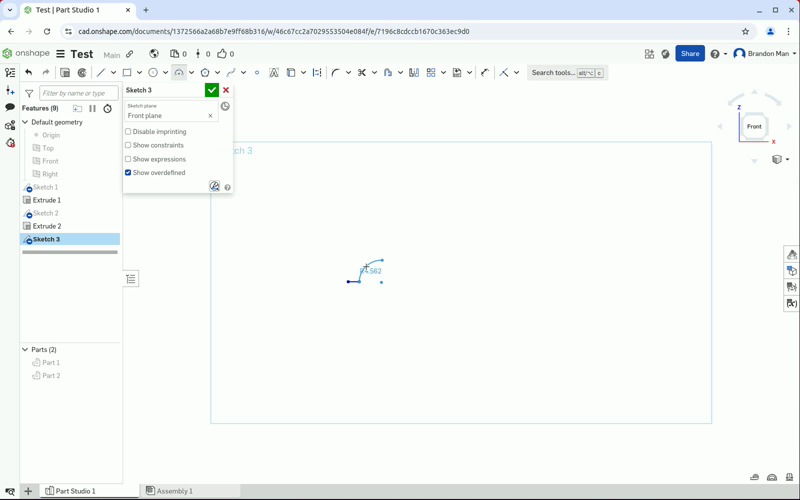
key_up(shift)
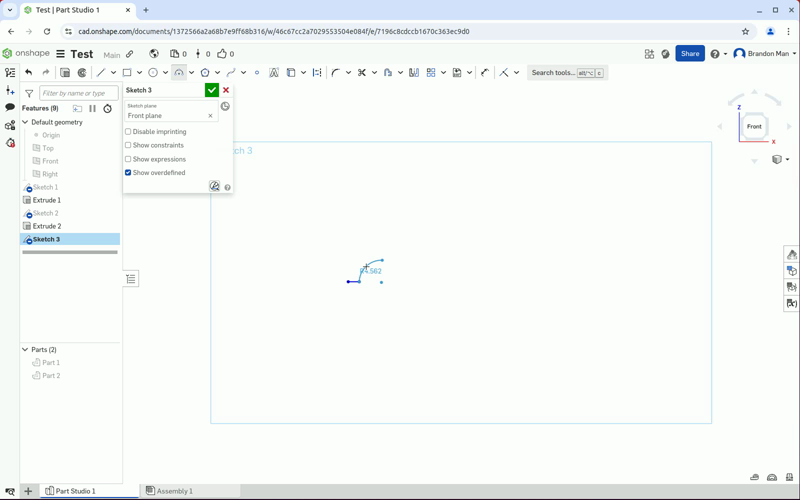
key(esc)
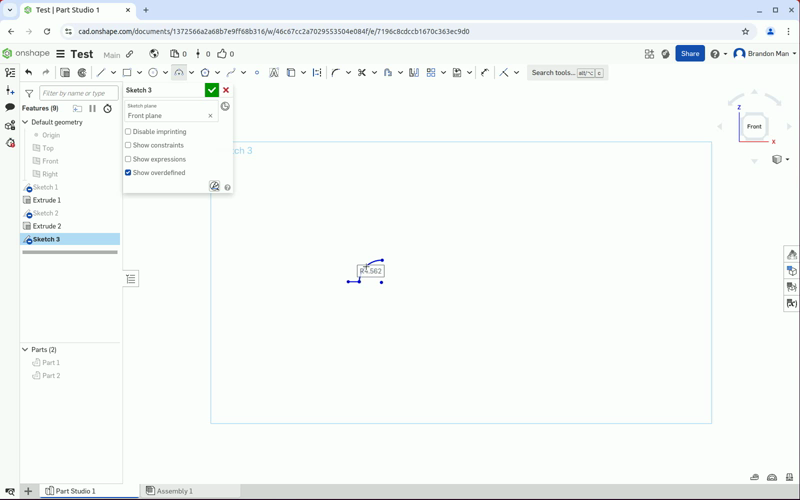
key(l)
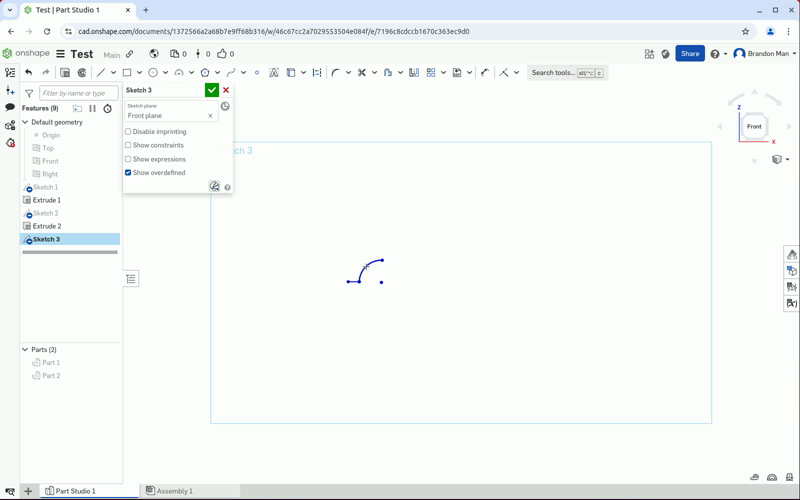
mouse_move(382, 260)
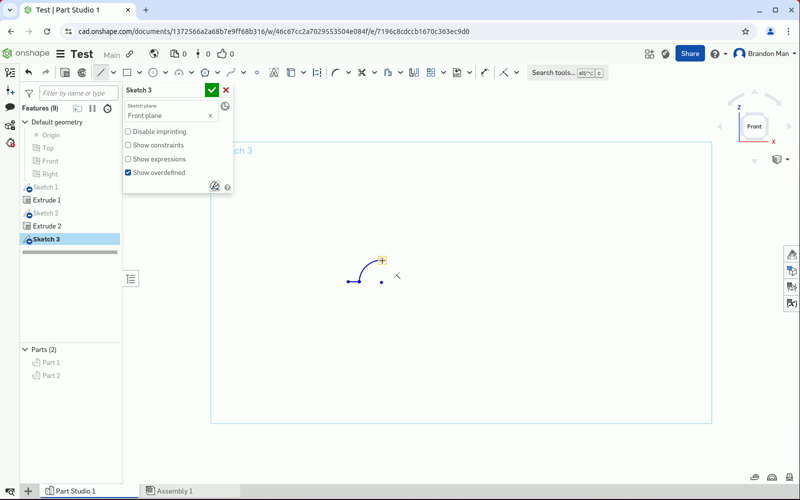
click(382, 260)
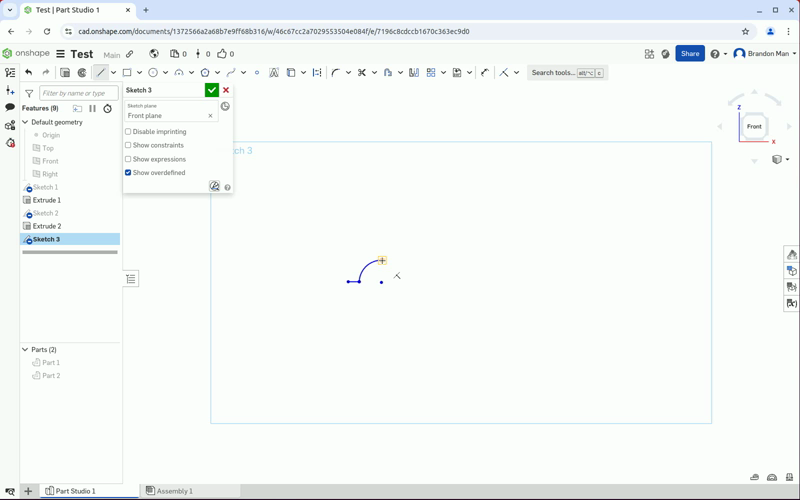
key_down(shift)
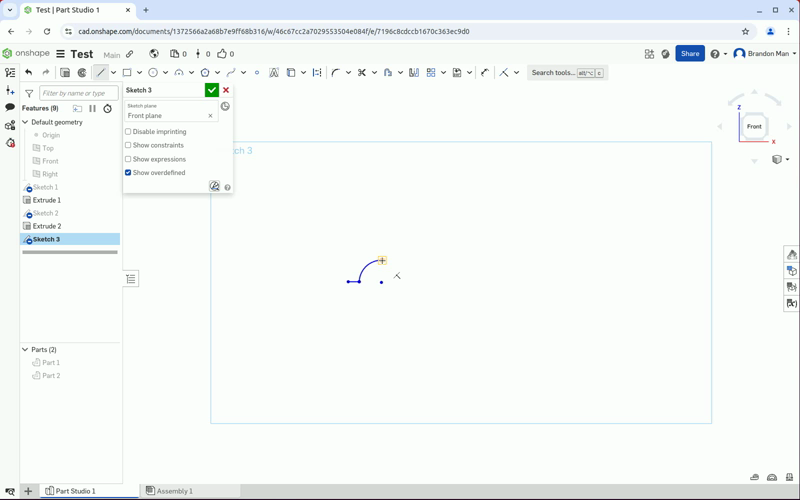
mouse_move(460, 260)
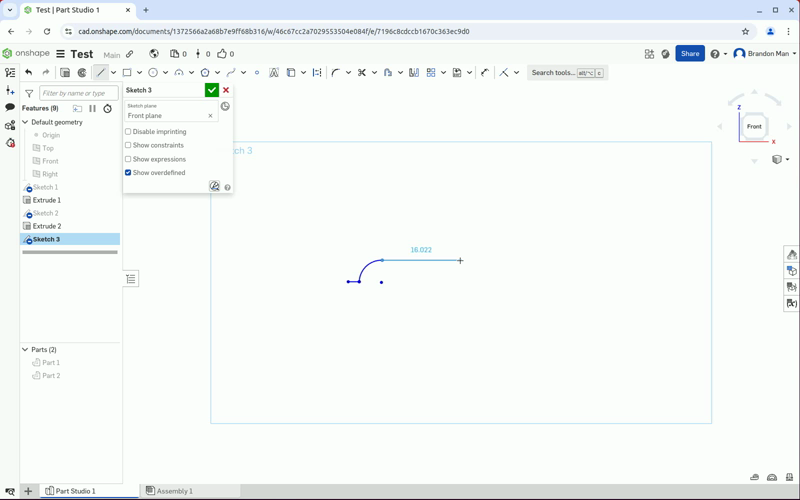
click(460, 260)
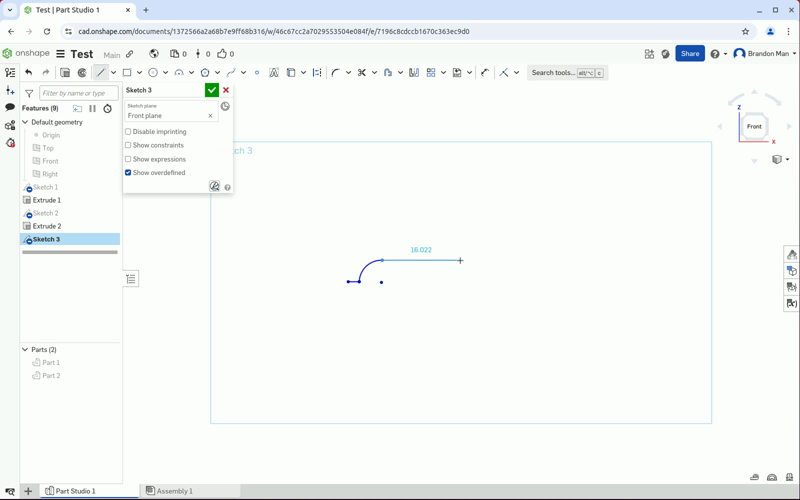
key_up(shift)
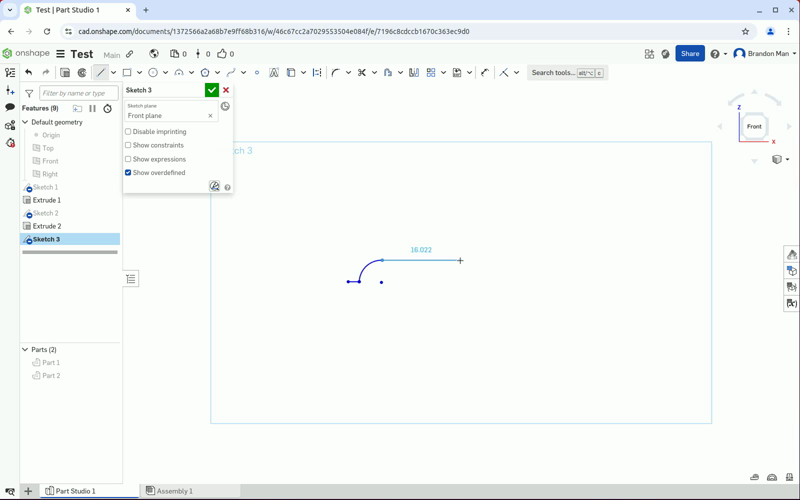
key(esc)
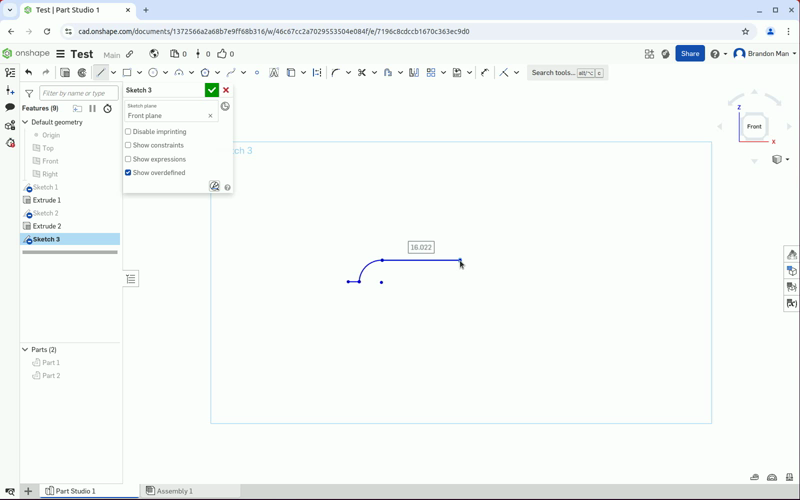
key(a)
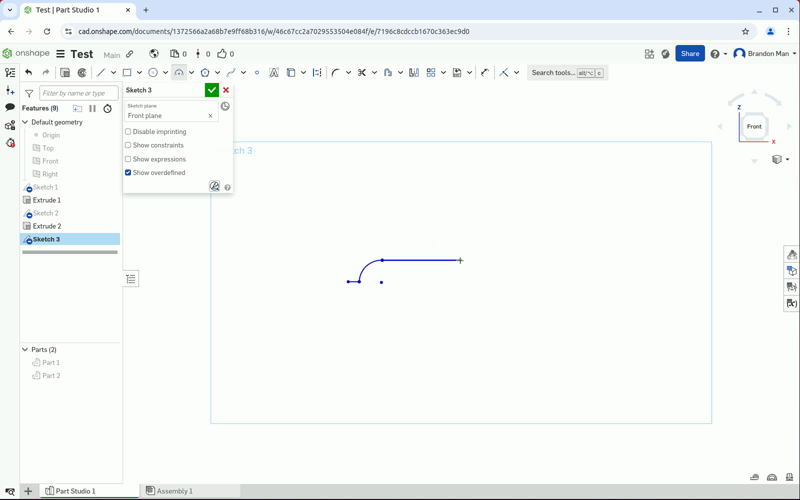
mouse_move(460, 260)
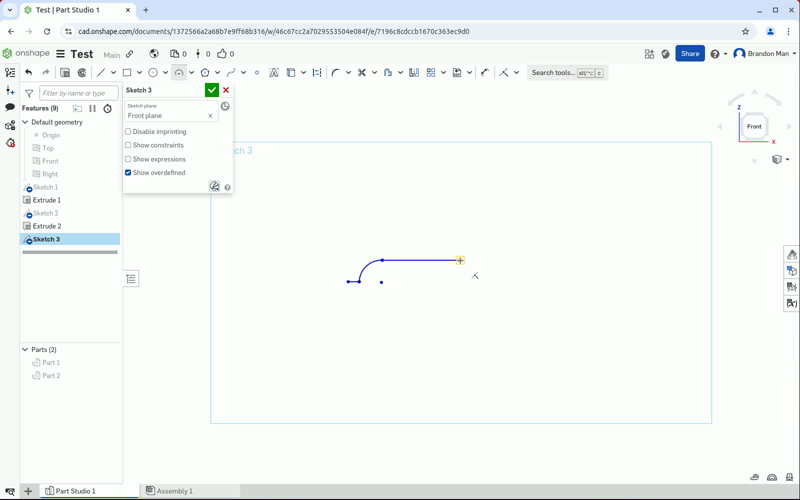
click(460, 260)
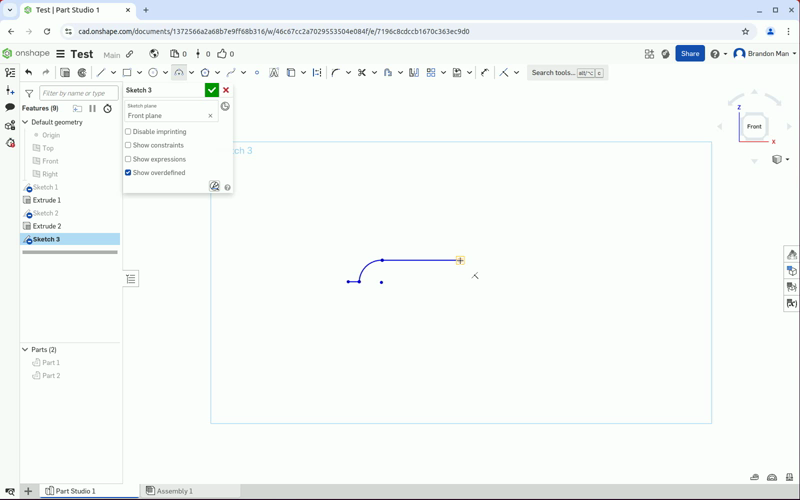
key_down(shift)
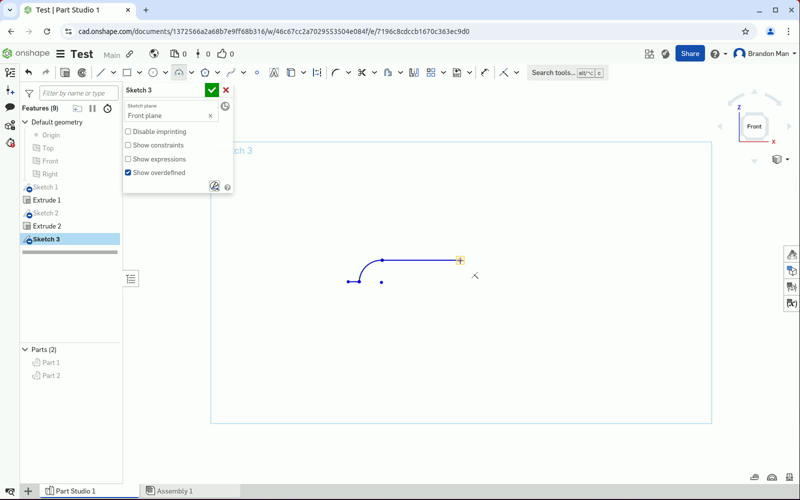
mouse_move(483, 281)
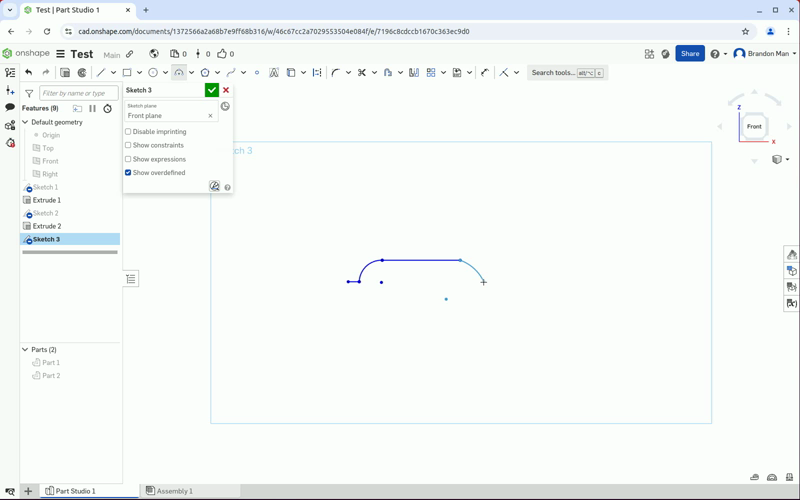
click(483, 281)
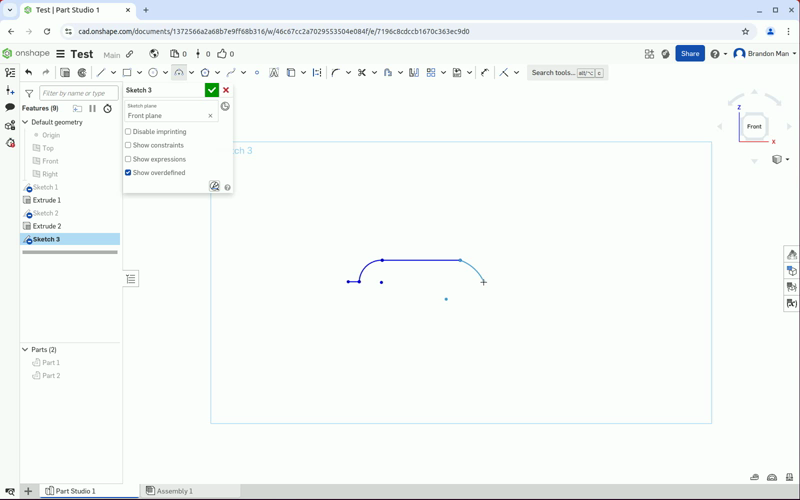
mouse_move(476, 266)
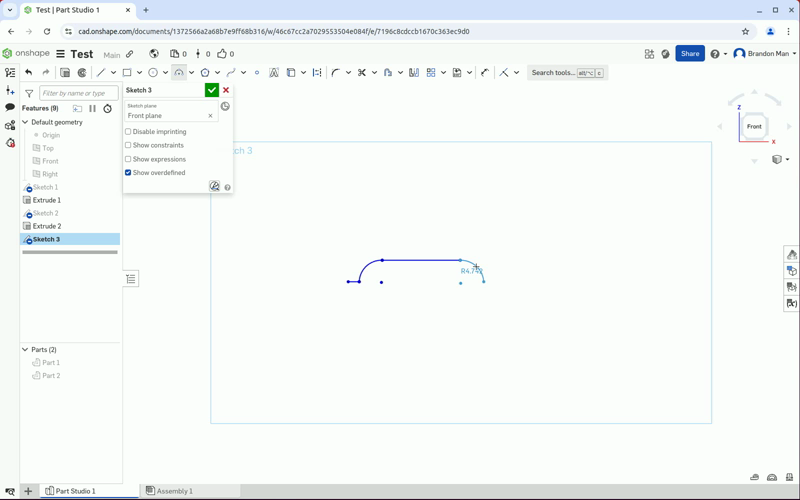
click(476, 266)
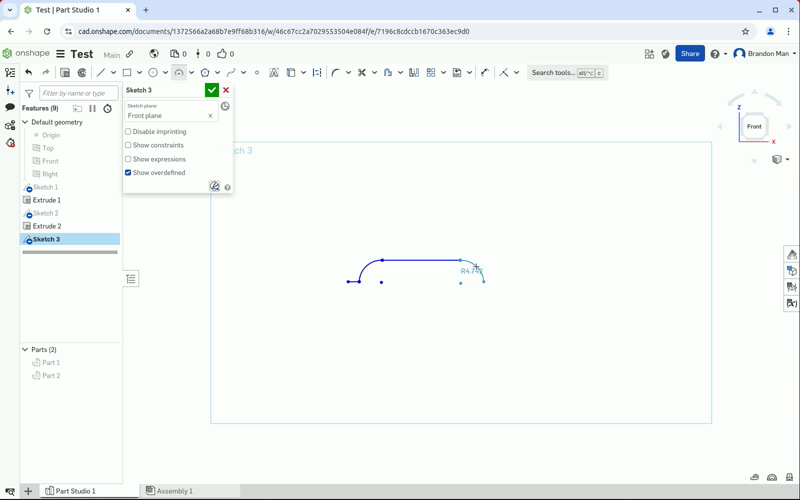
key_up(shift)
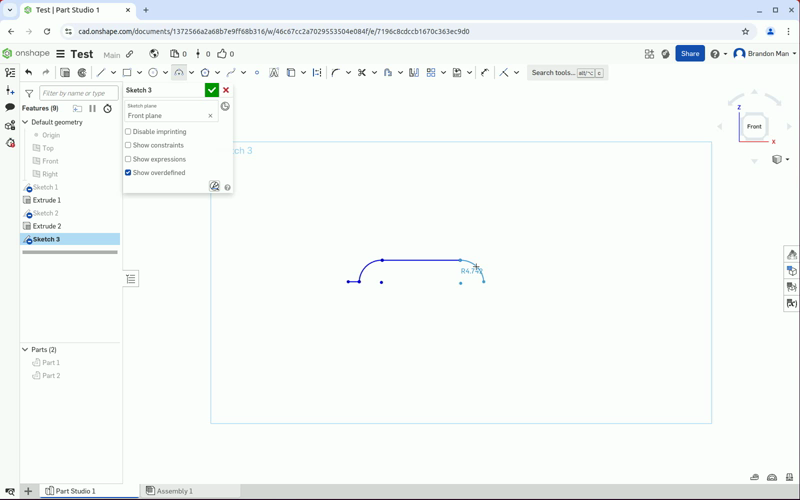
key(esc)
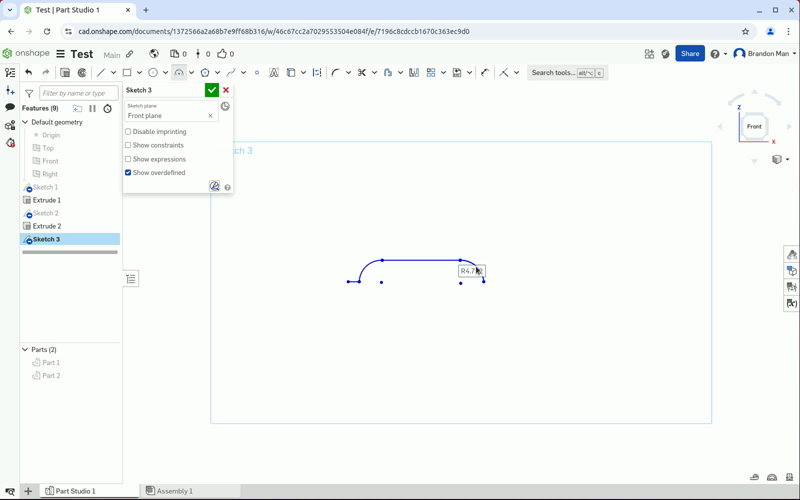
key(l)
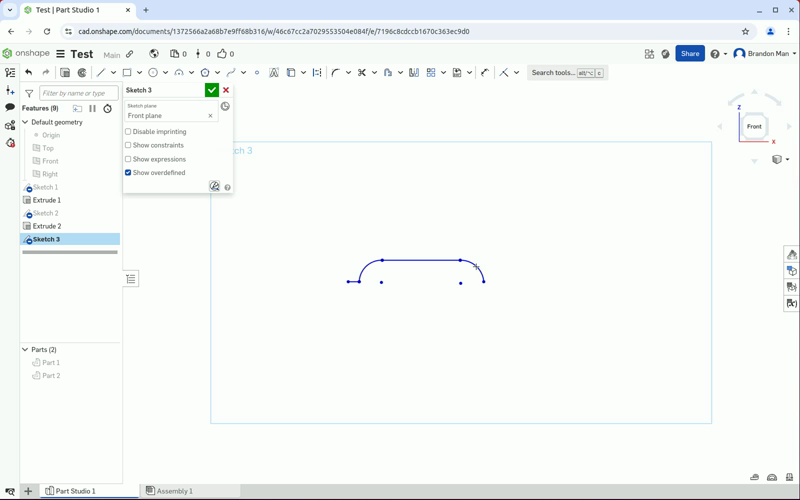
mouse_move(483, 281)
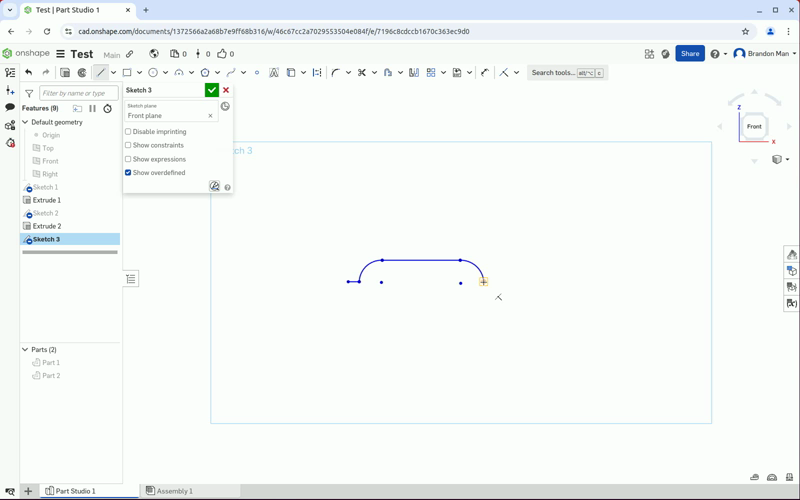
click(483, 281)
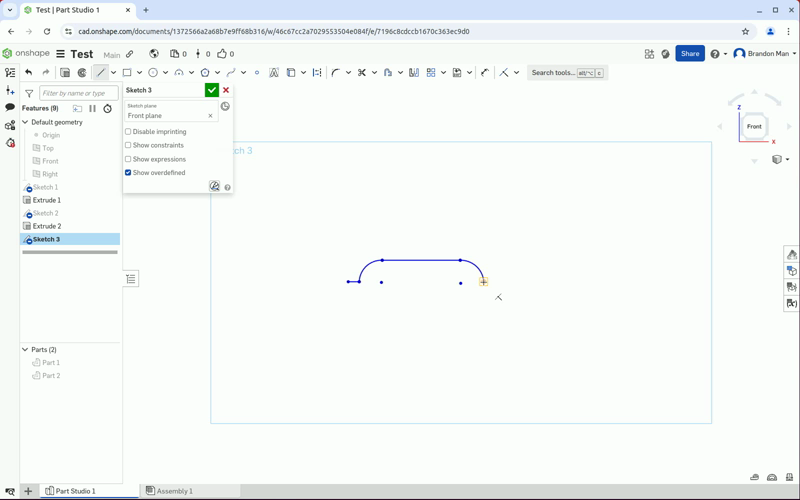
key_down(shift)
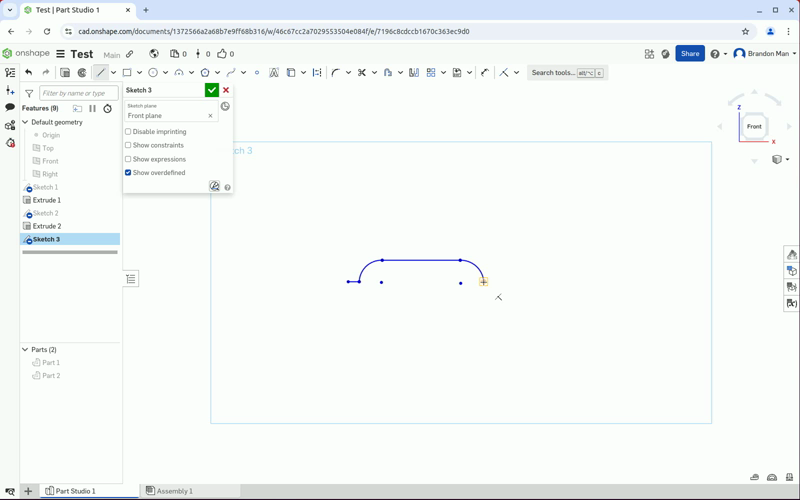
mouse_move(513, 281)
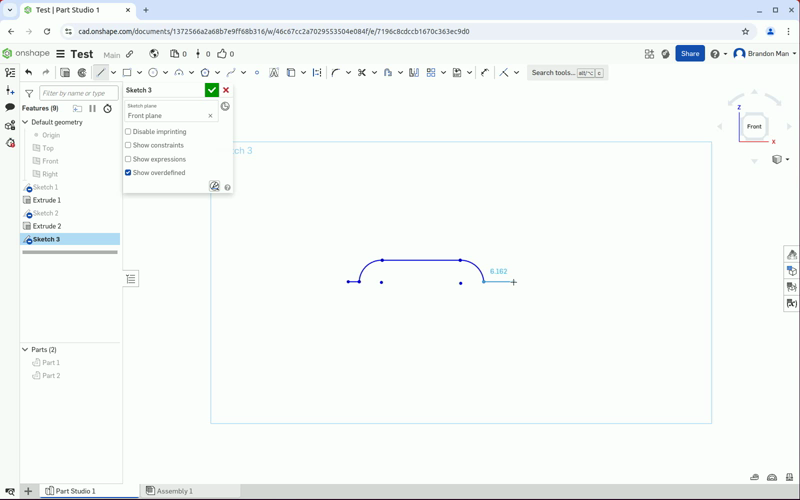
mouse_move(494, 281)
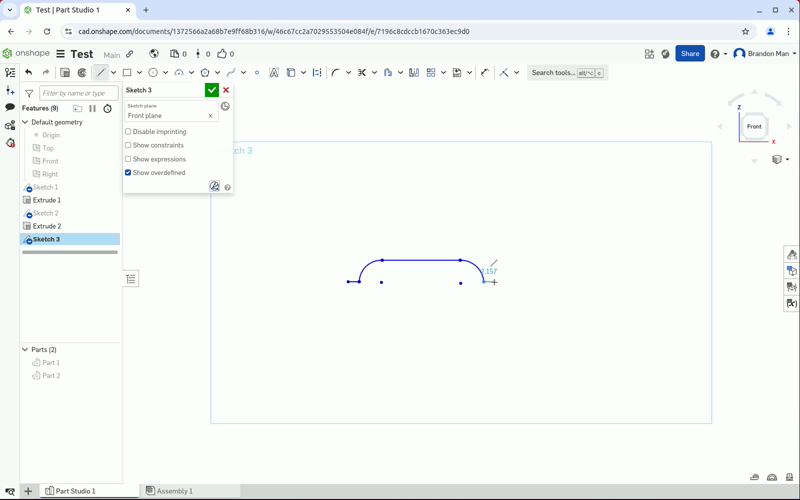
click(494, 281)
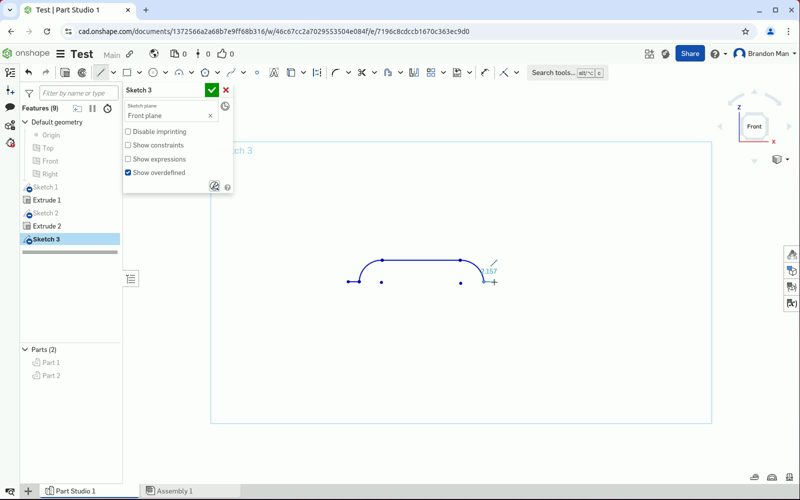
key_up(shift)
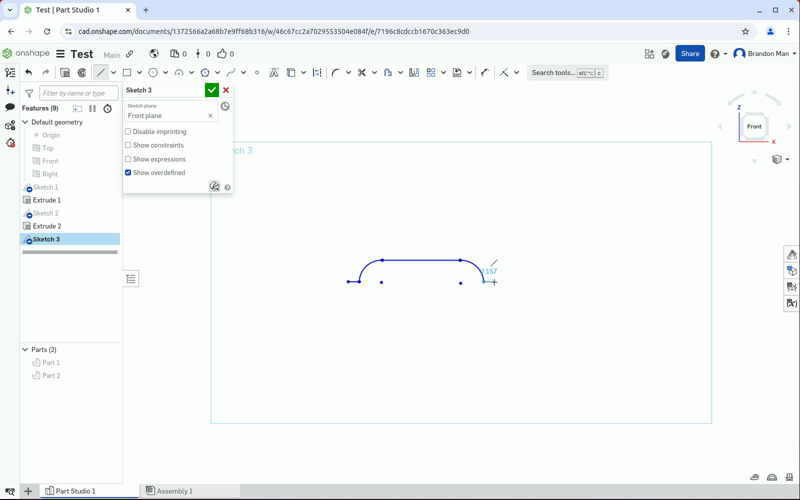
key_down(shift)
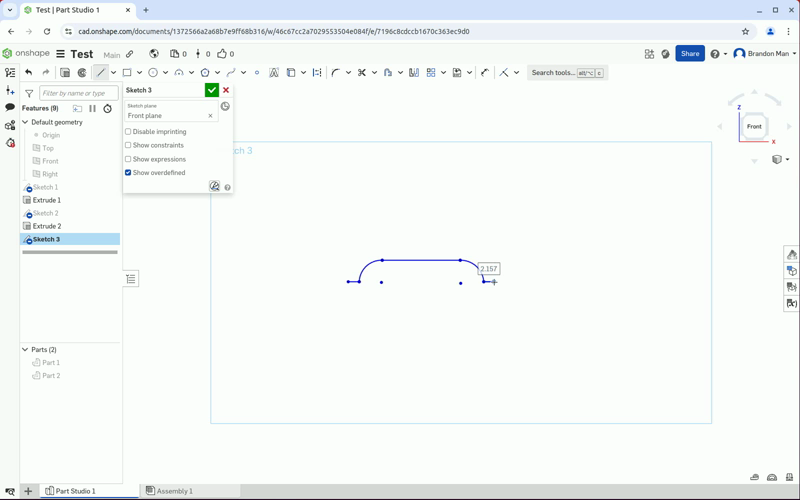
mouse_move(524, 281)
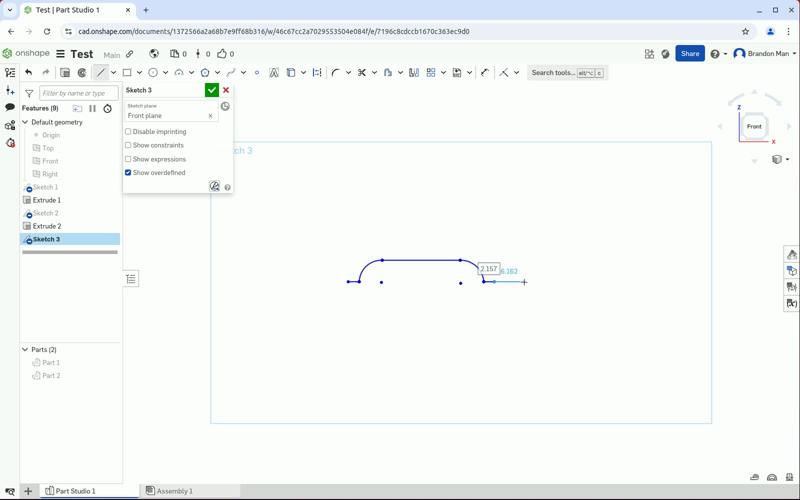
mouse_move(494, 240)
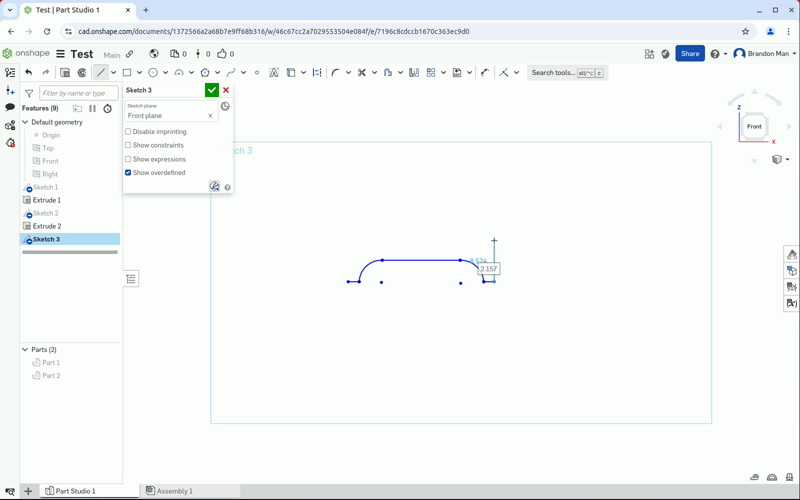
click(494, 240)
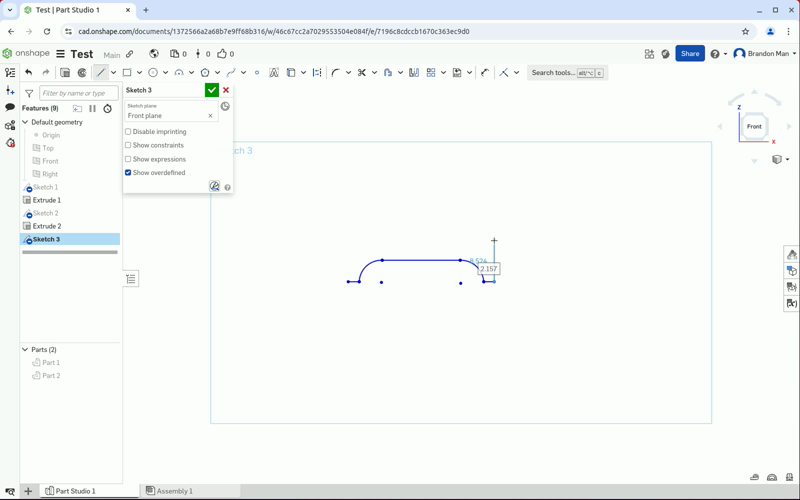
key_up(shift)
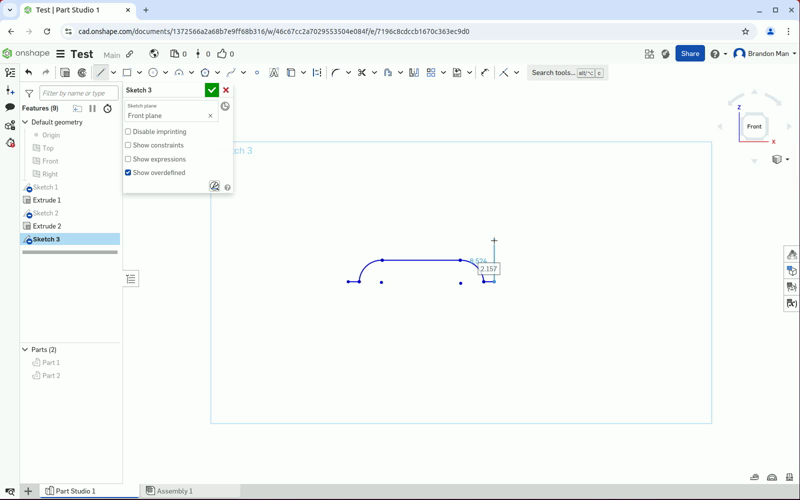
key_down(shift)
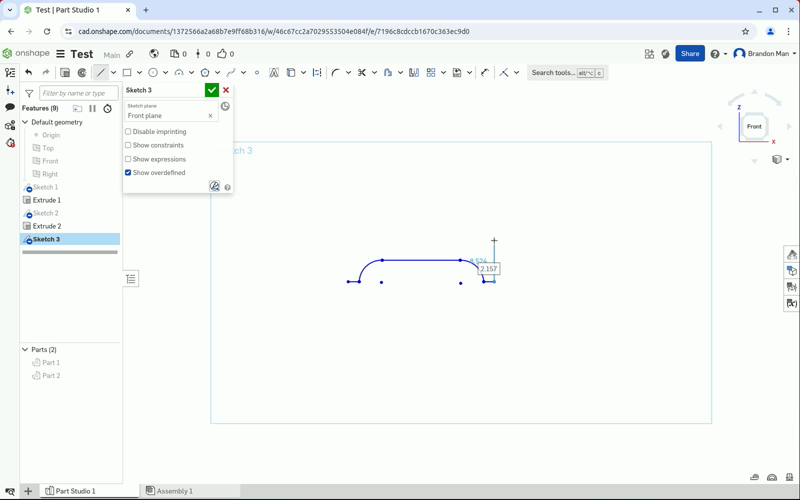
mouse_move(348, 240)
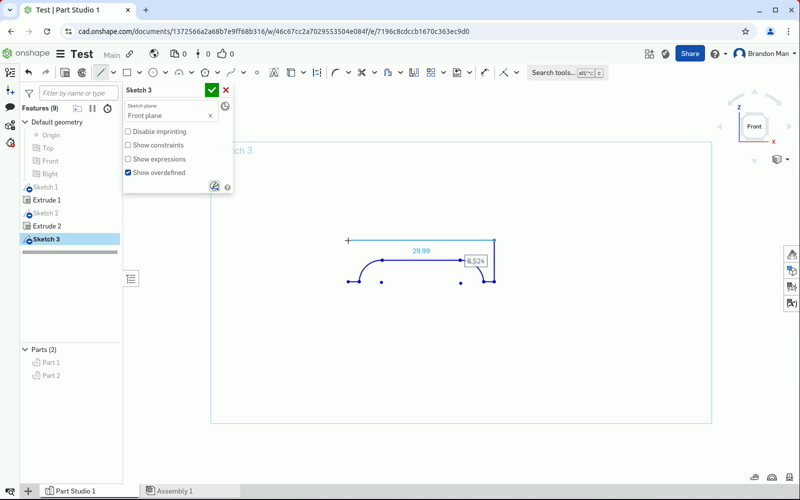
click(348, 240)
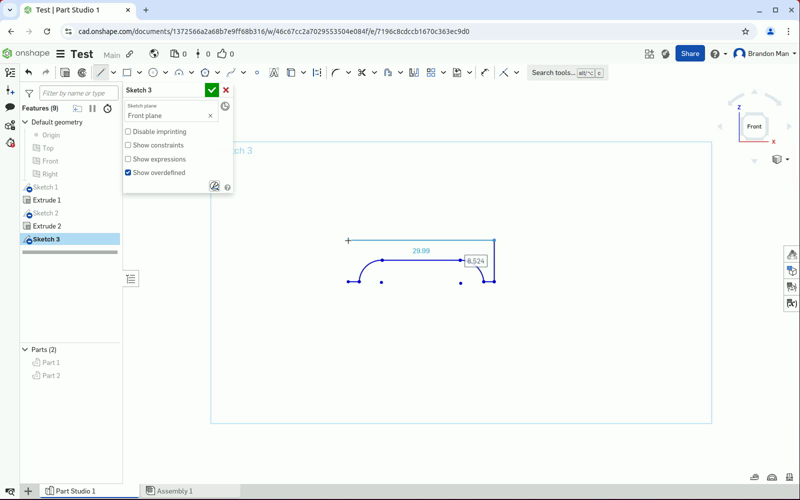
key_up(shift)
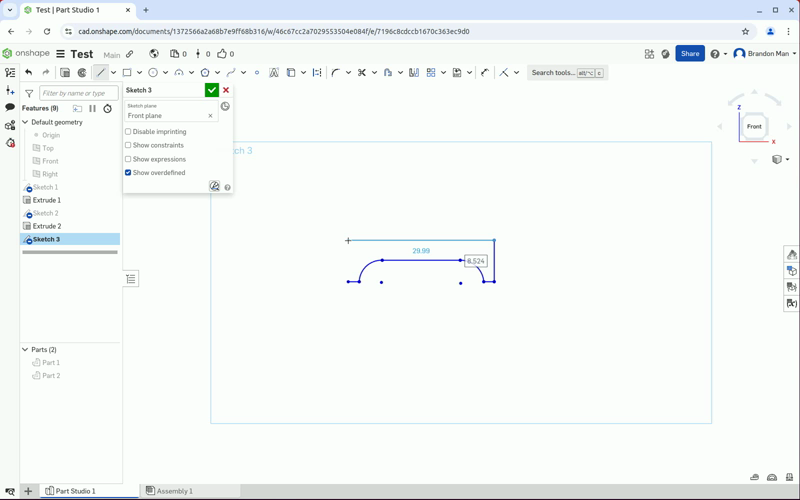
mouse_move(378, 240)
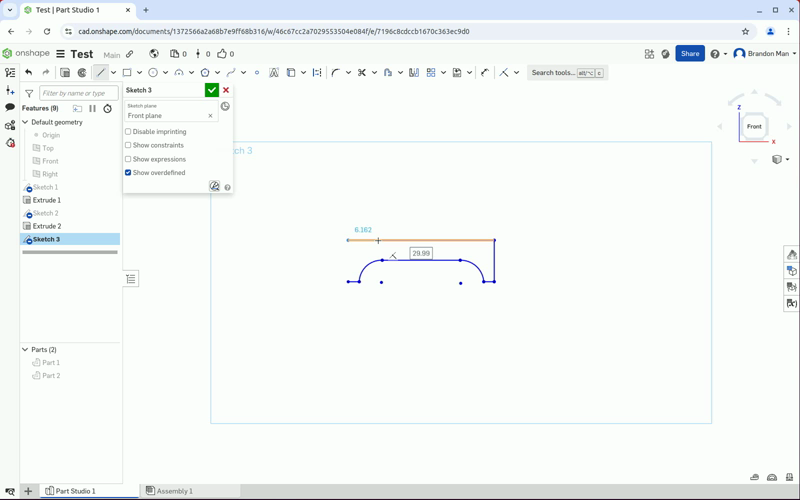
key_down(shift)
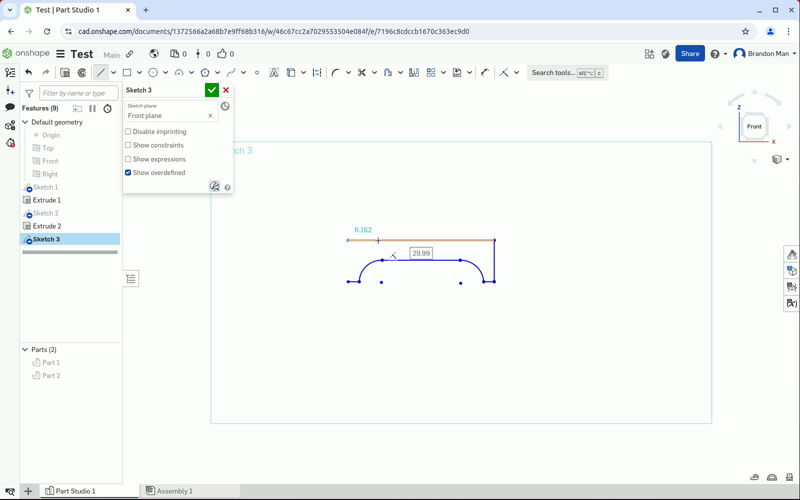
mouse_move(348, 281)
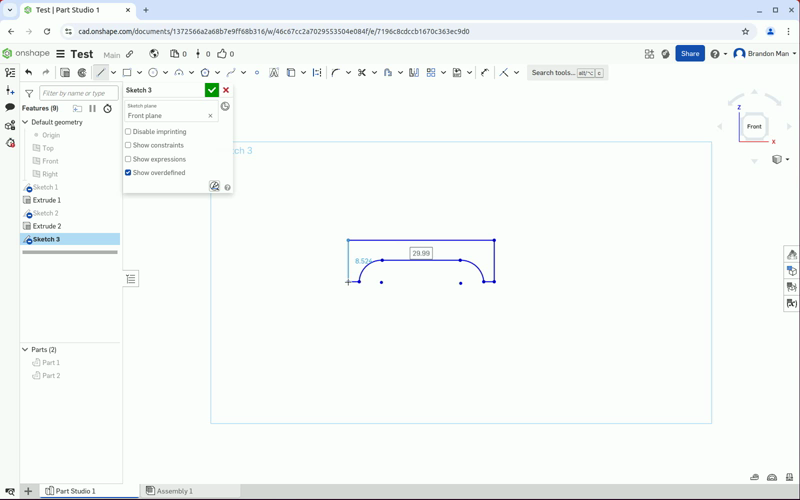
key_up(shift)
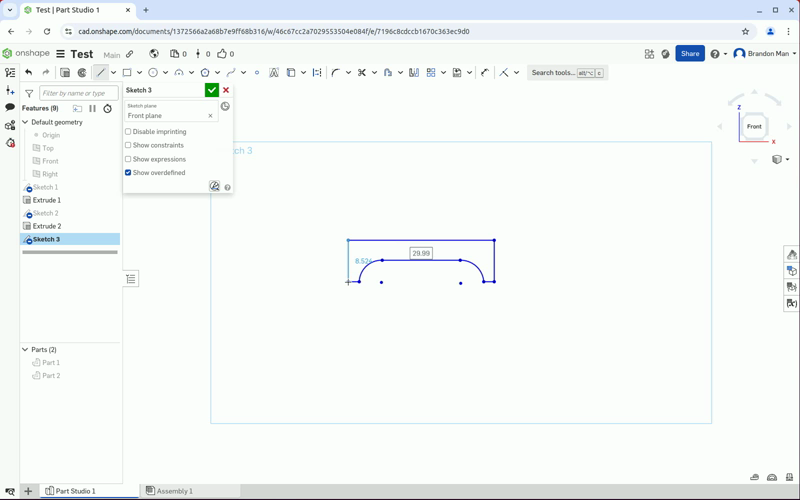
click(348, 281)
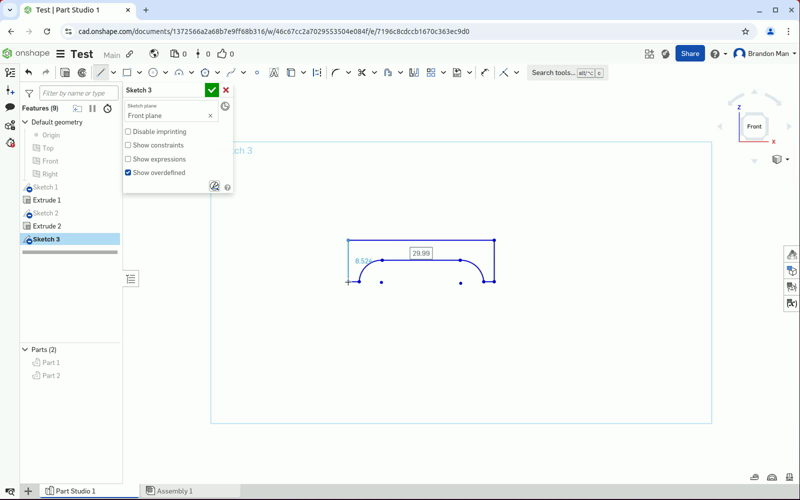
key(esc)
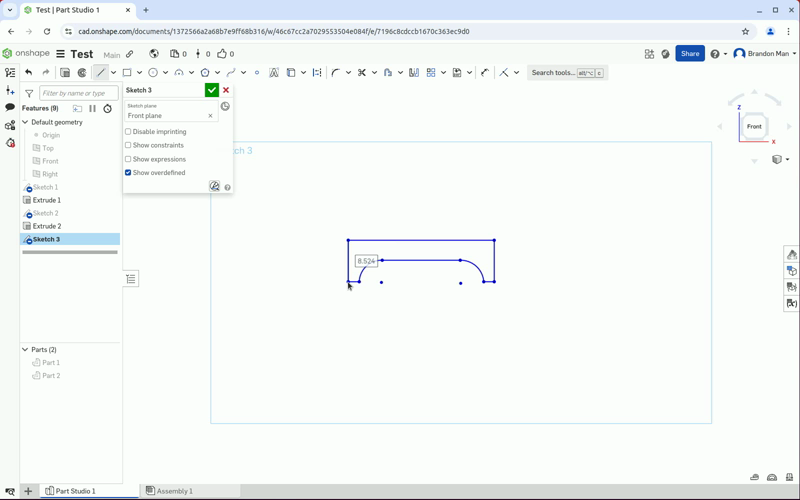
mouse_move(401, 244)
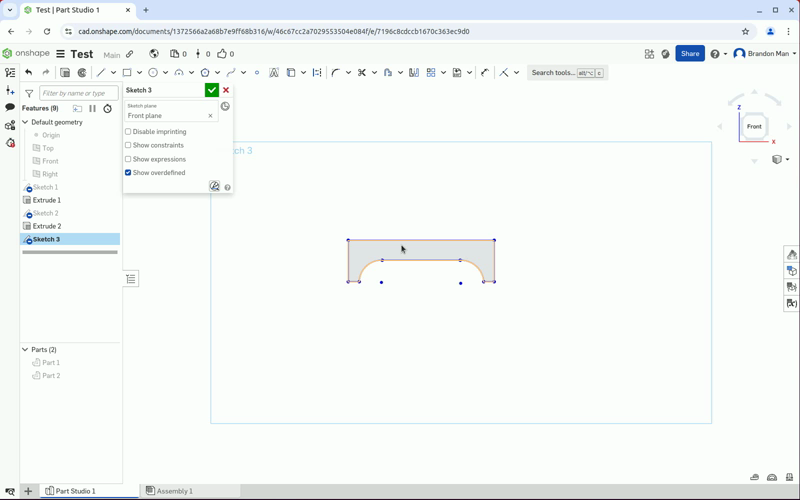
click(401, 244)
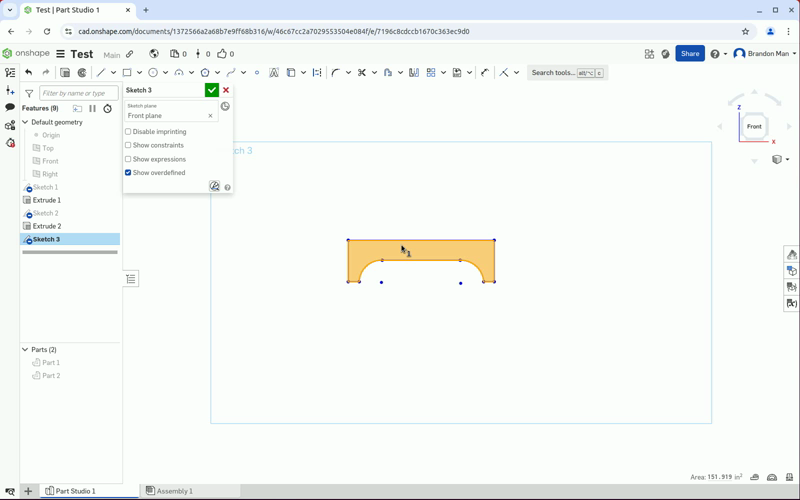
mouse_move(73, 352)
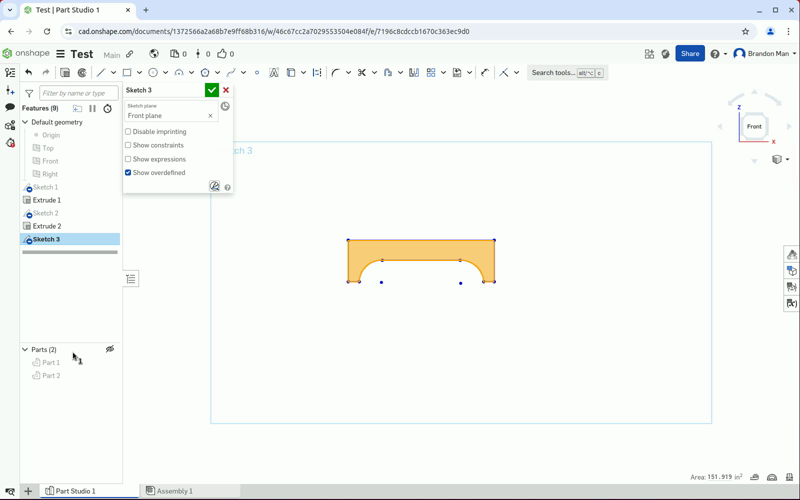
key(shift+y)
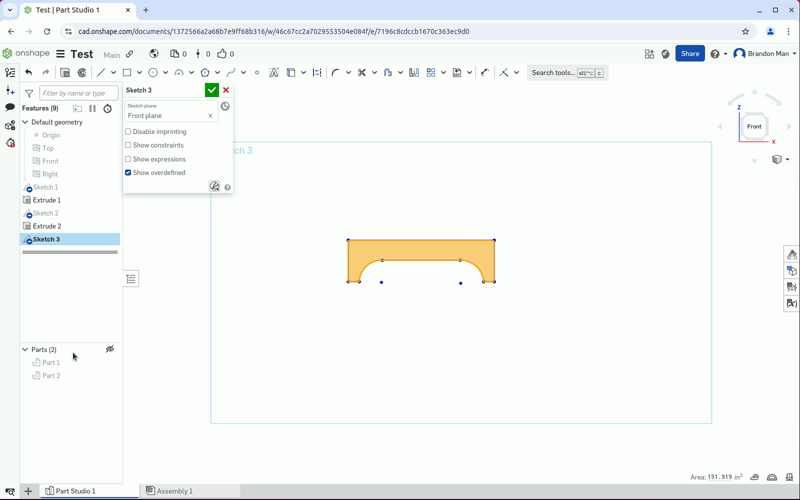
key(shift+e)
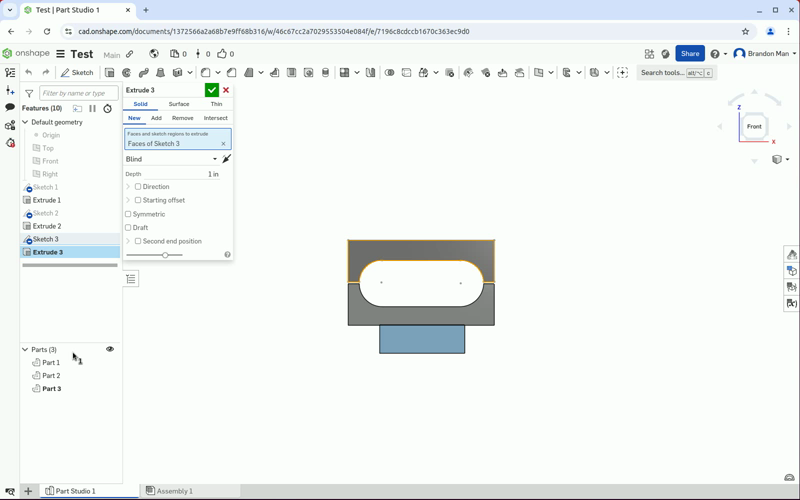
mouse_move(143, 106)
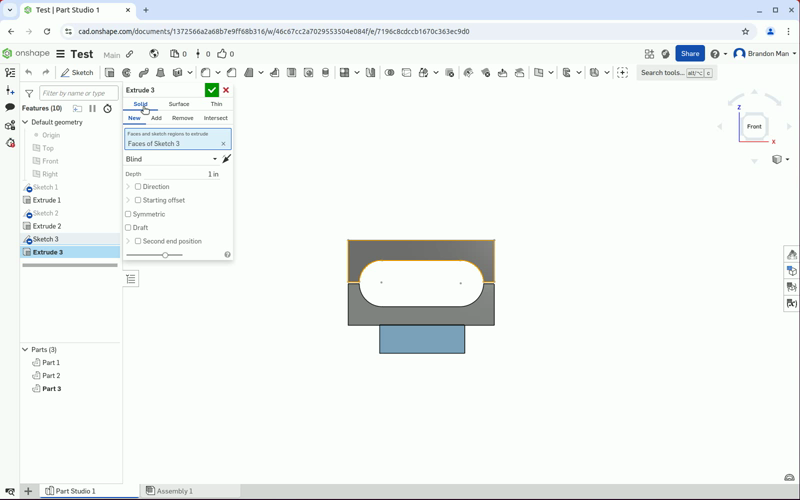
click(143, 106)
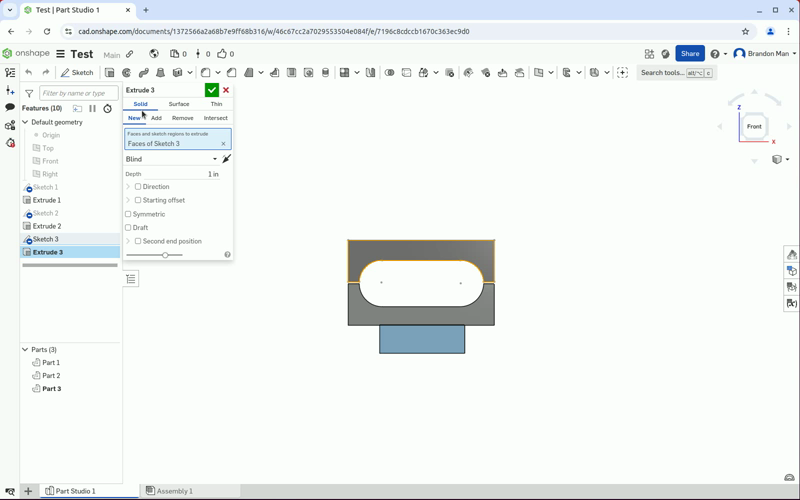
mouse_move(137, 120)
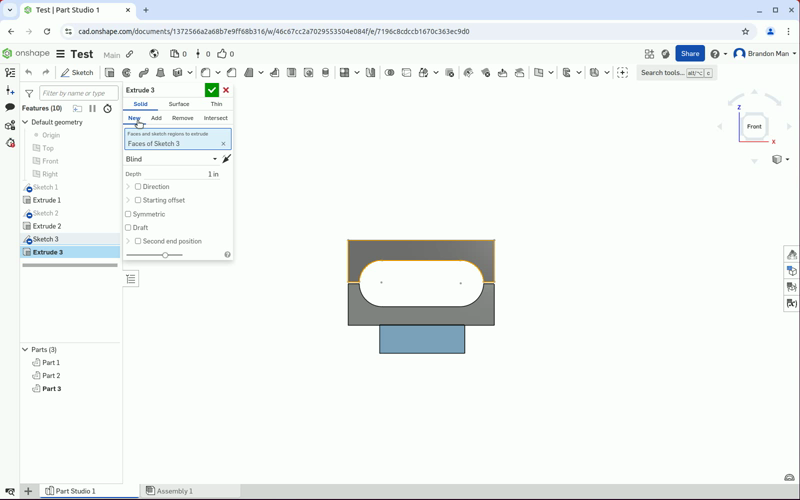
click(137, 120)
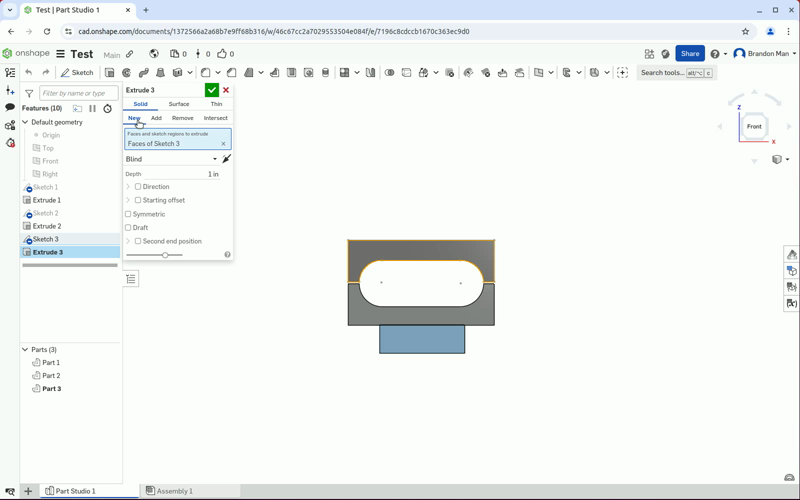
key(tab, 4)
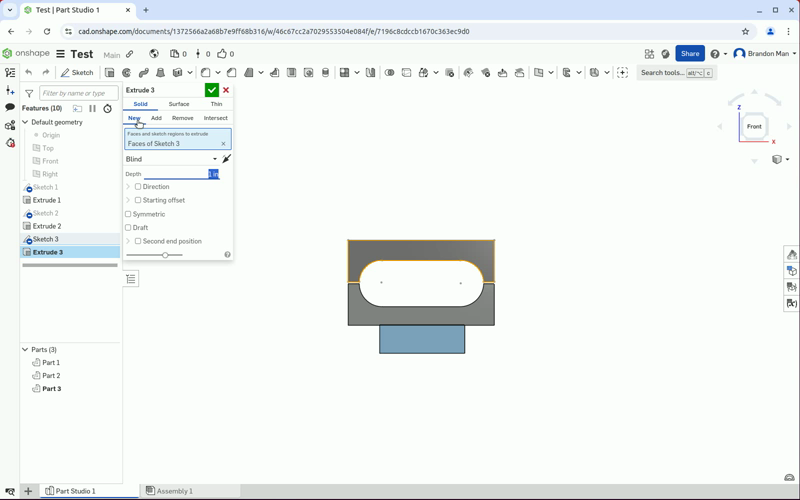
text(17.331)
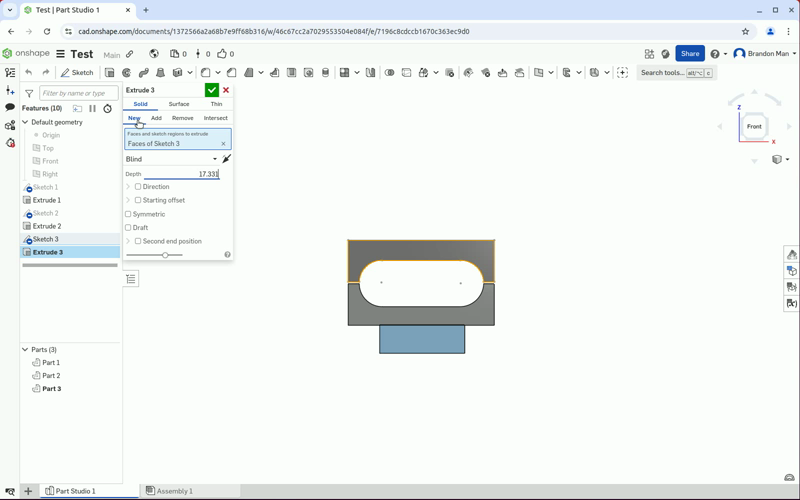
key(enter)
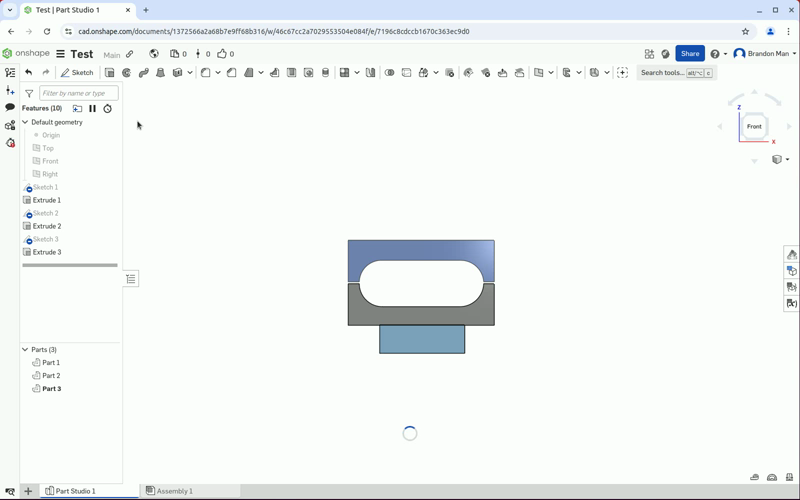
key(shift+h)
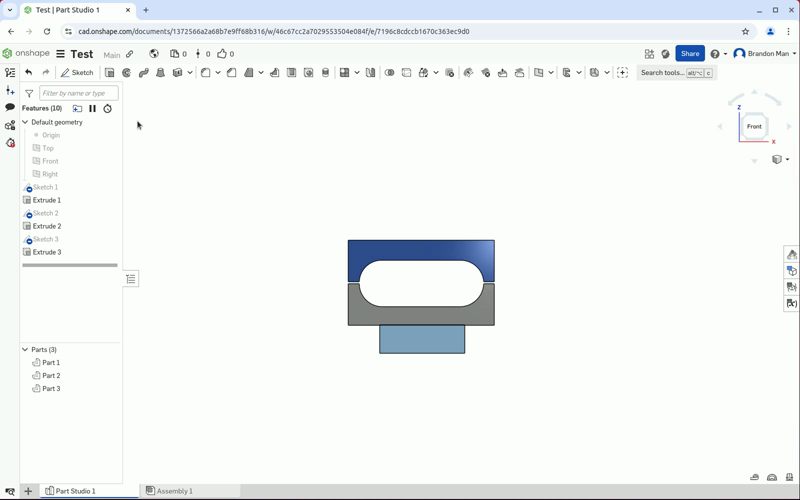
key(shift+h)
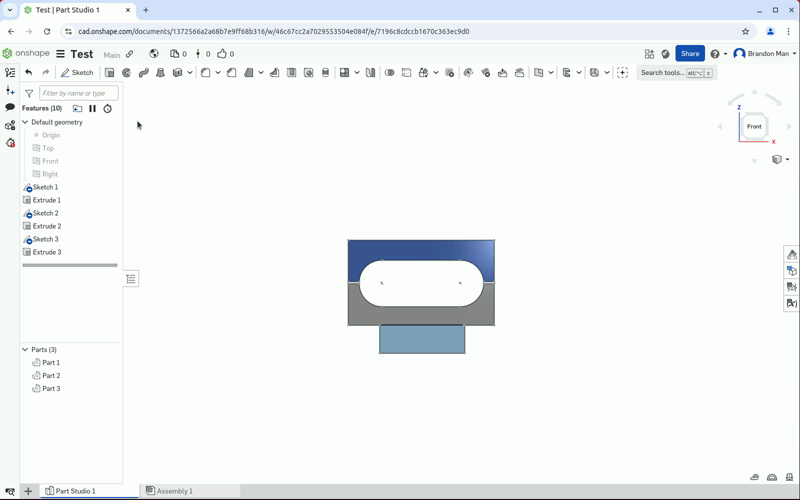
key(shift+7)
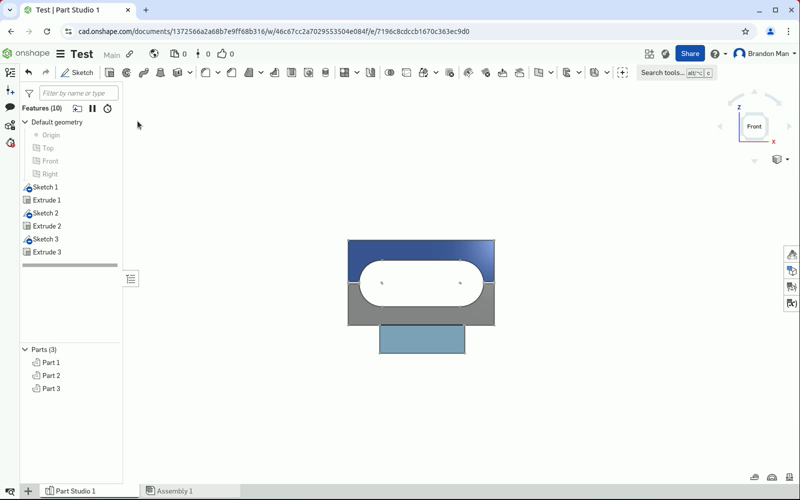
key(left, 2)
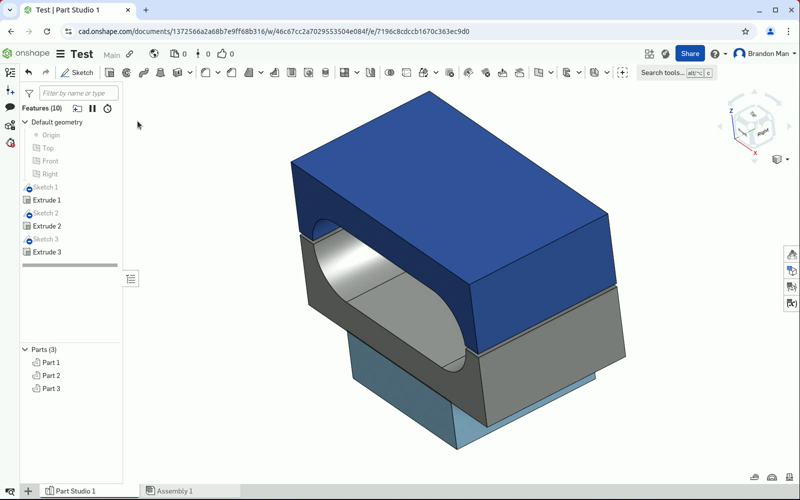
key(down, 2)
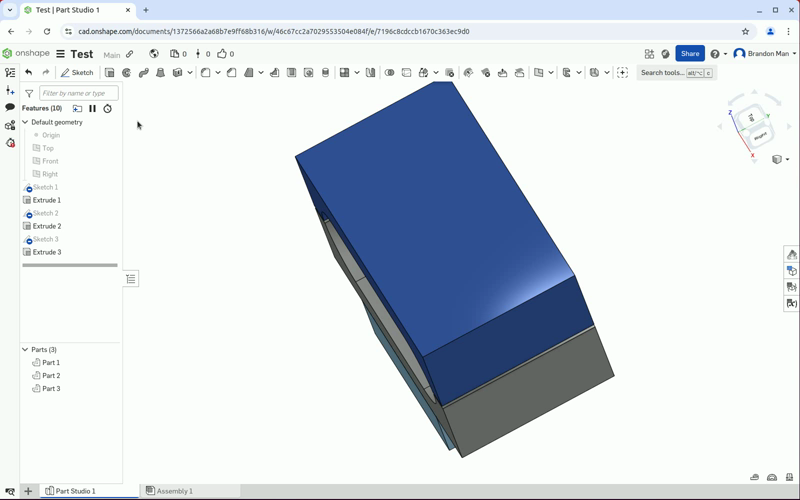
key(up, 2)
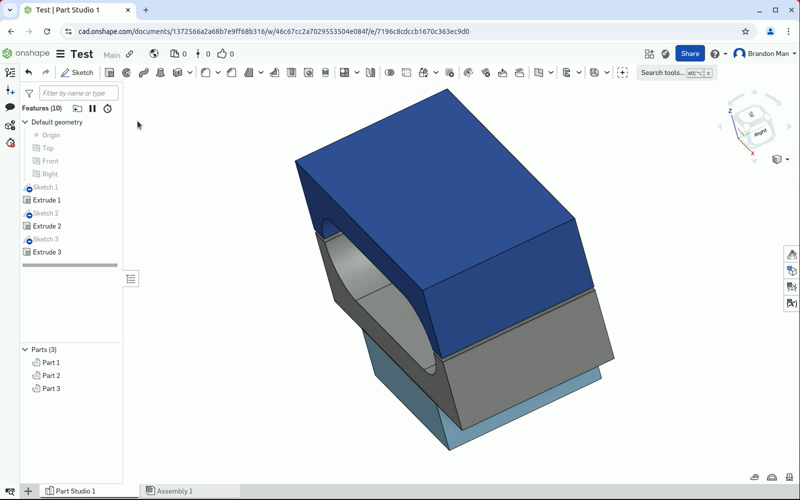
key(right, 2)
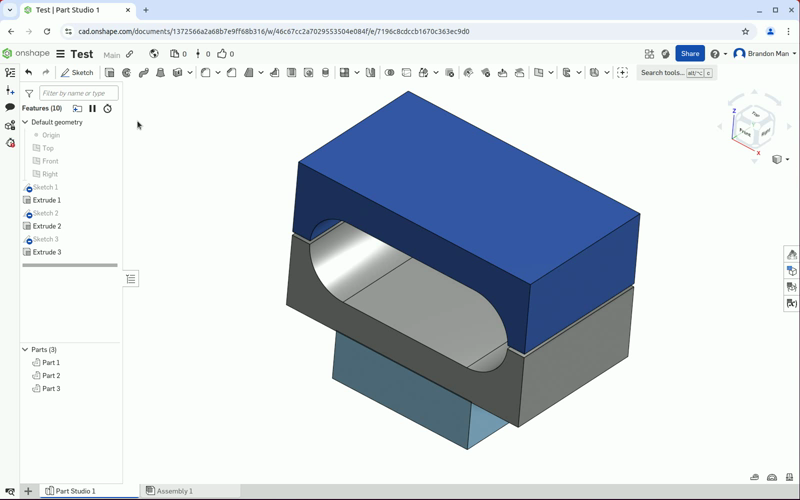
mouse_move(73, 189)
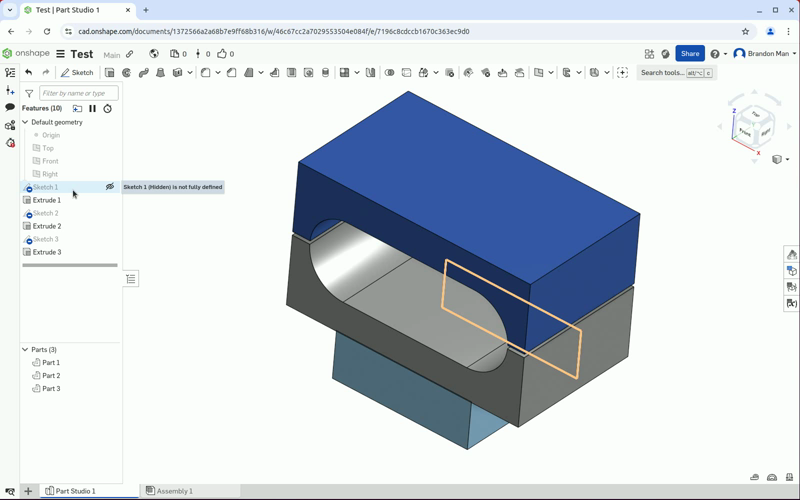
click(73, 189)